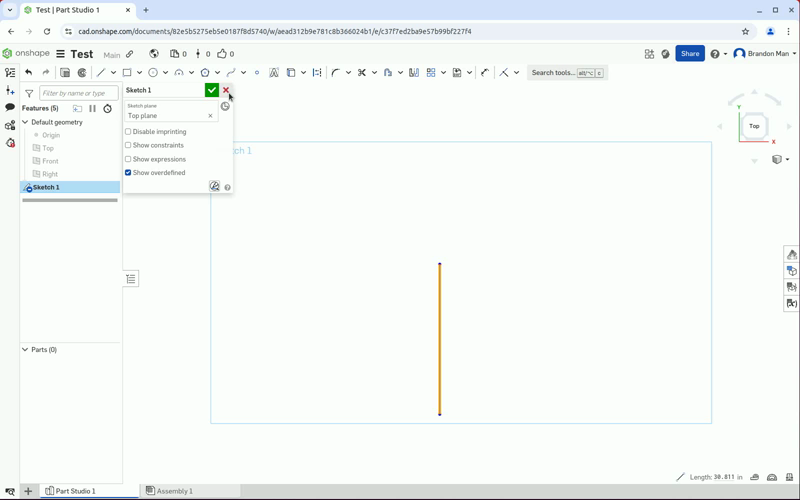
key(shift+h)
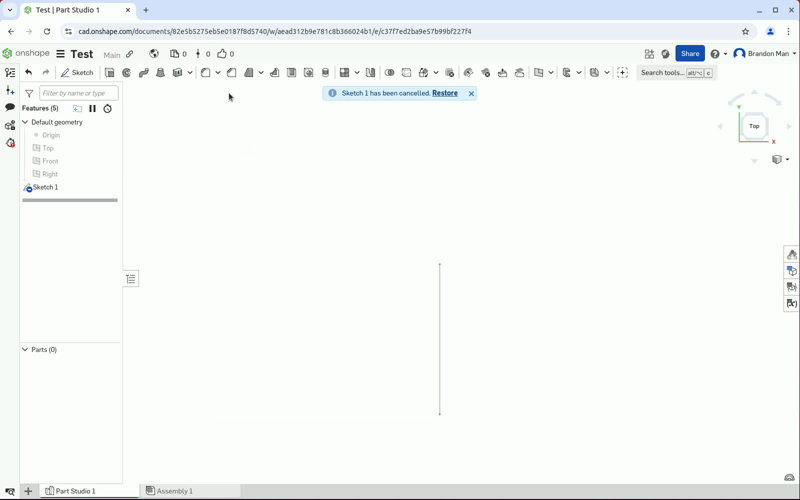
key(shift+s)
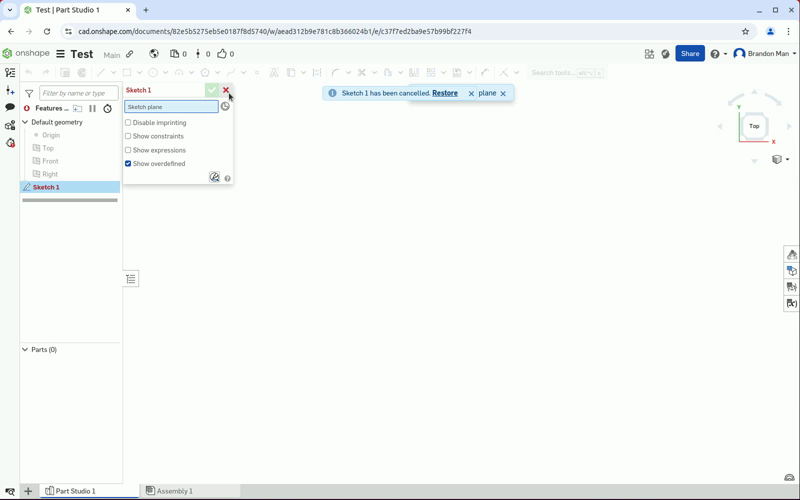
mouse_move(73, 150)
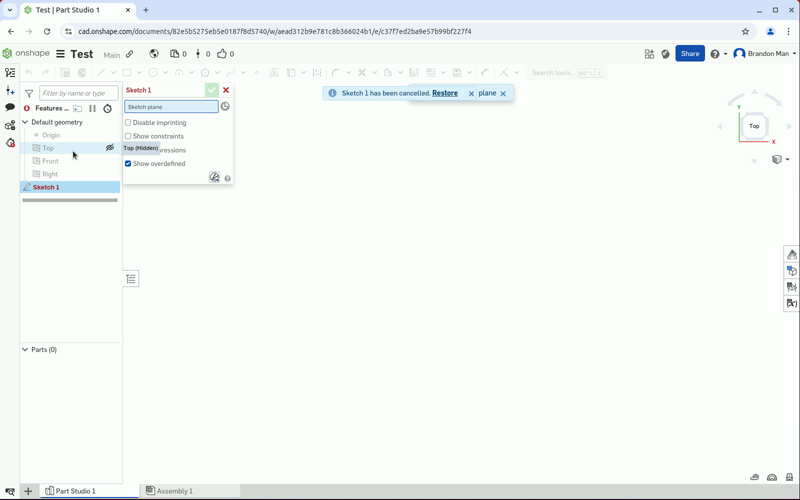
click(73, 150)
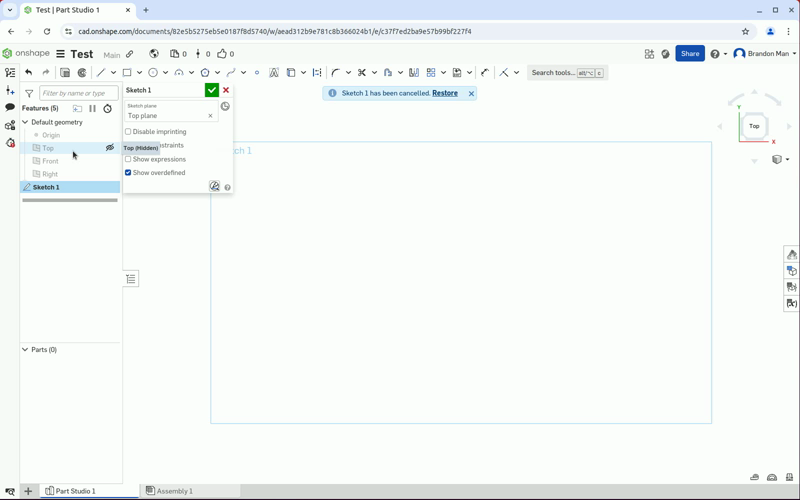
mouse_move(73, 352)
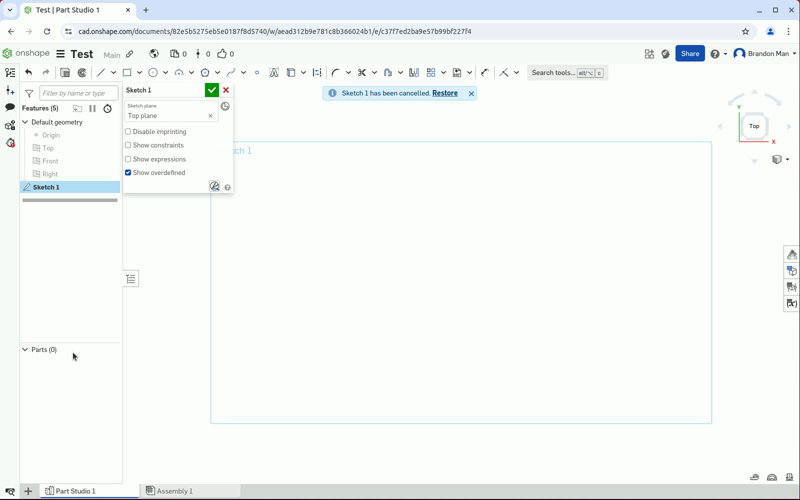
key(y)
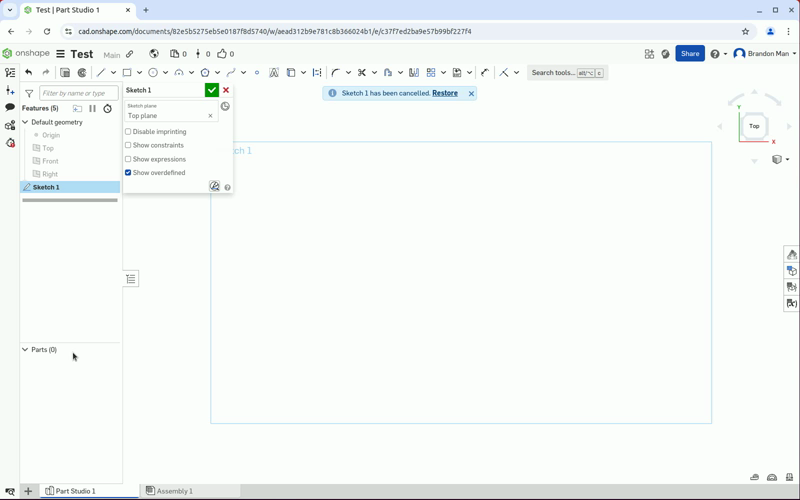
key(l)
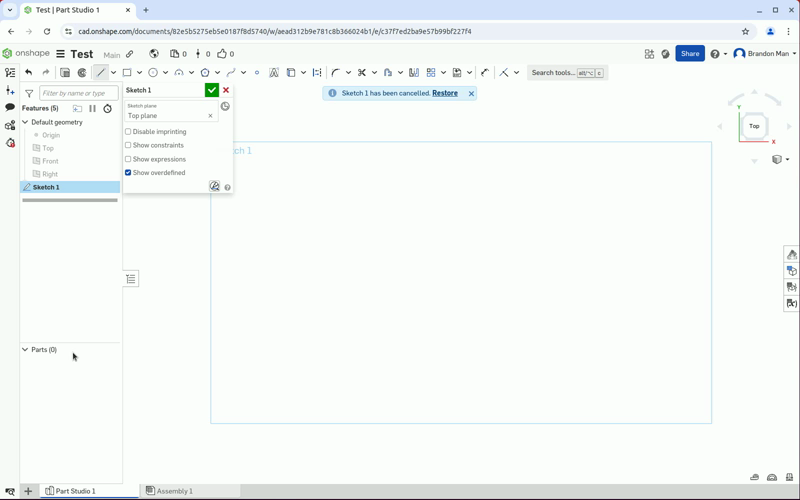
key_down(shift)
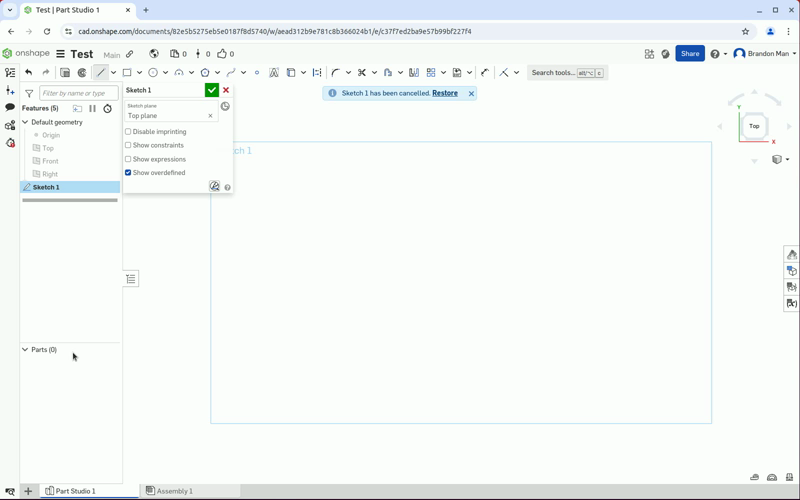
mouse_move(353, 336)
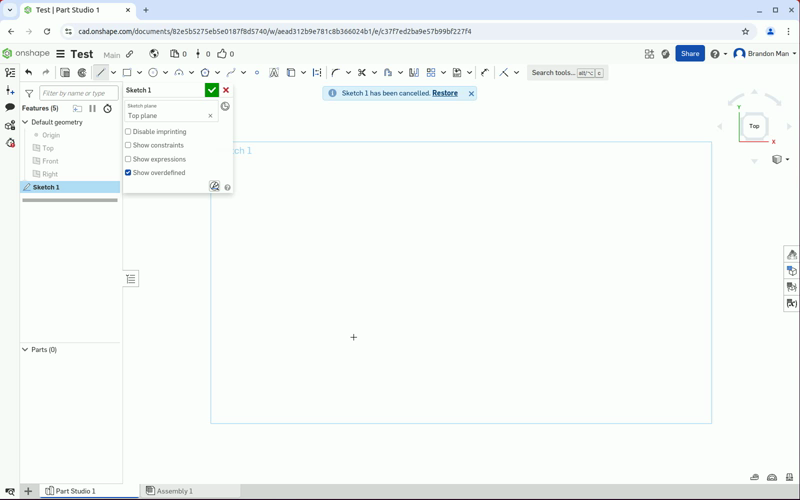
click(353, 336)
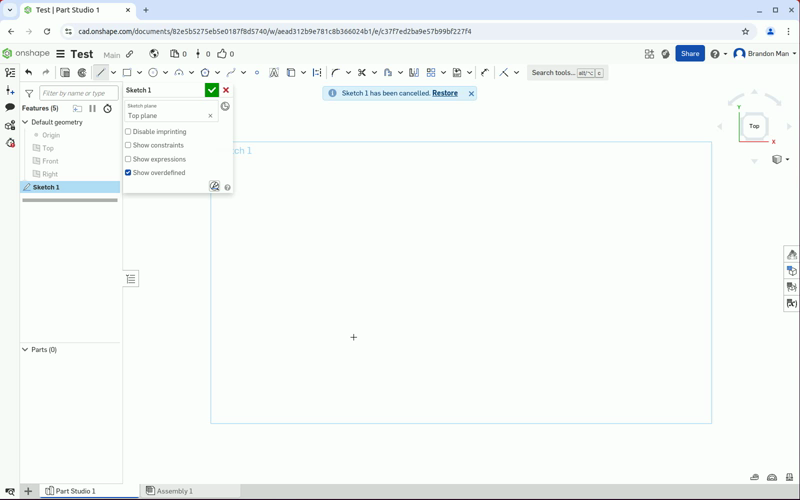
key_up(shift)
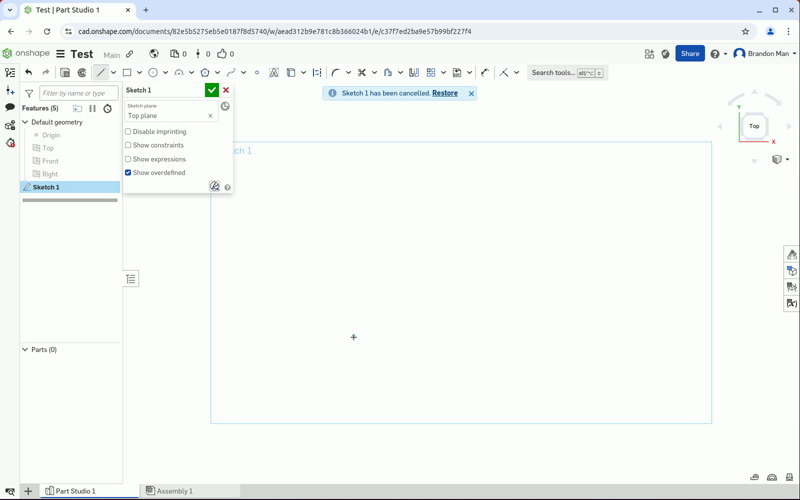
key_down(shift)
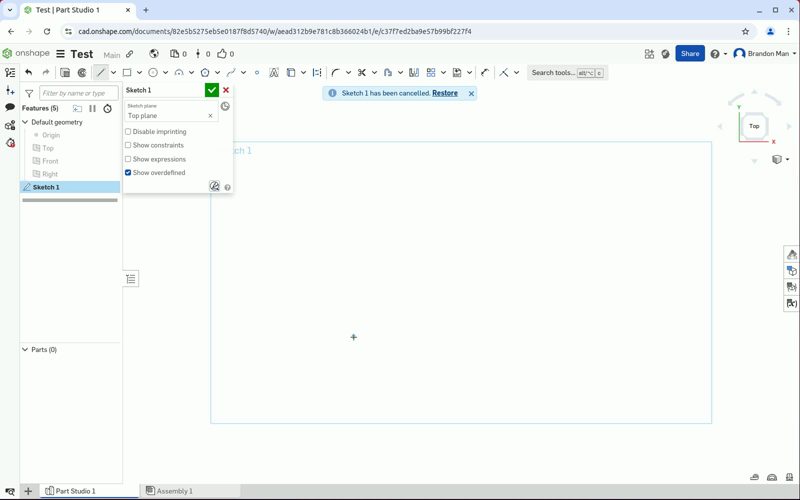
mouse_move(566, 336)
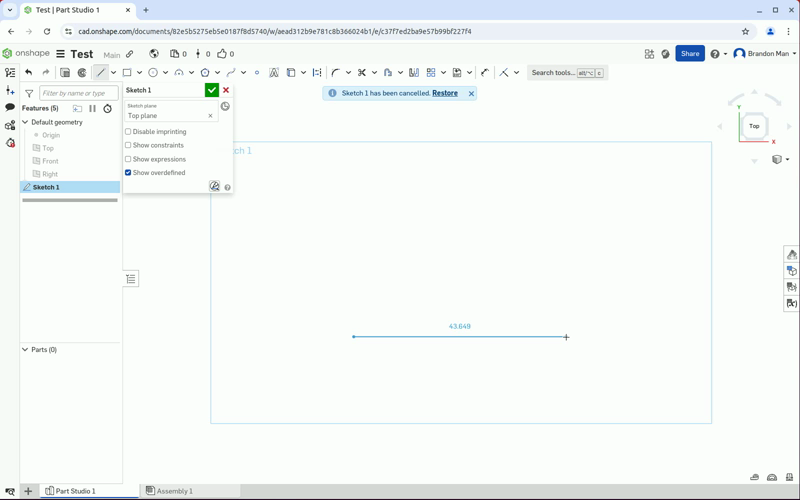
click(566, 336)
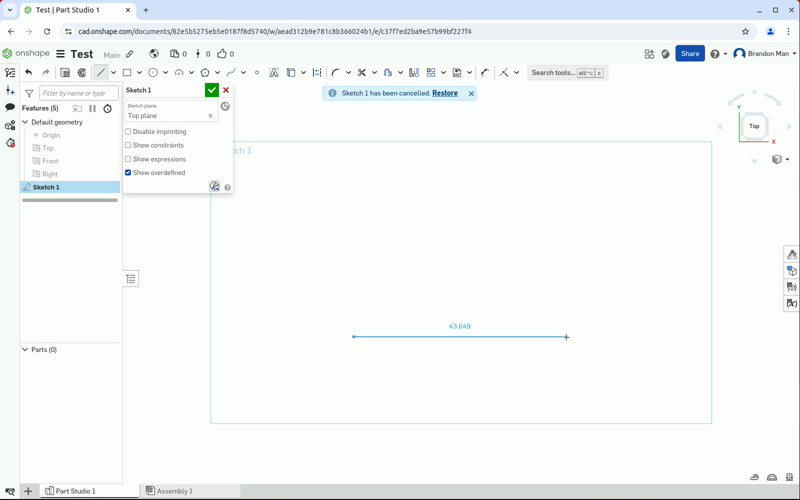
key_up(shift)
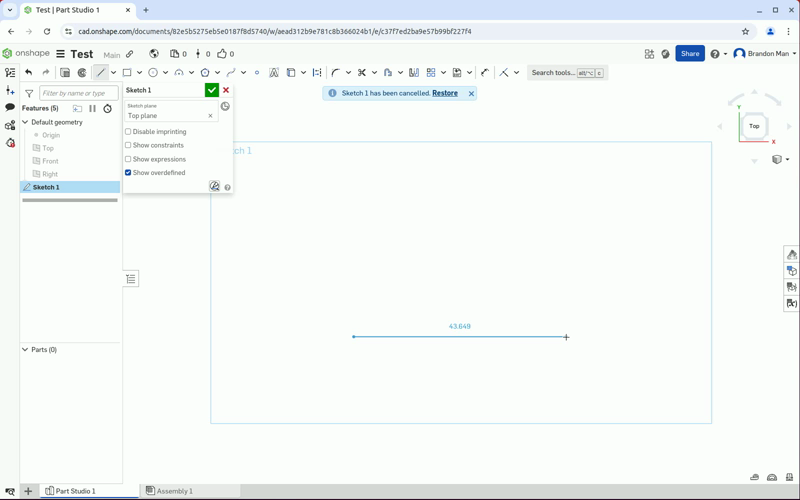
key_down(shift)
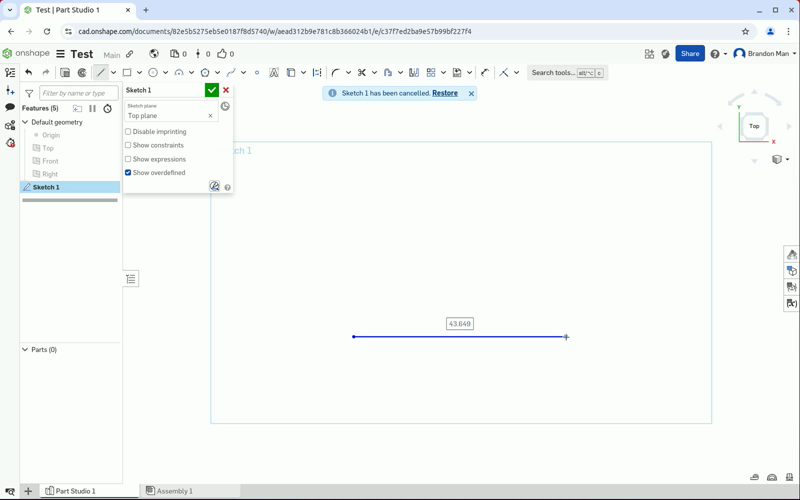
mouse_move(566, 229)
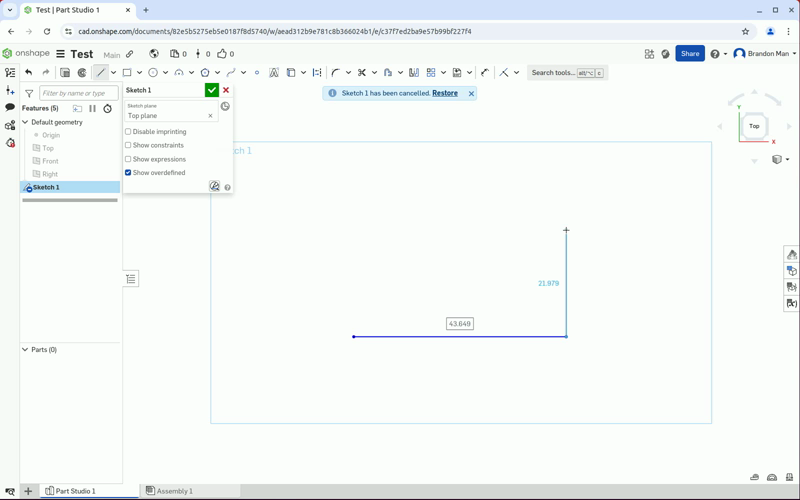
click(566, 229)
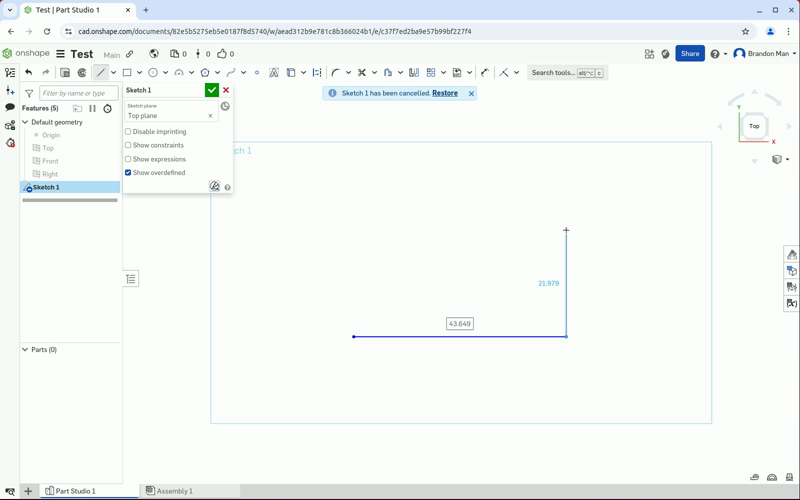
key_up(shift)
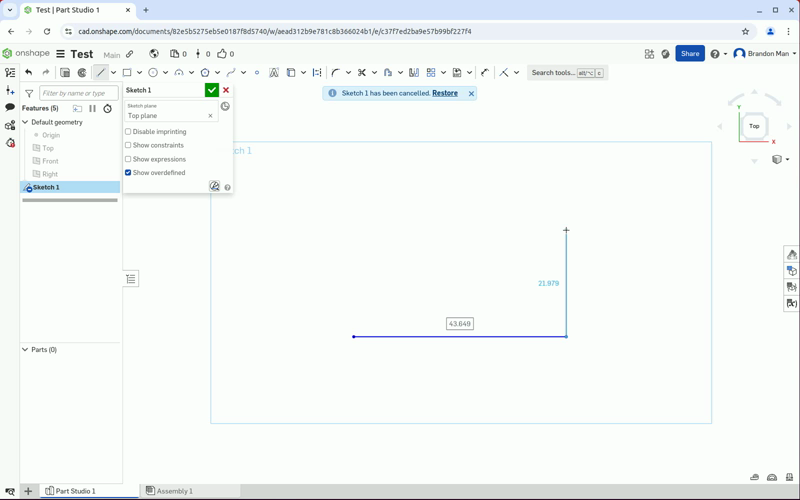
key_down(shift)
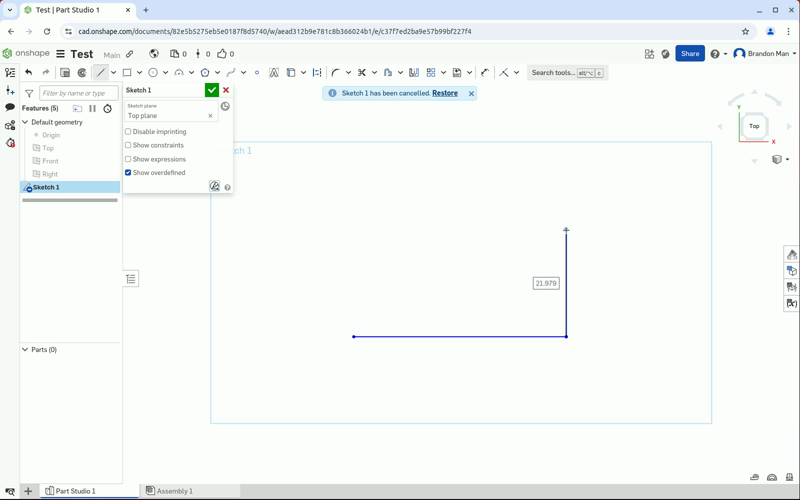
mouse_move(353, 229)
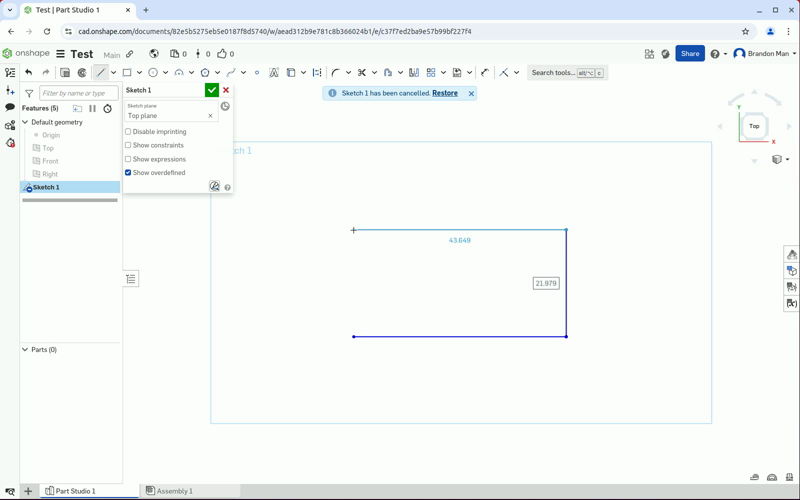
click(353, 229)
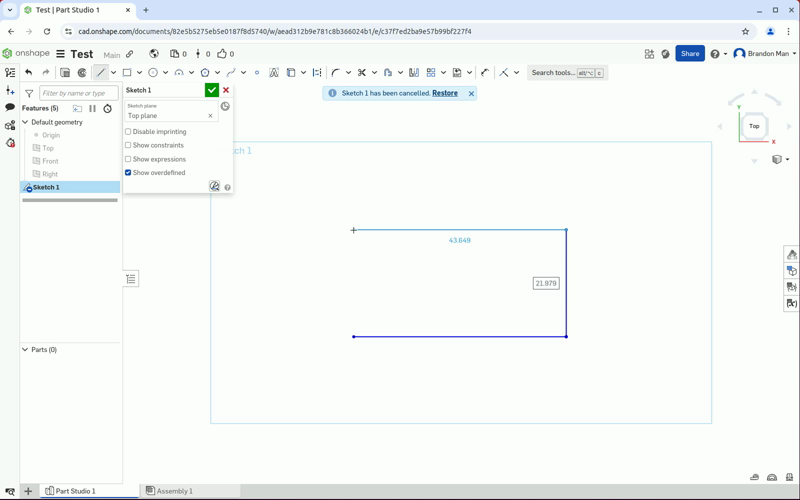
key_up(shift)
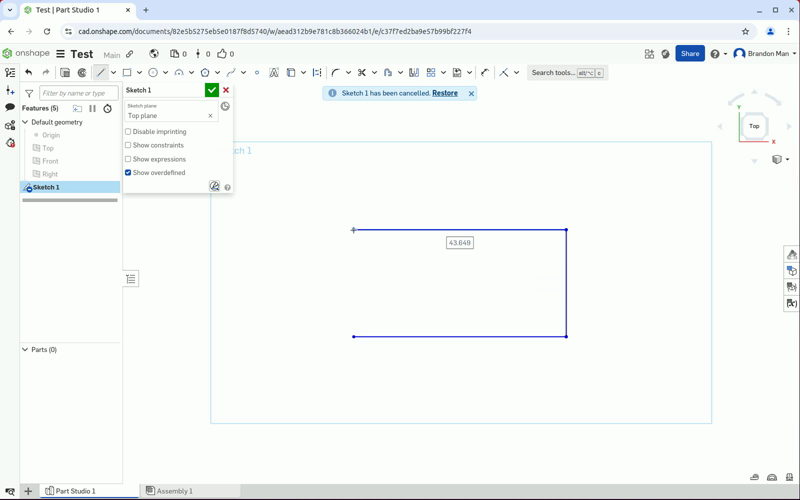
key_down(shift)
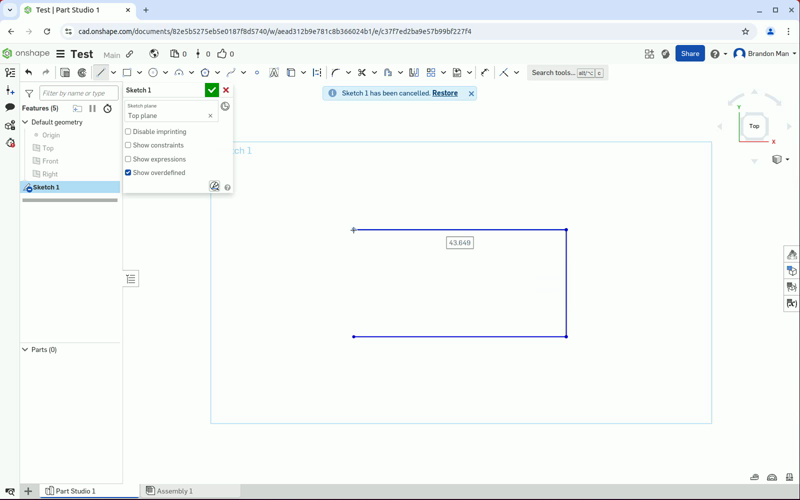
mouse_move(353, 300)
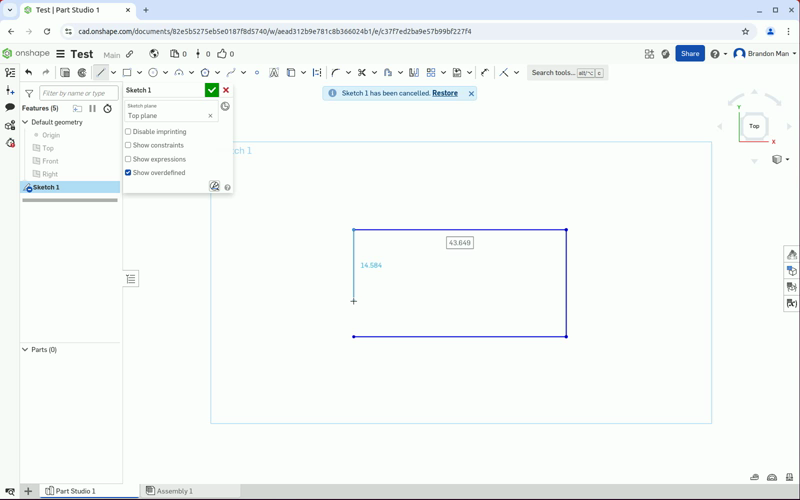
click(353, 300)
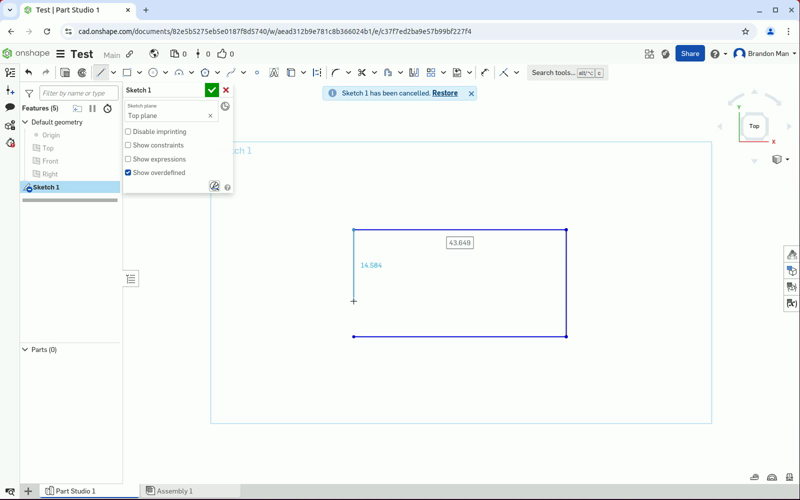
key_up(shift)
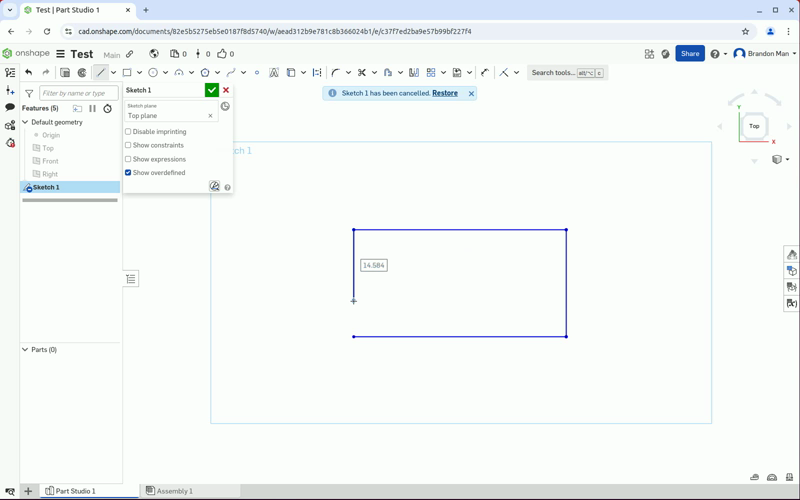
mouse_move(383, 300)
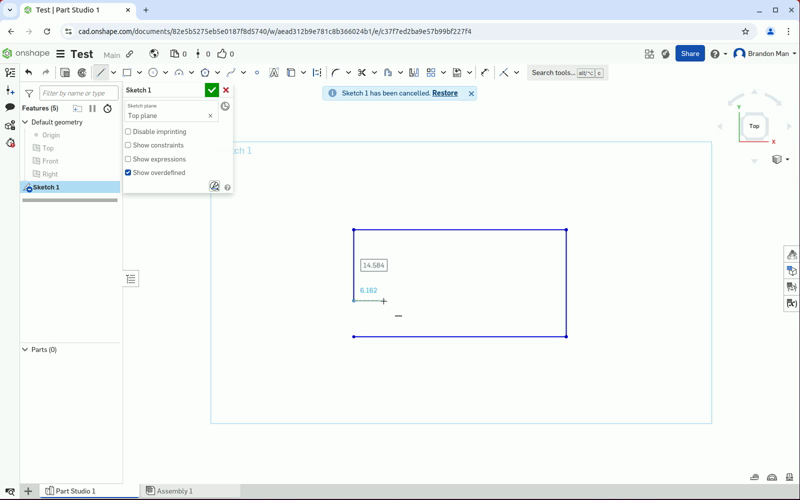
key_down(shift)
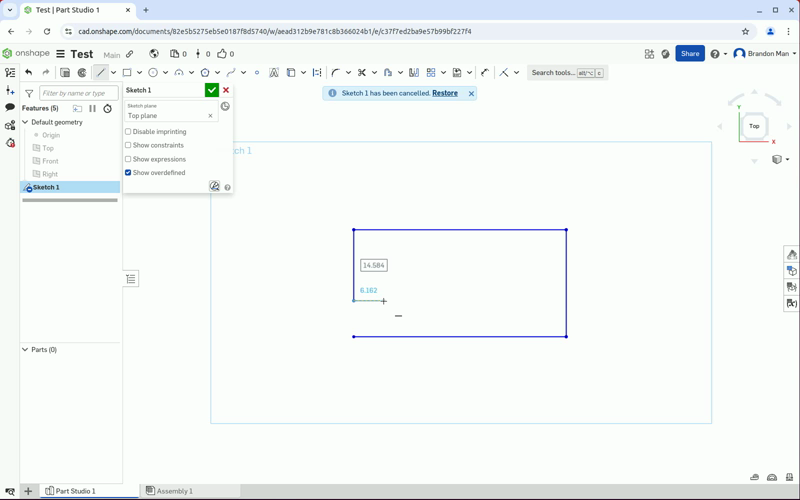
mouse_move(353, 336)
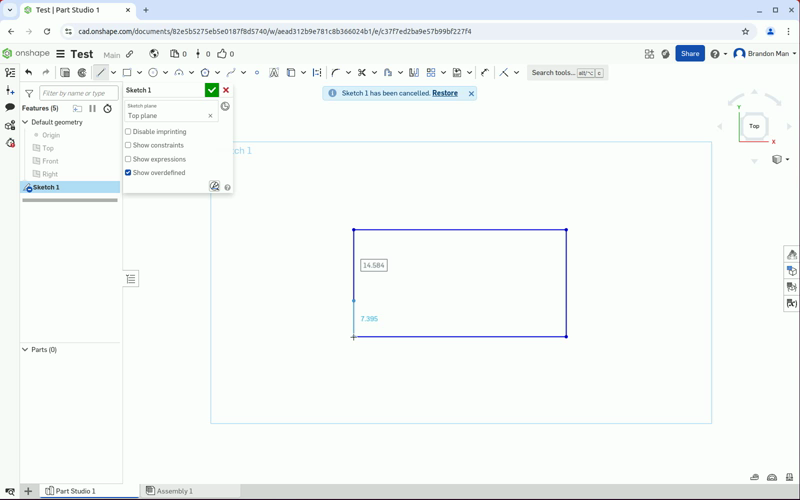
key_up(shift)
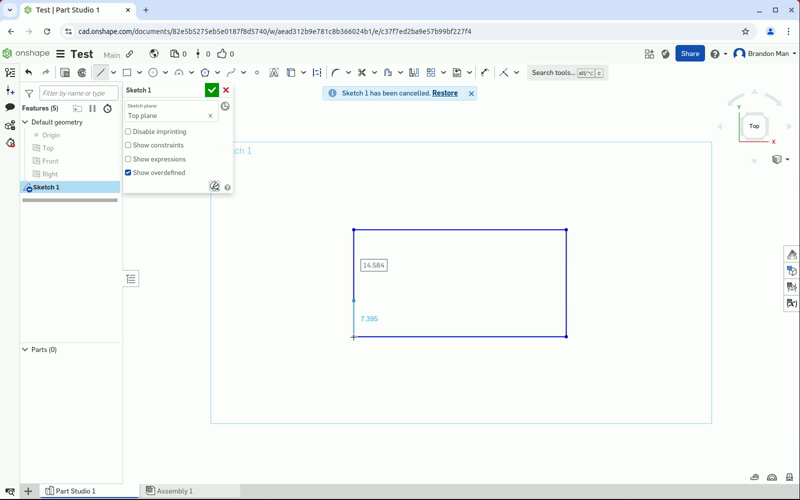
click(353, 336)
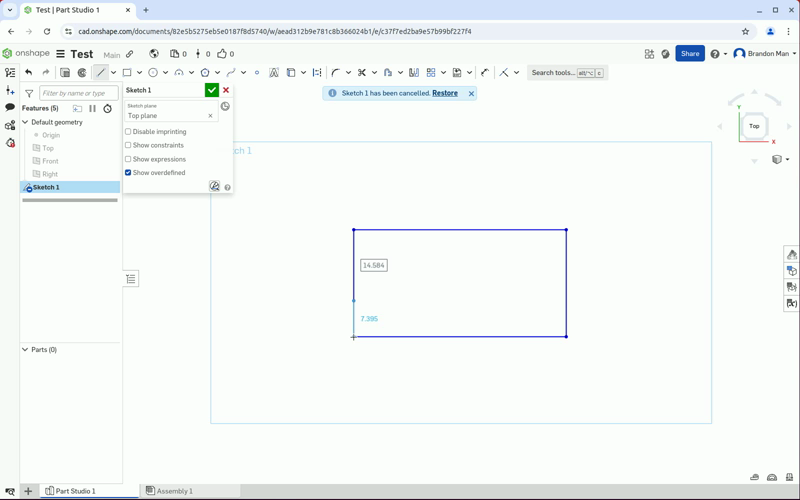
key(esc)
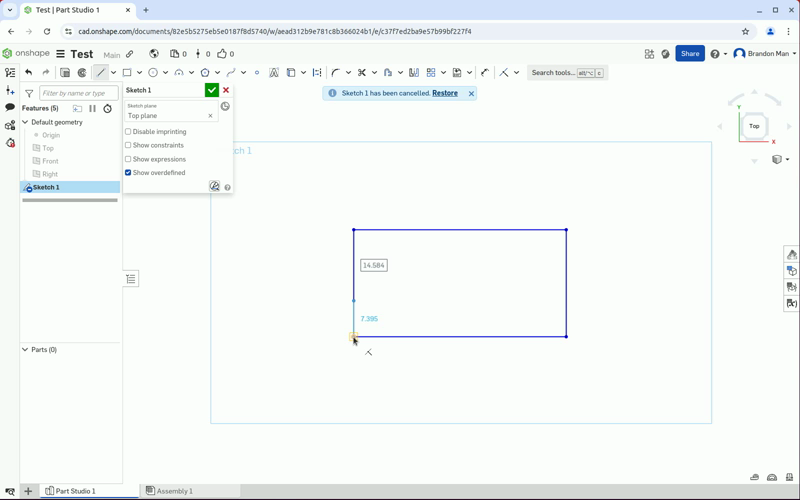
mouse_move(374, 297)
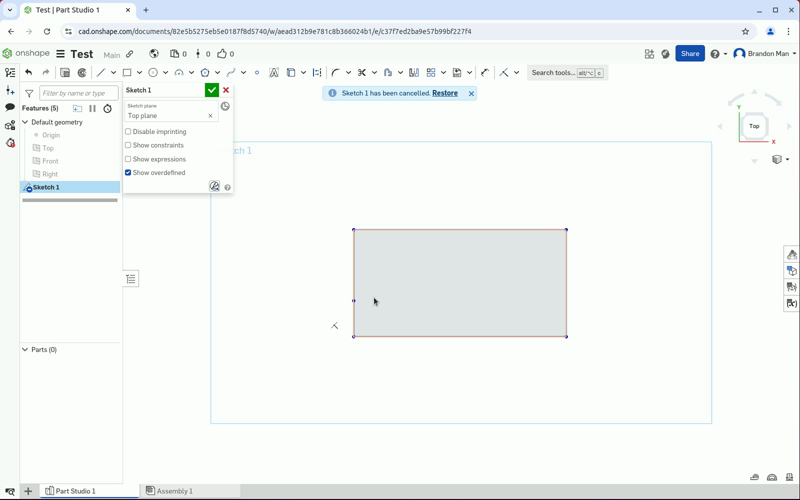
click(374, 297)
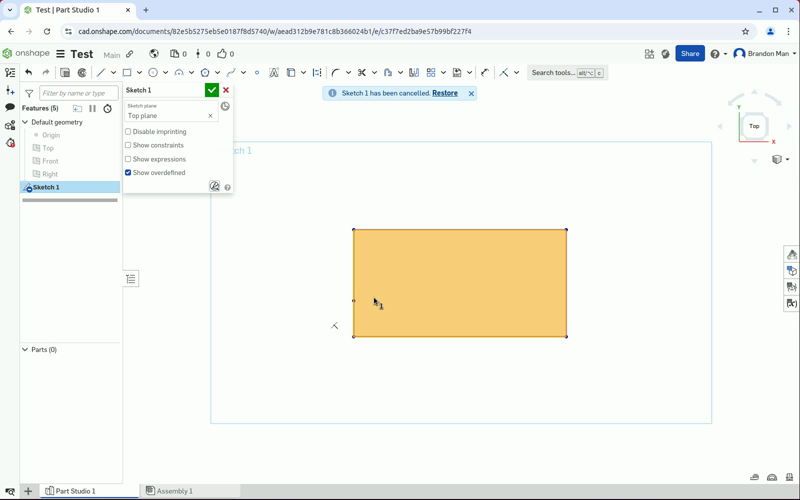
mouse_move(73, 352)
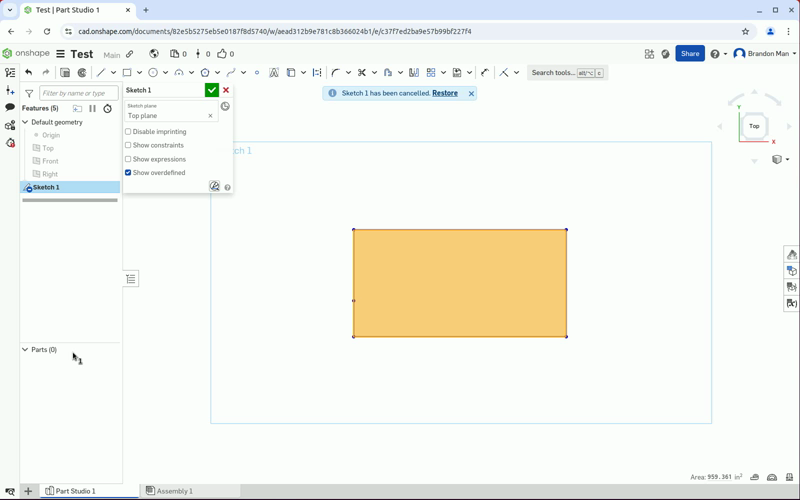
key(shift+y)
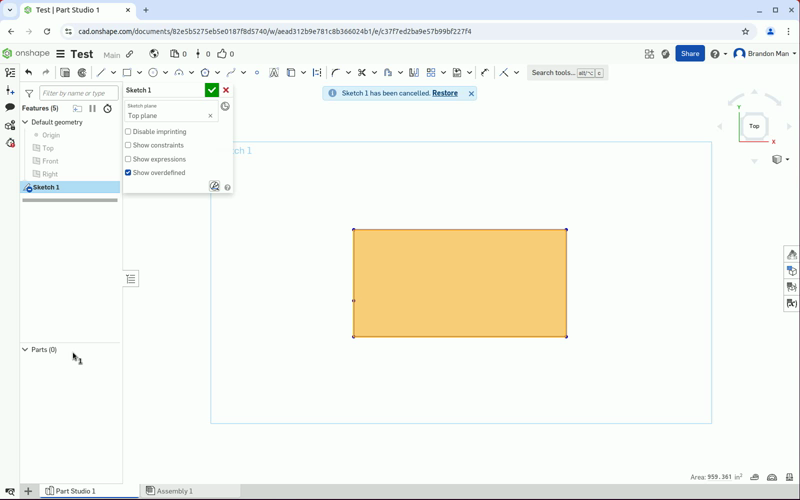
key(shift+e)
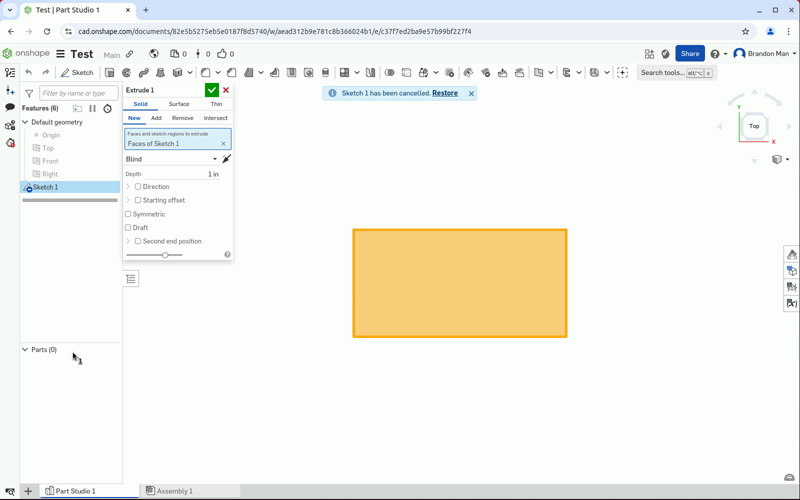
mouse_move(143, 106)
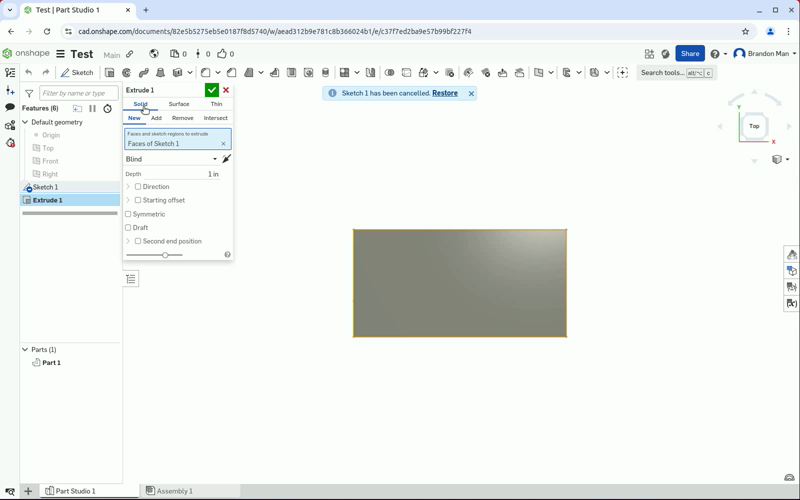
click(143, 106)
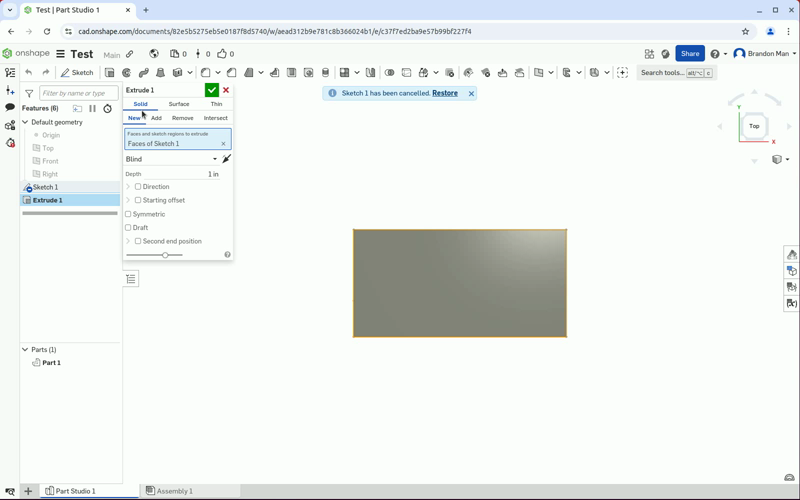
mouse_move(137, 120)
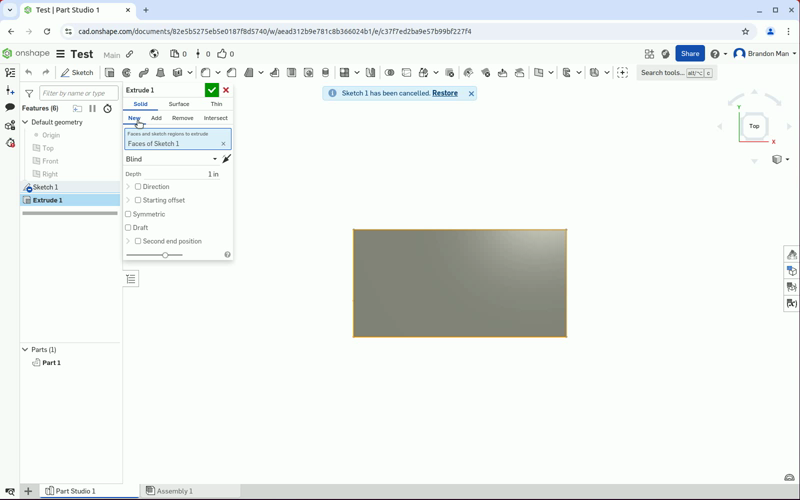
click(137, 120)
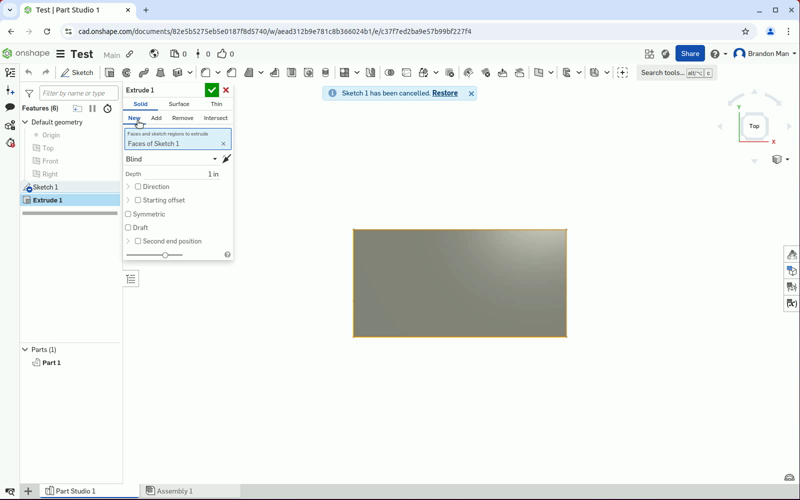
key(tab, 4)
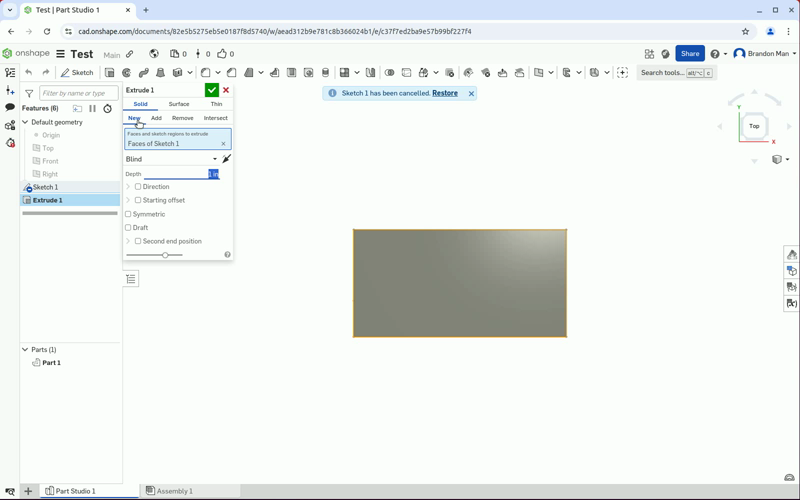
text(0.722)
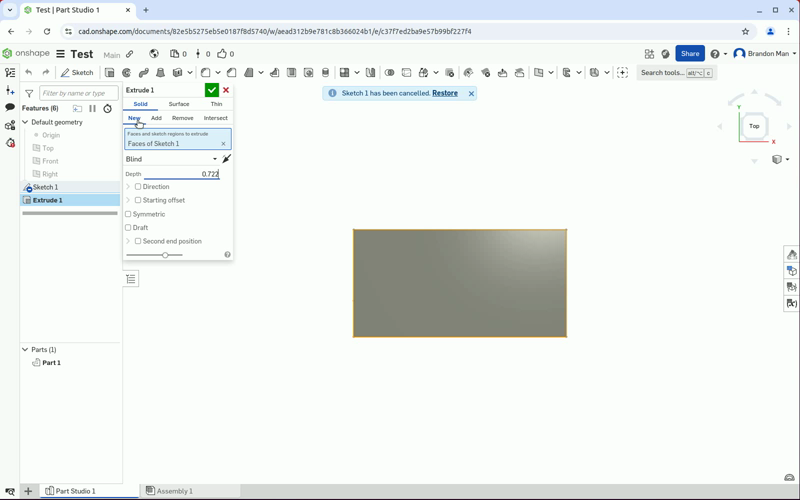
key(enter)
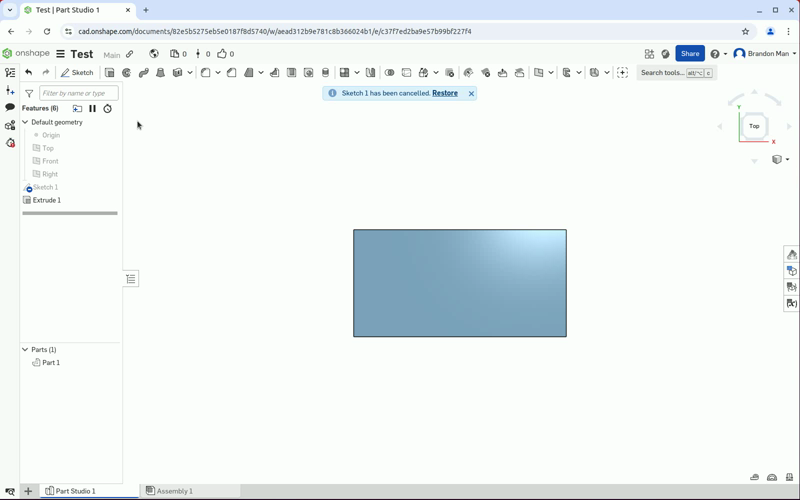
key(shift+h)
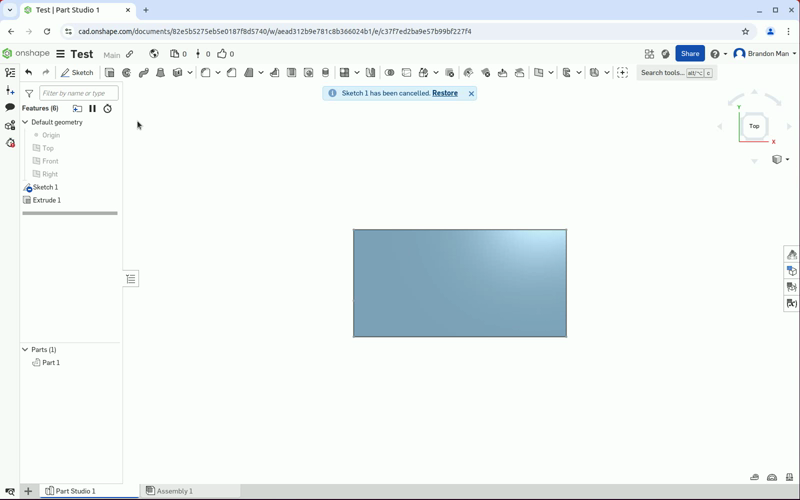
key(shift+h)
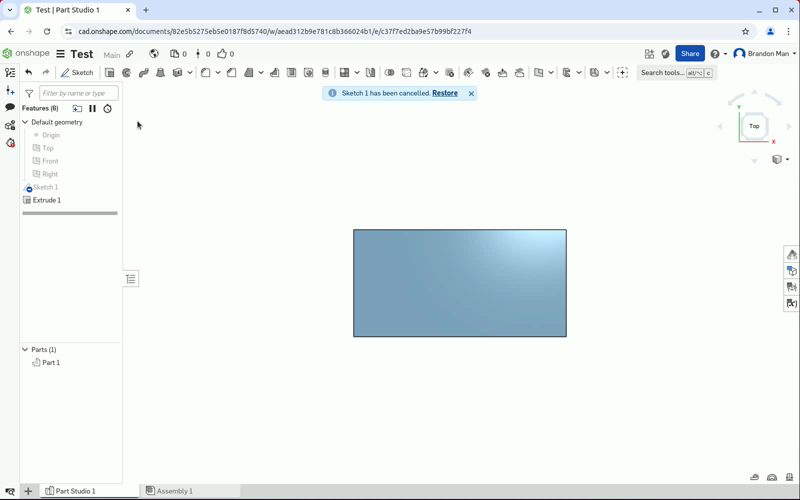
mouse_move(73, 189)
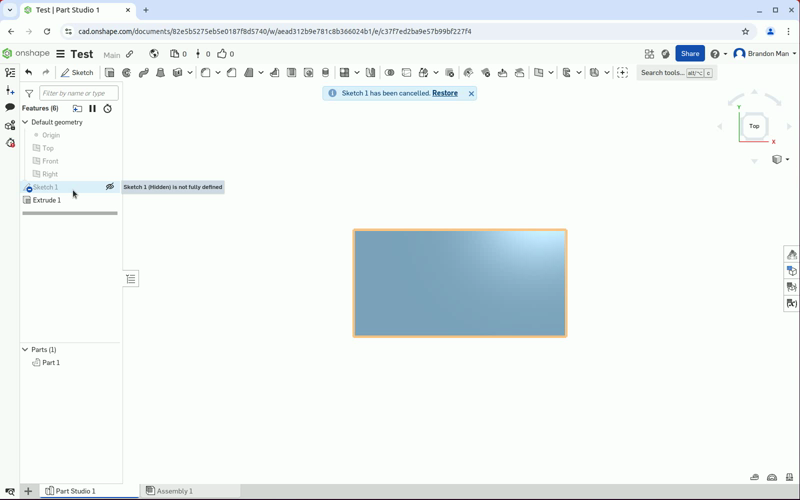
click(73, 189)
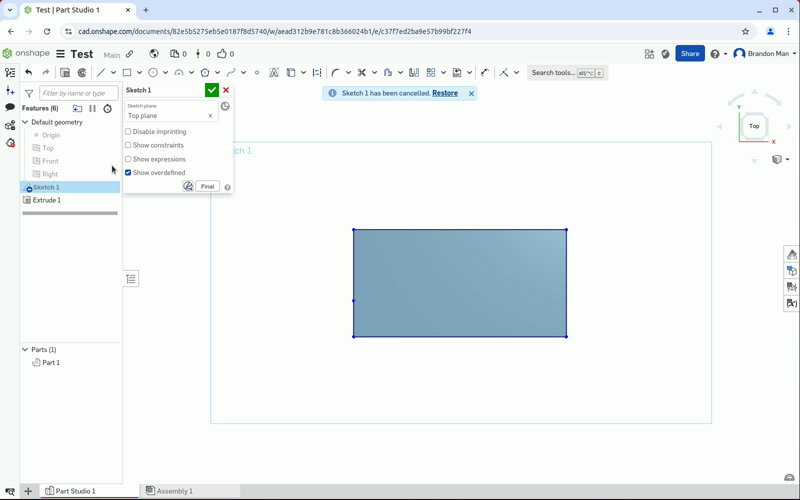
mouse_move(229, 92)
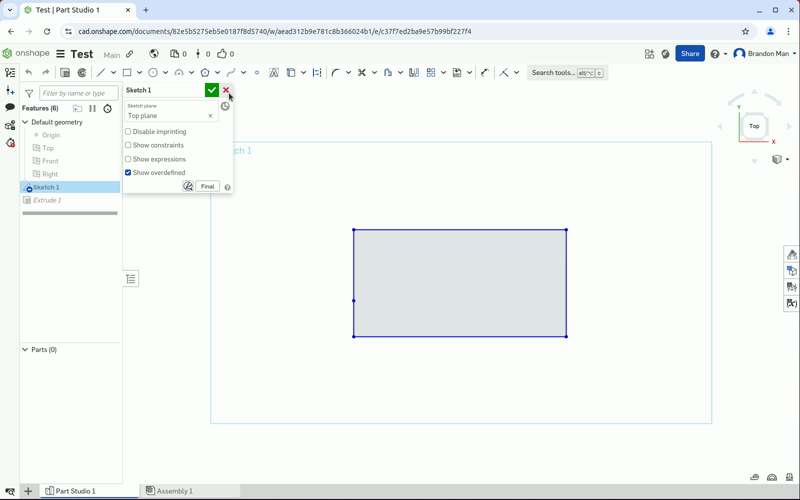
click(229, 92)
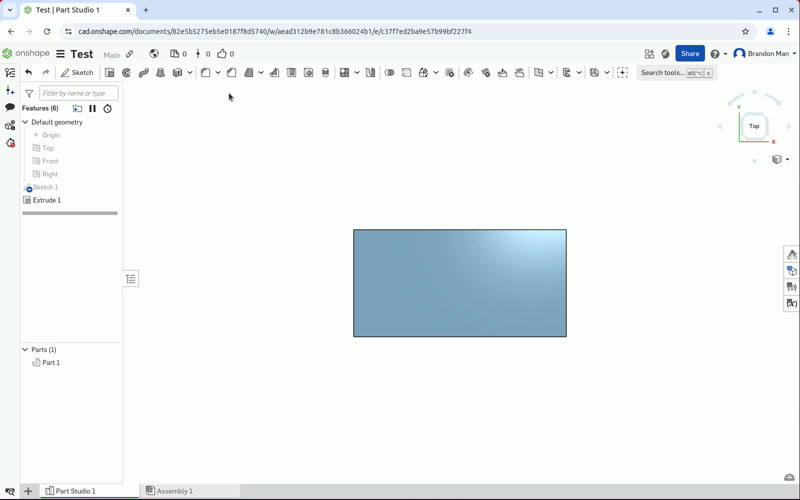
mouse_move(541, 75)
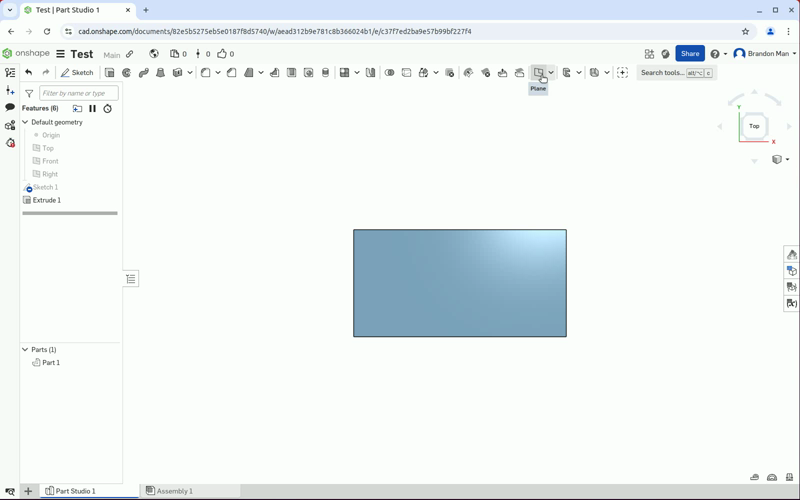
click(541, 75)
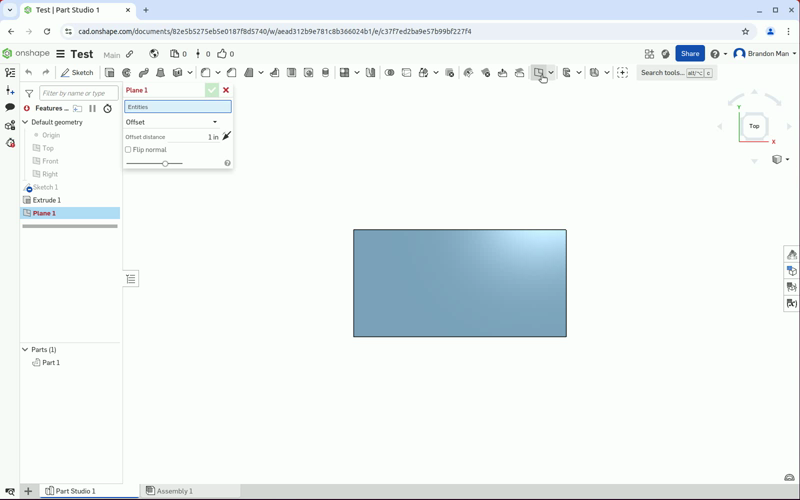
mouse_move(73, 150)
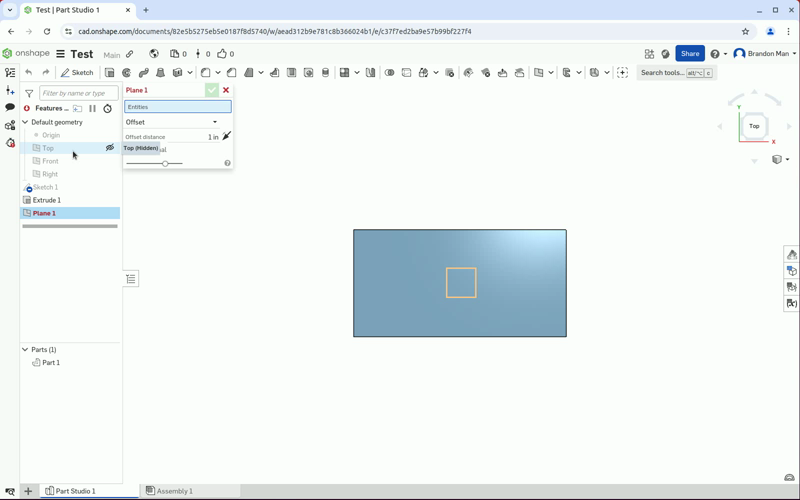
click(73, 150)
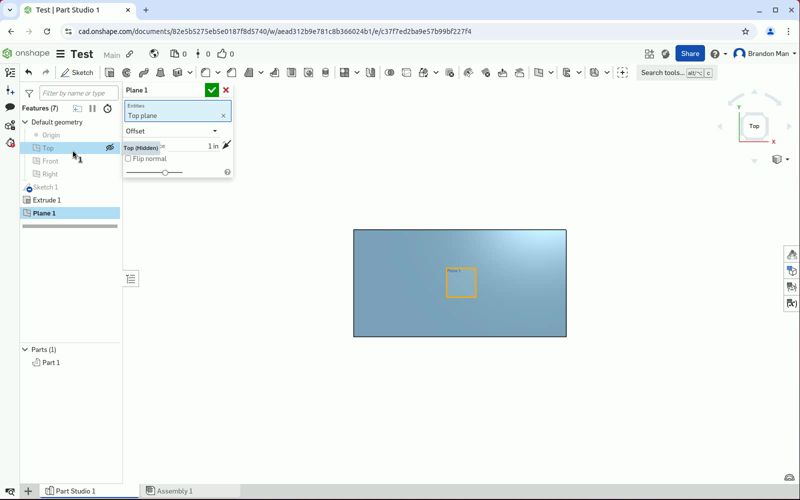
key(tab, 2)
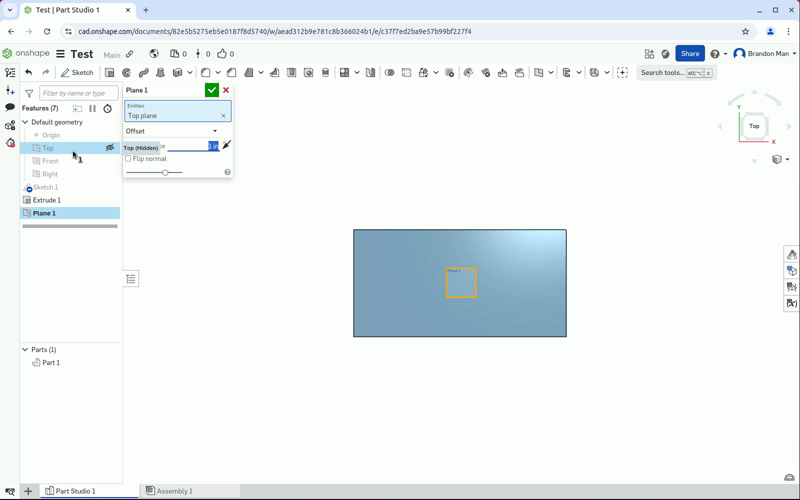
text(0.709)
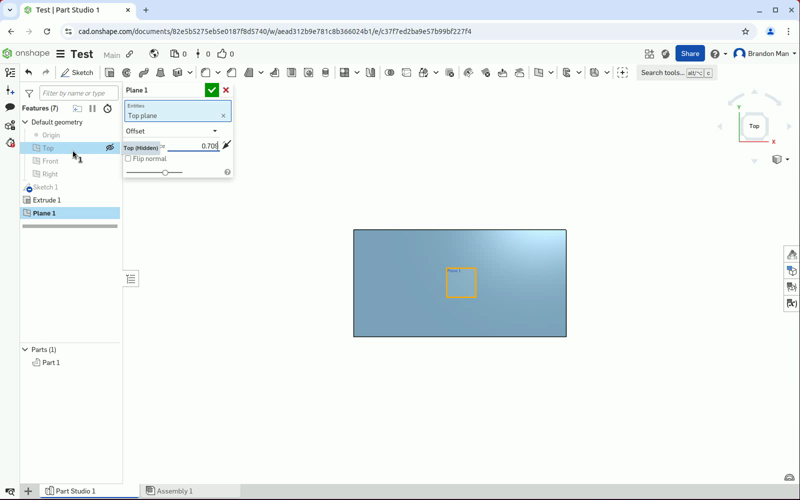
key(enter, 2)
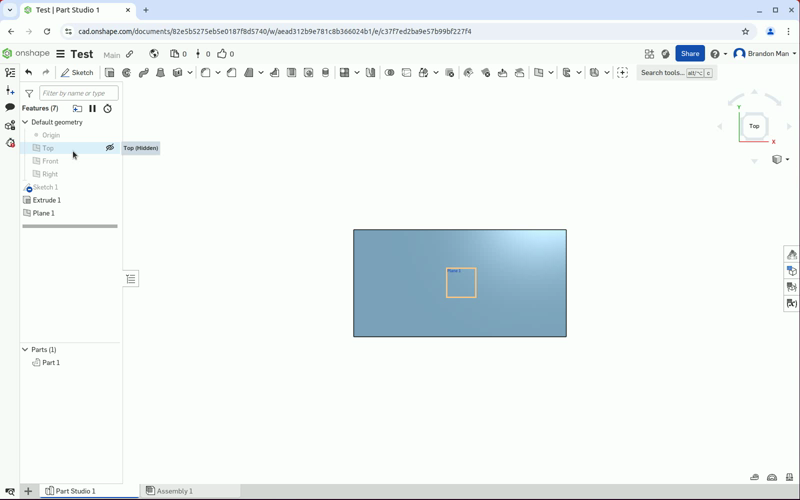
key(shift+s)
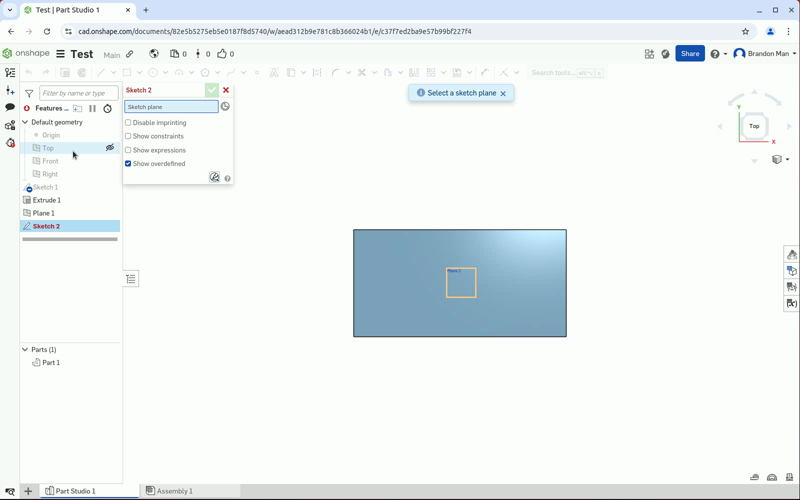
mouse_move(73, 215)
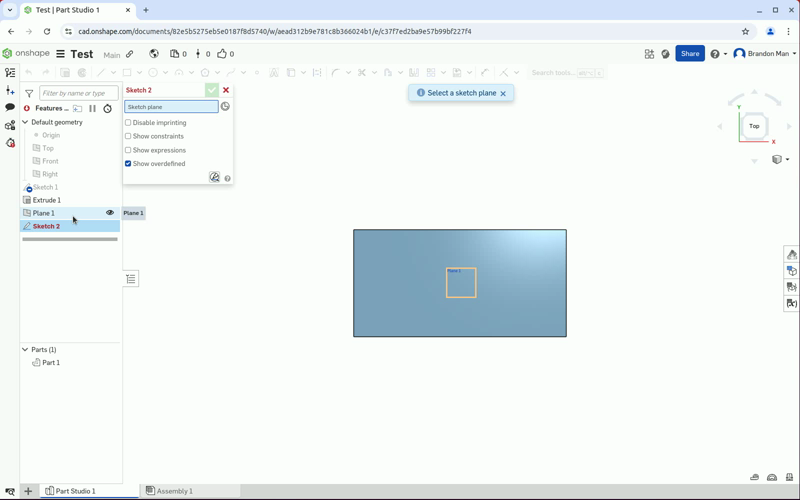
click(73, 215)
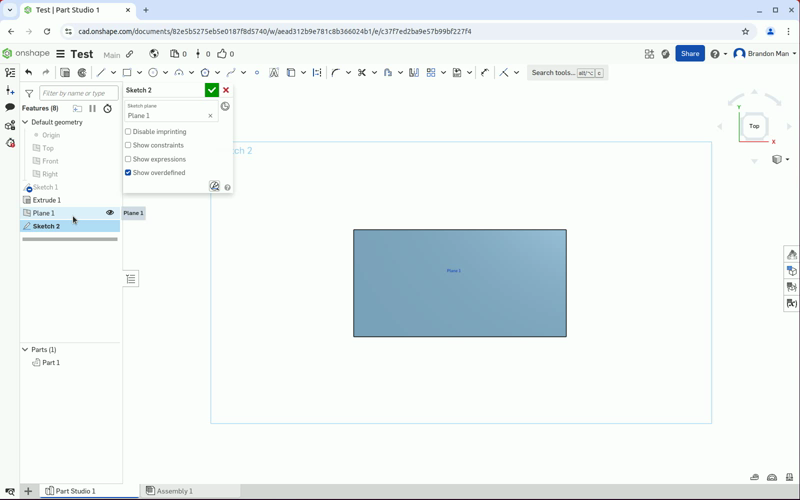
mouse_move(73, 352)
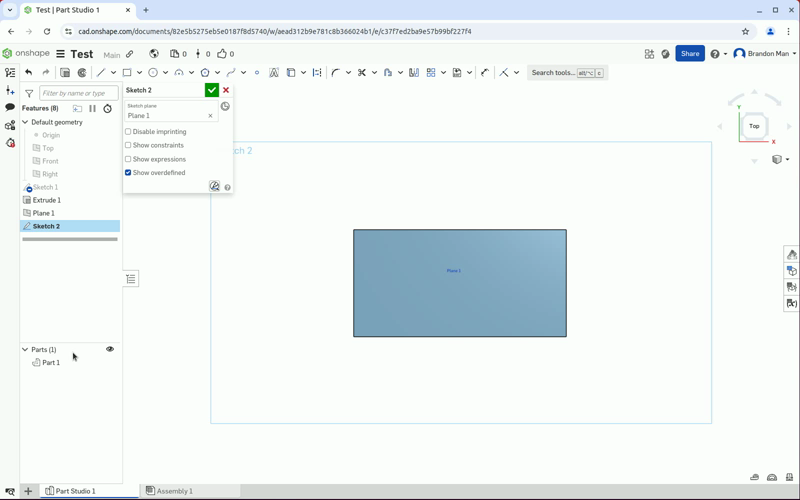
key(y)
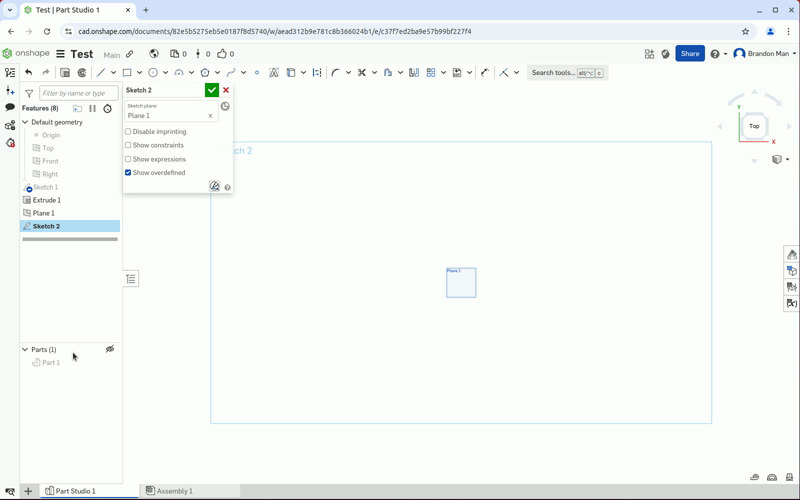
key(l)
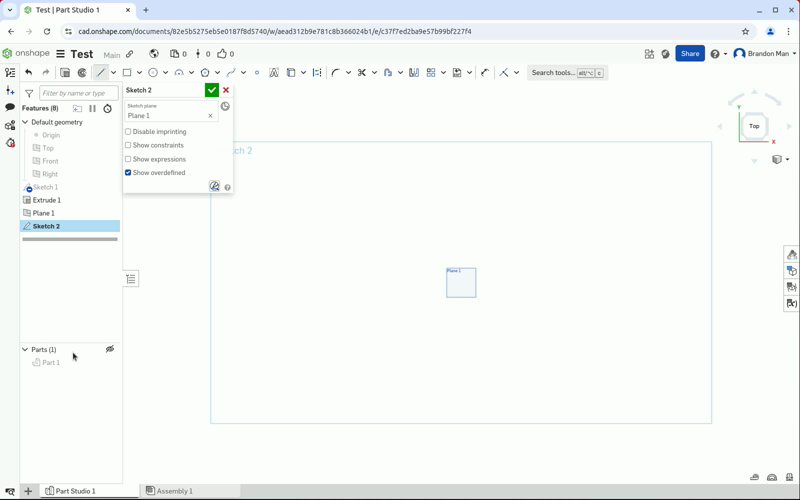
key_down(shift)
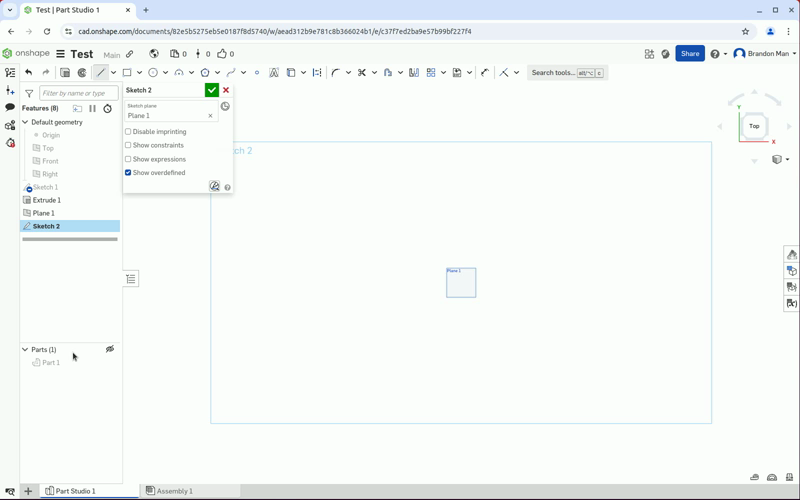
mouse_move(357, 300)
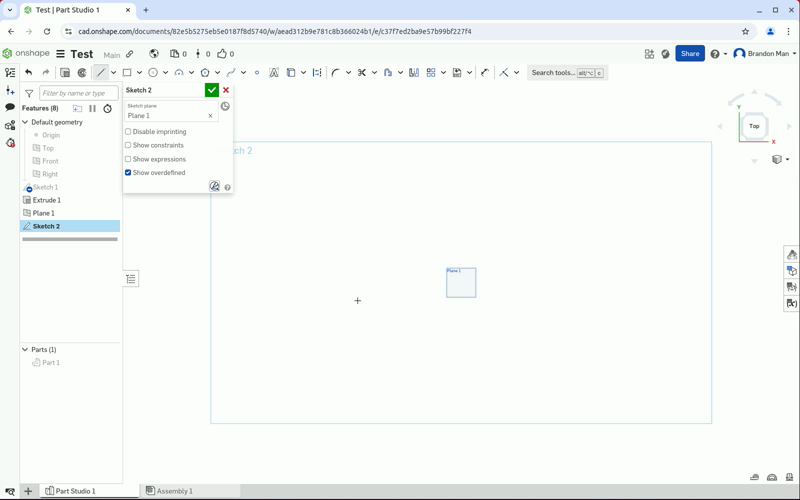
click(357, 300)
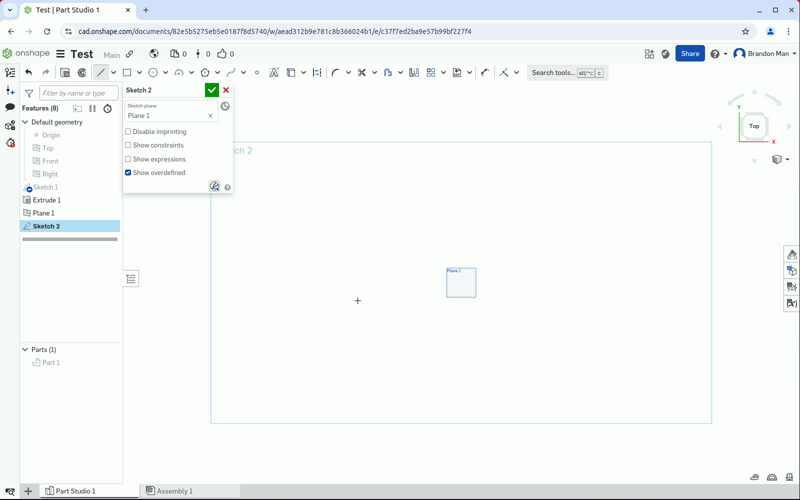
key_up(shift)
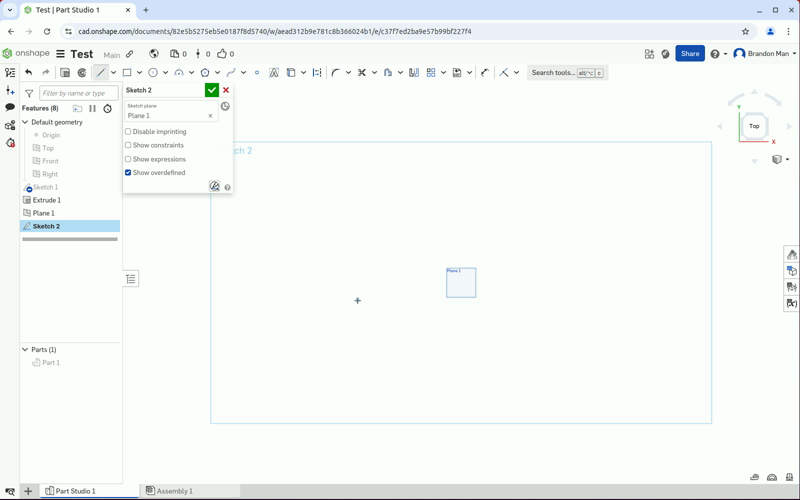
key_down(shift)
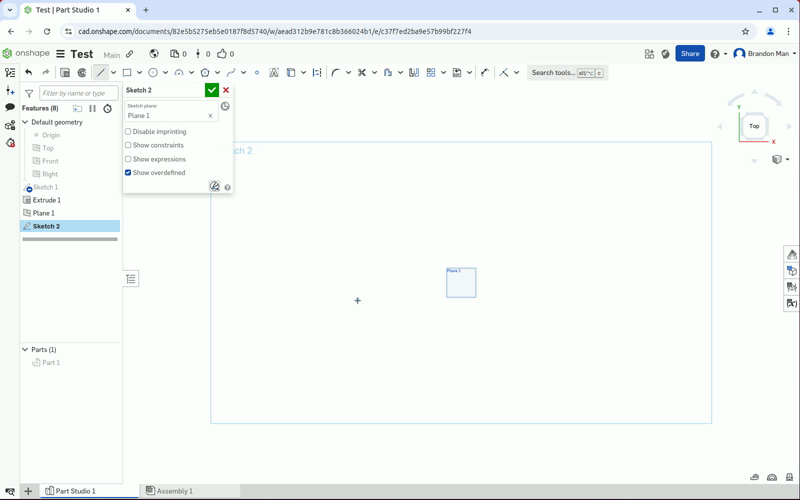
mouse_move(387, 300)
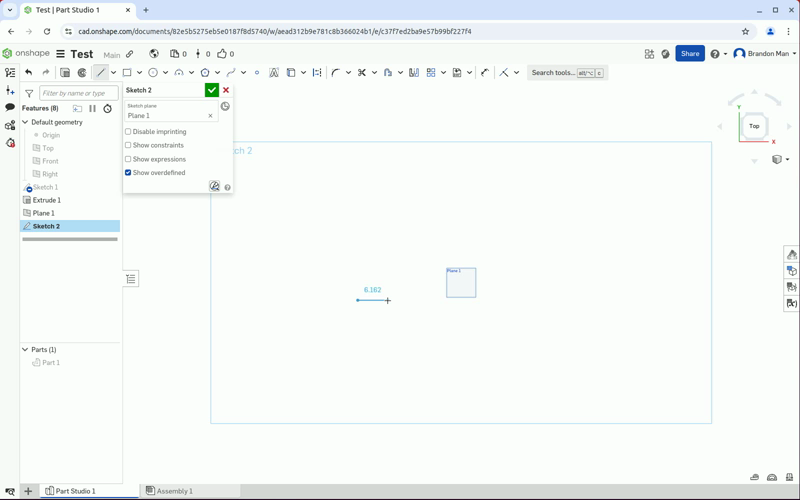
mouse_move(365, 300)
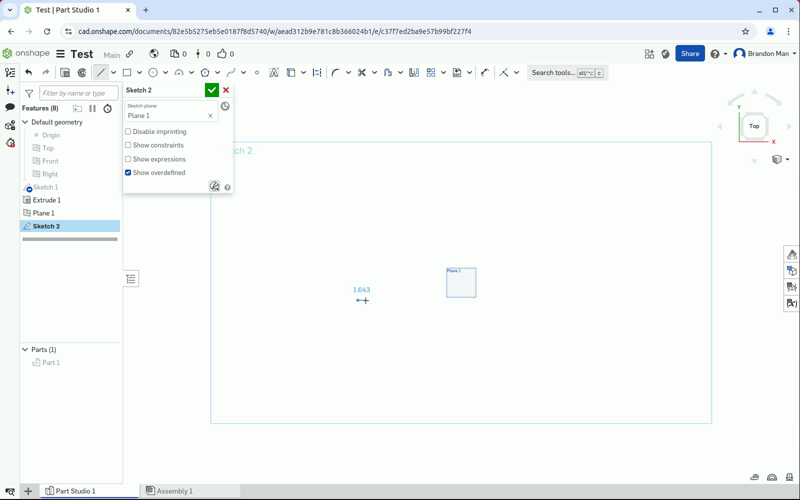
click(365, 300)
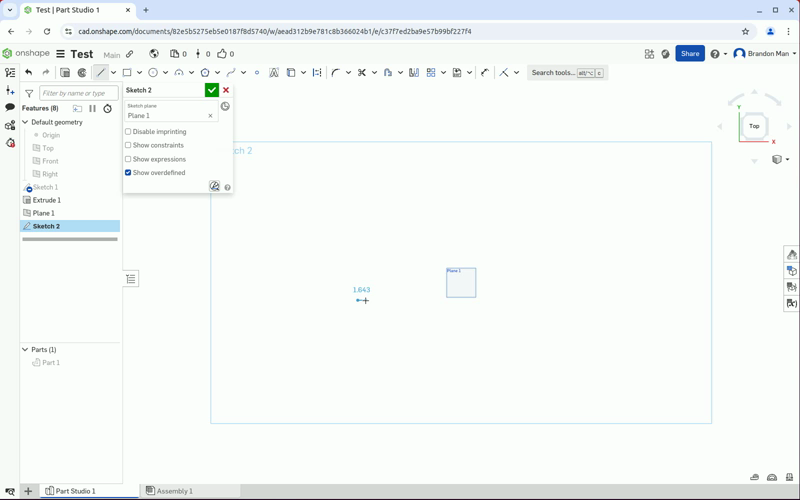
key_up(shift)
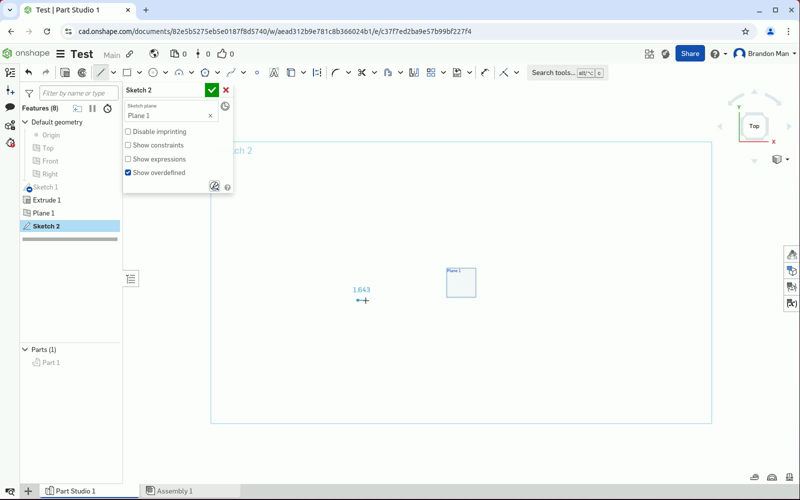
key_down(shift)
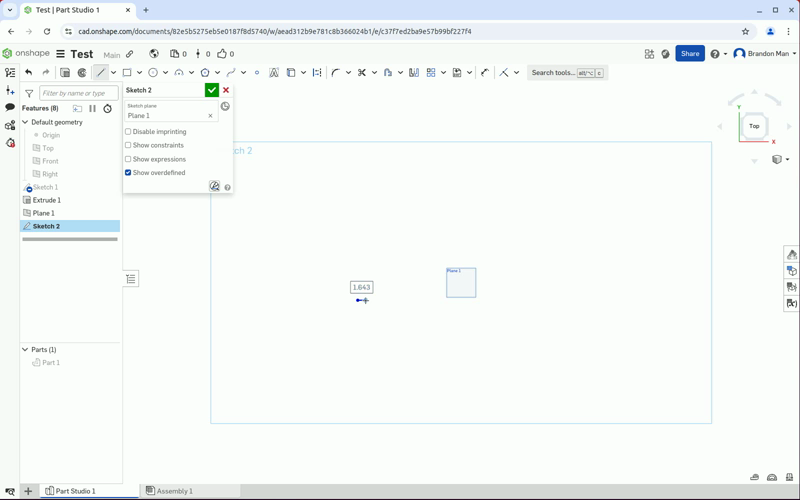
mouse_move(395, 300)
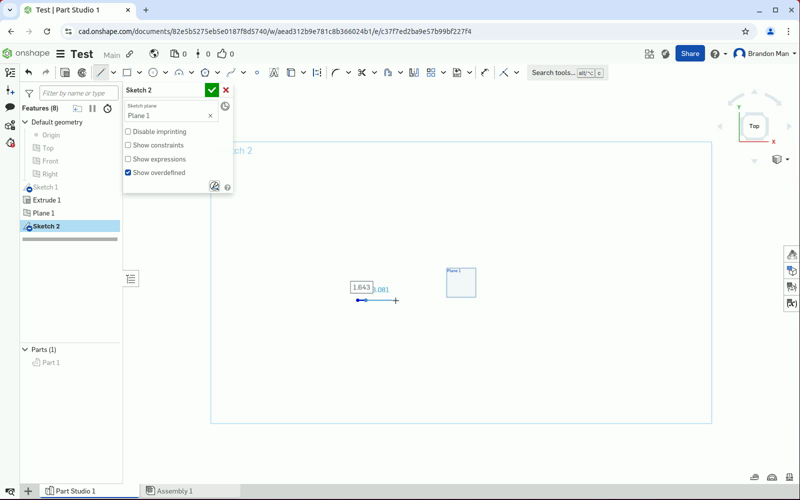
mouse_move(365, 249)
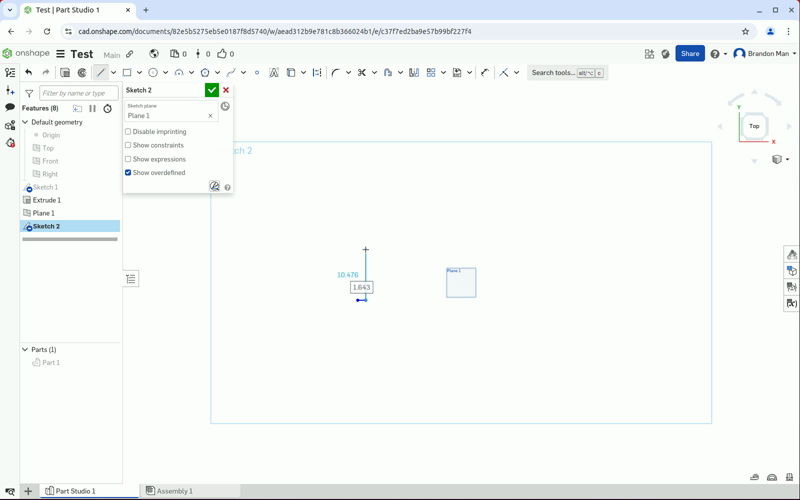
click(365, 249)
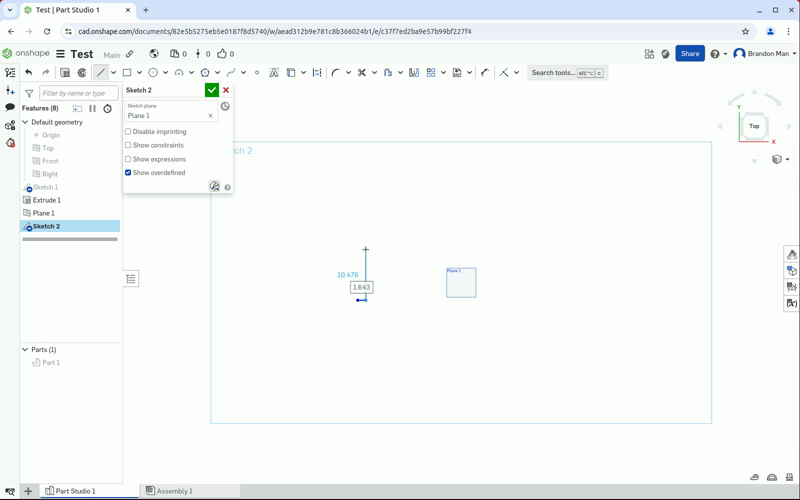
key_up(shift)
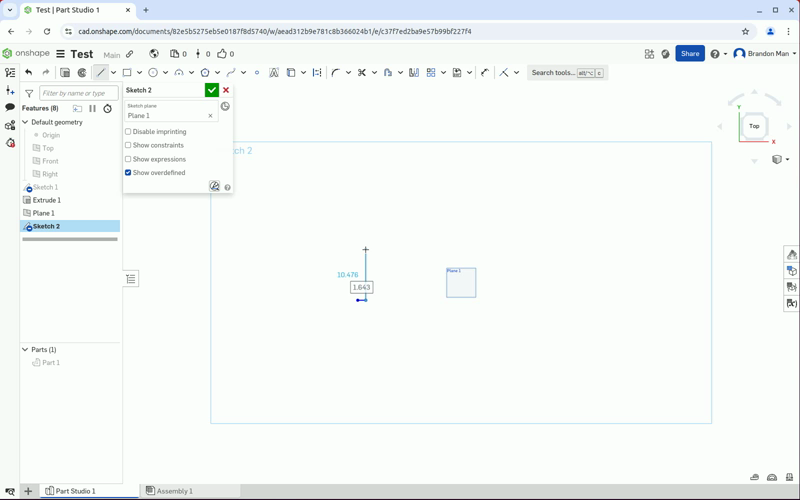
key_down(shift)
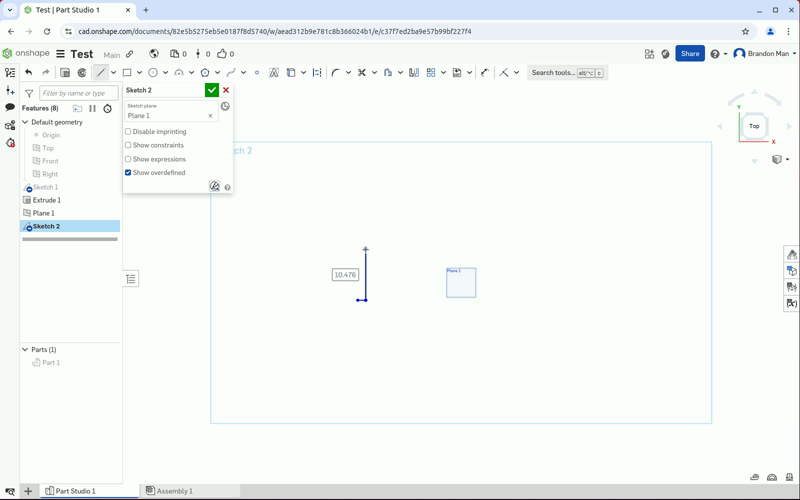
mouse_move(395, 249)
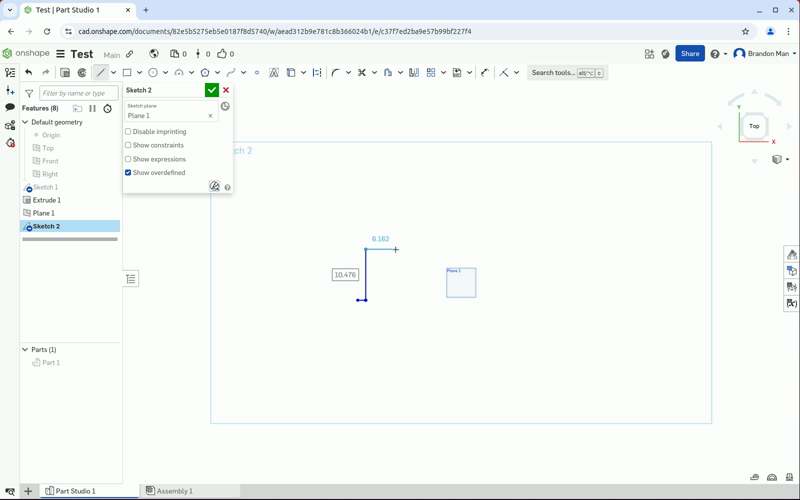
mouse_move(357, 249)
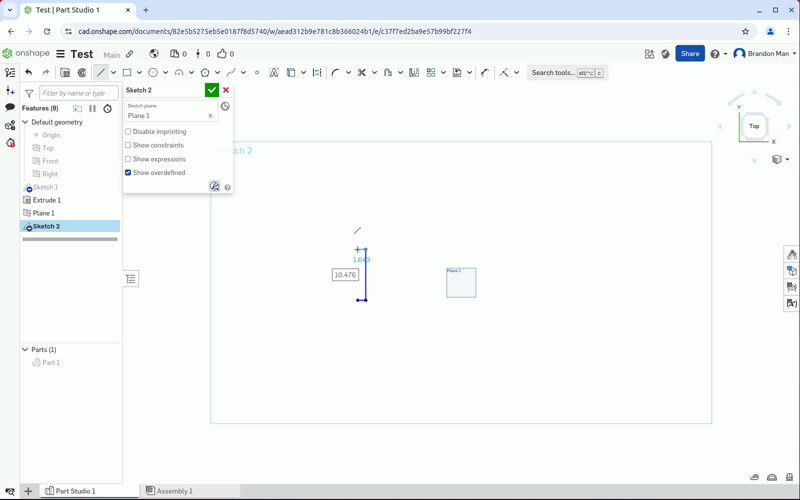
click(357, 249)
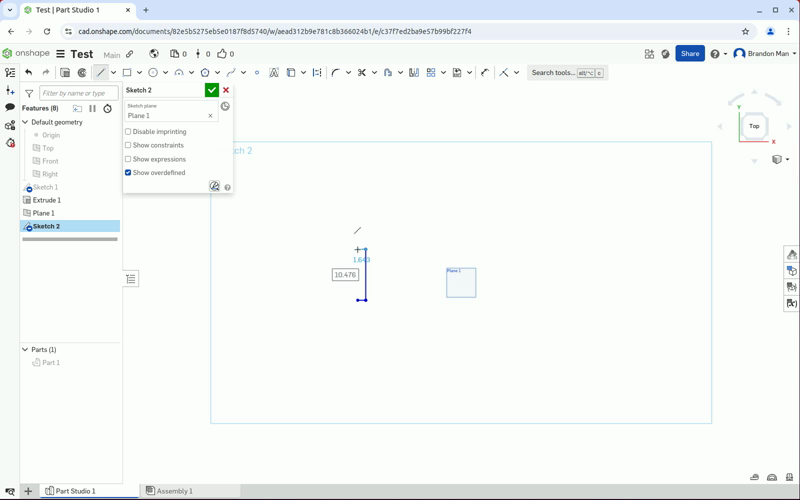
key_up(shift)
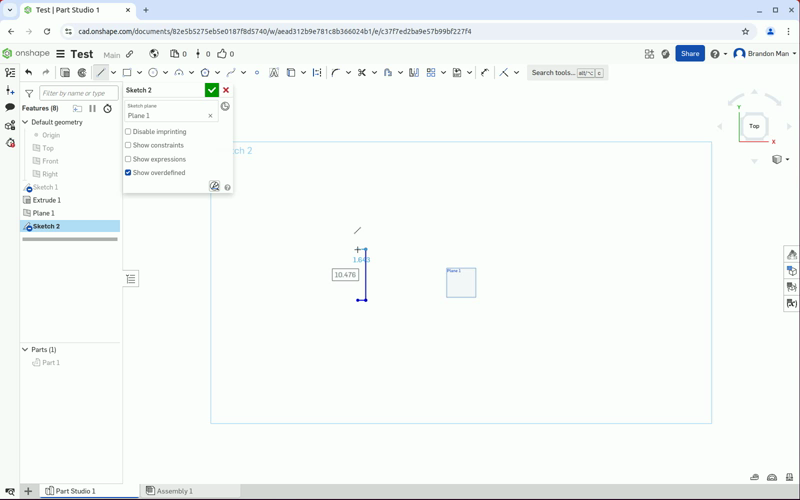
mouse_move(387, 249)
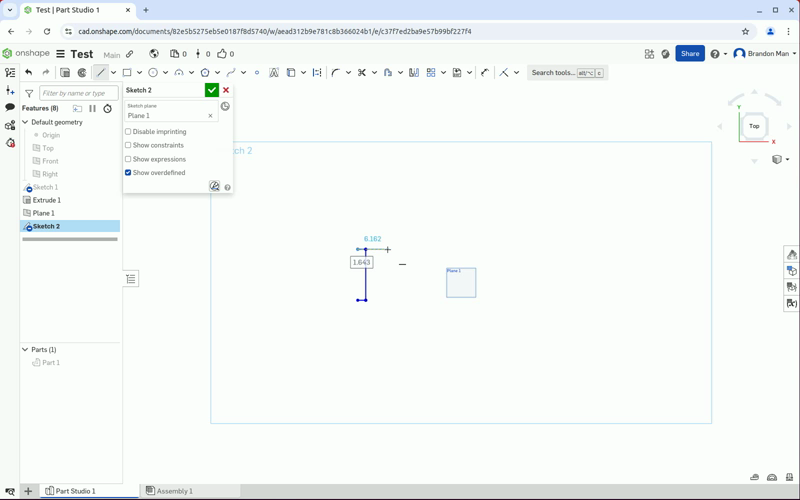
key_down(shift)
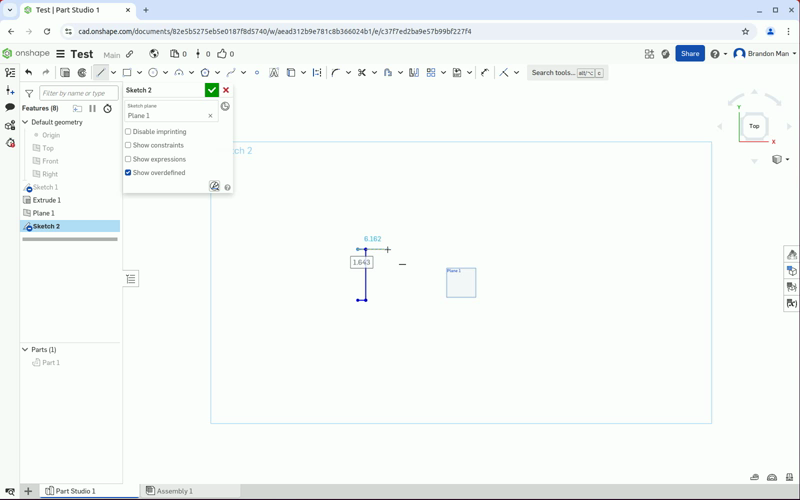
mouse_move(357, 300)
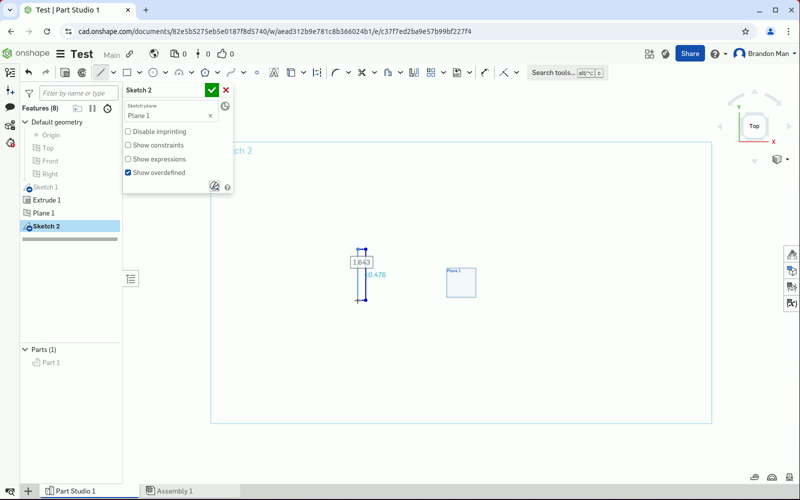
key_up(shift)
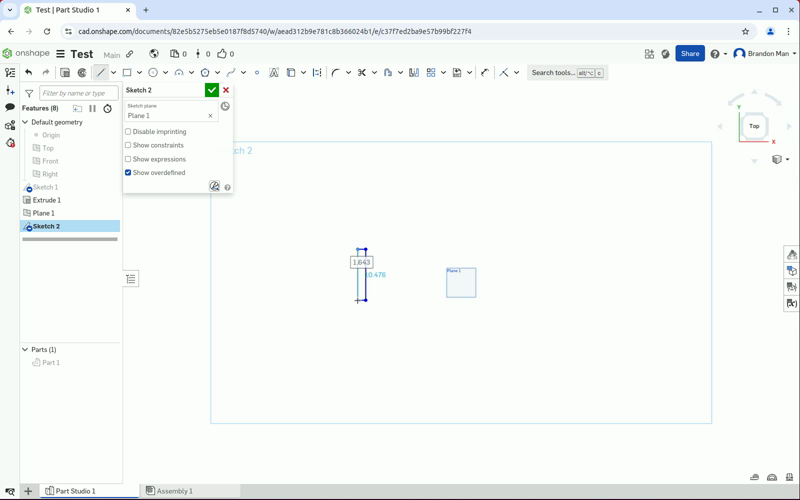
click(357, 300)
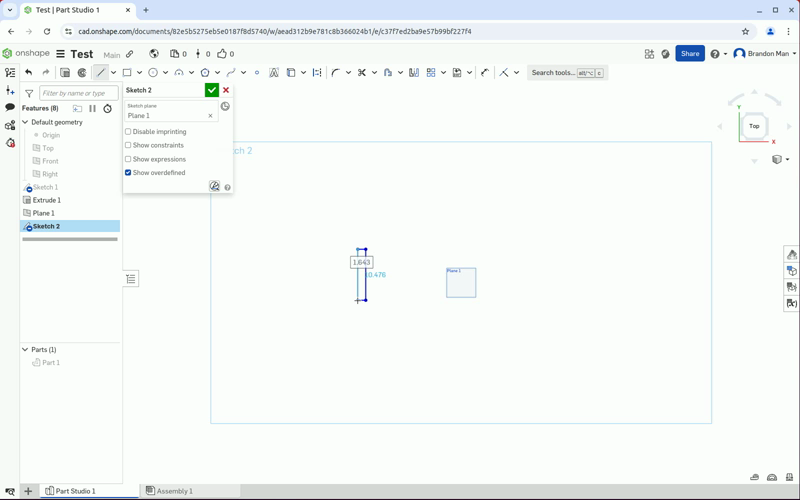
key(esc)
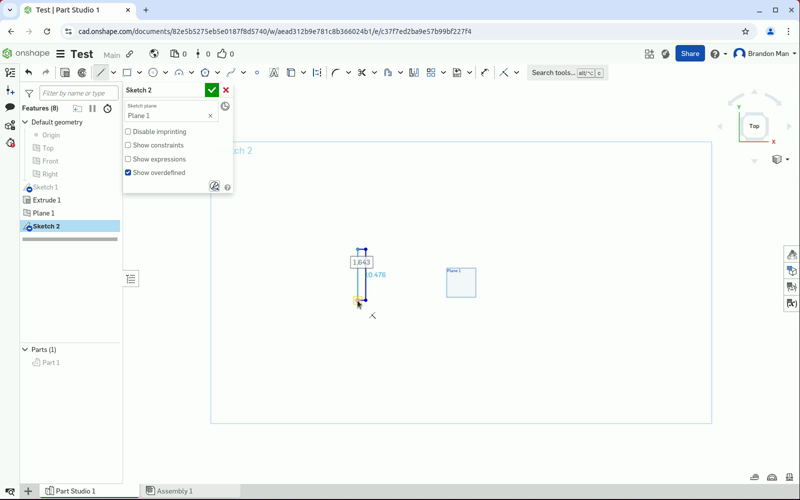
mouse_move(358, 255)
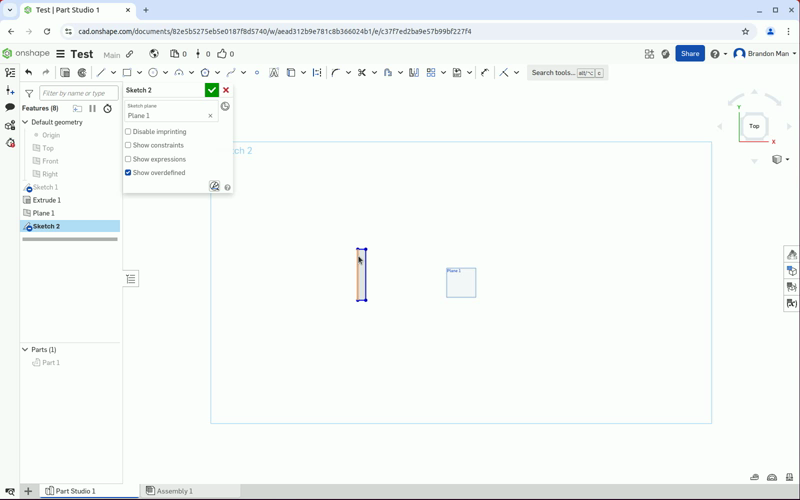
scroll(6)
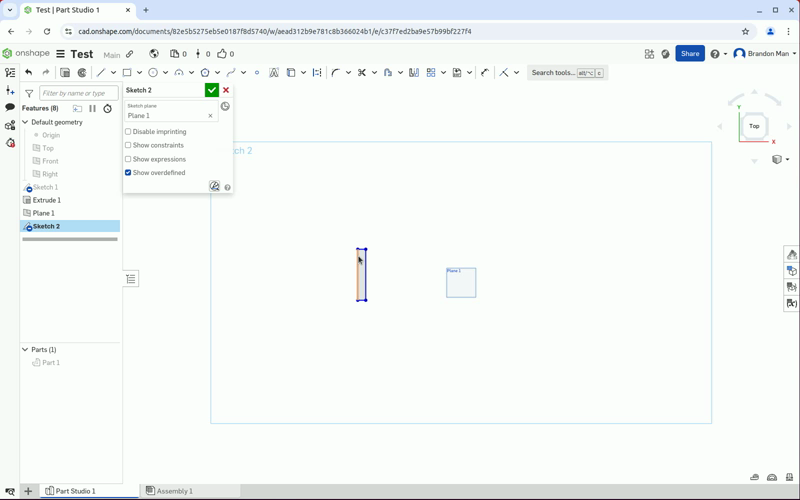
scroll(6)
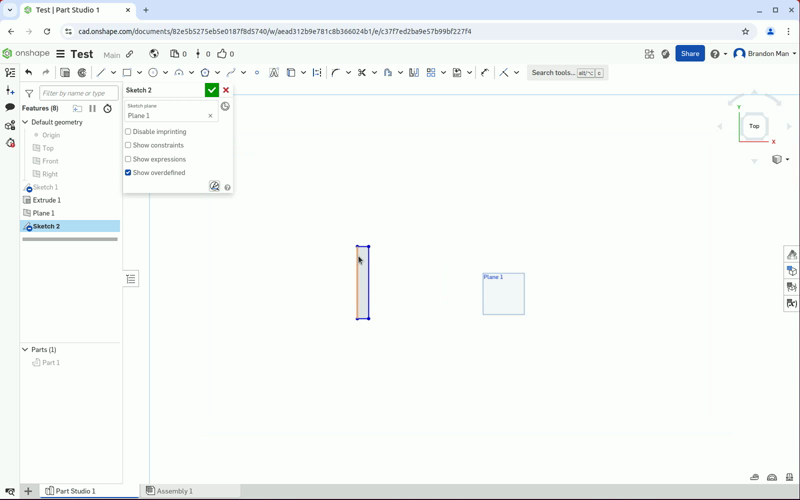
scroll(6)
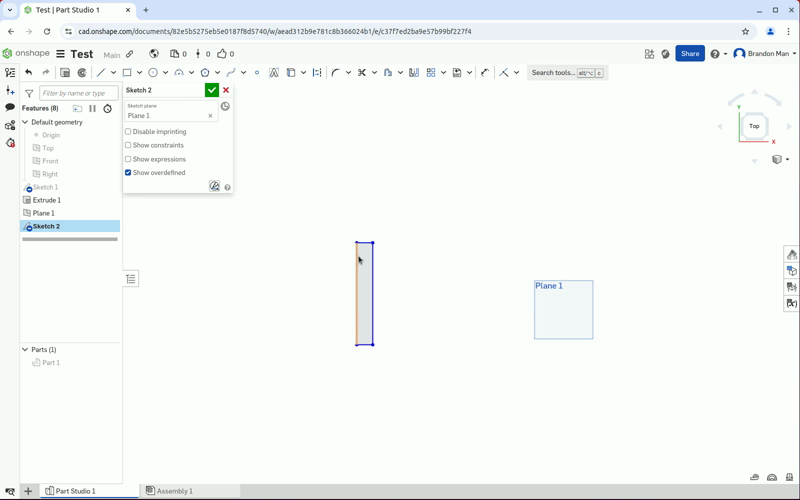
scroll(6)
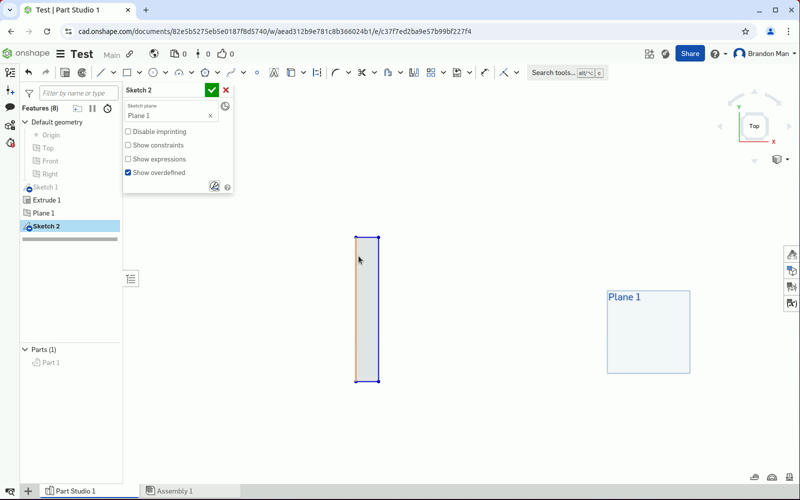
scroll(6)
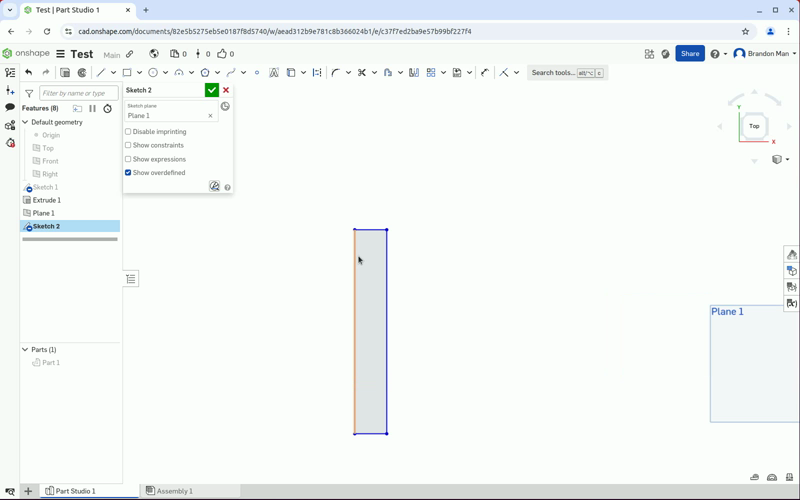
scroll(6)
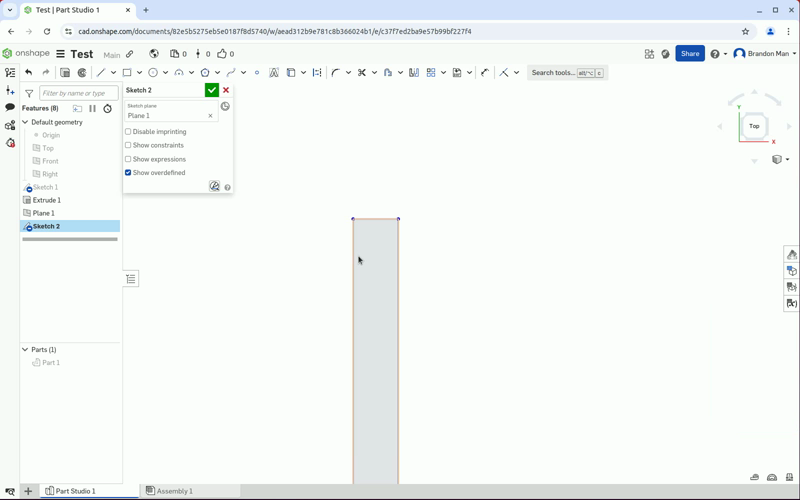
scroll(6)
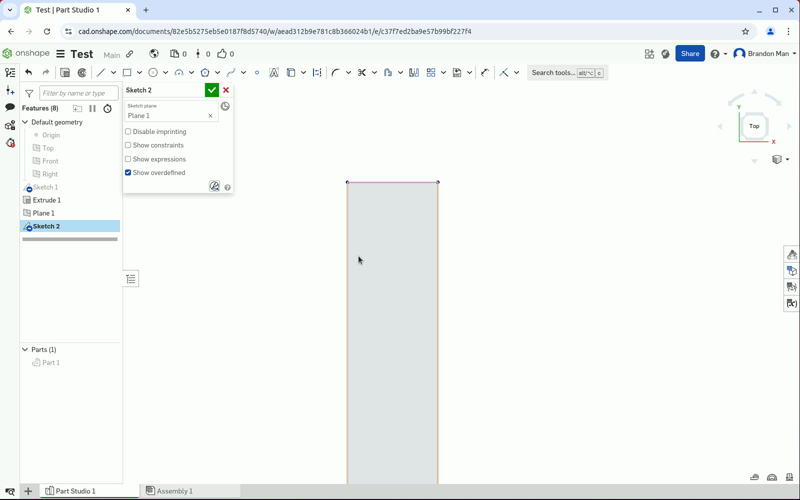
click(358, 255)
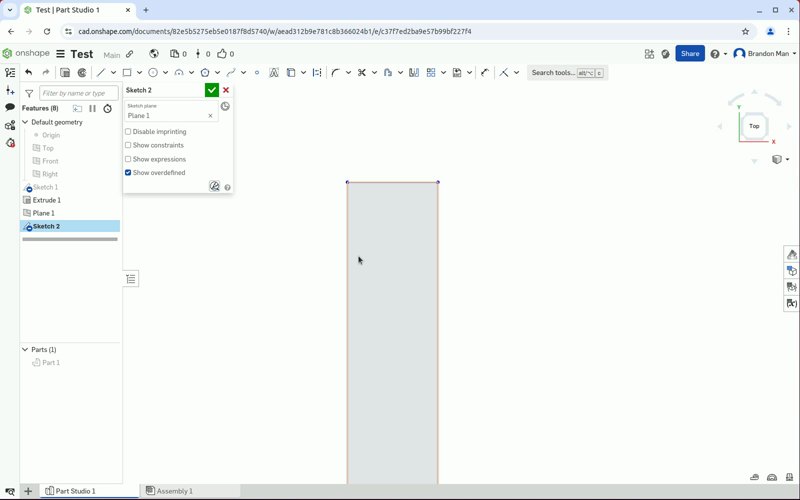
scroll(-6)
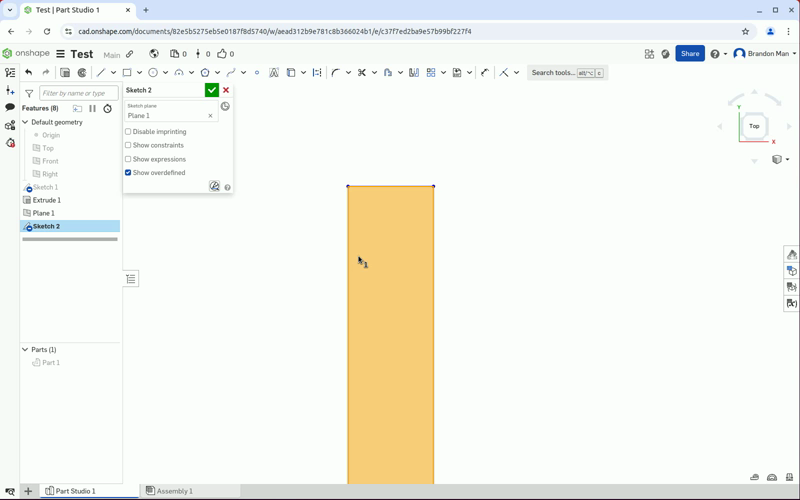
scroll(-6)
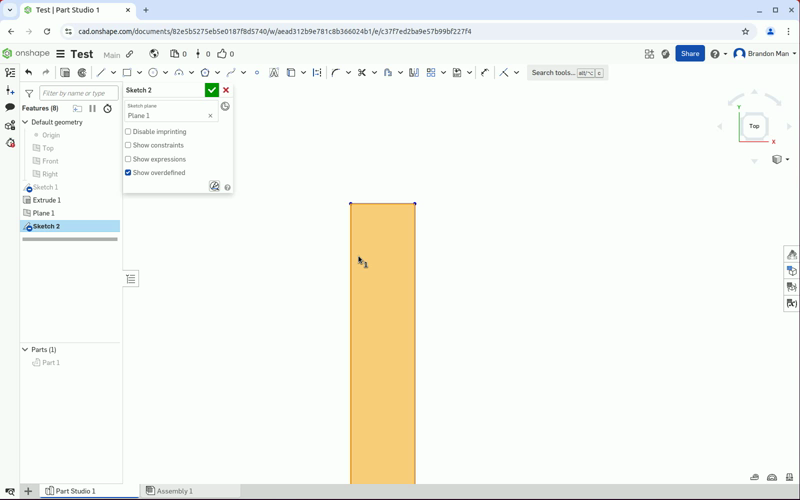
scroll(-6)
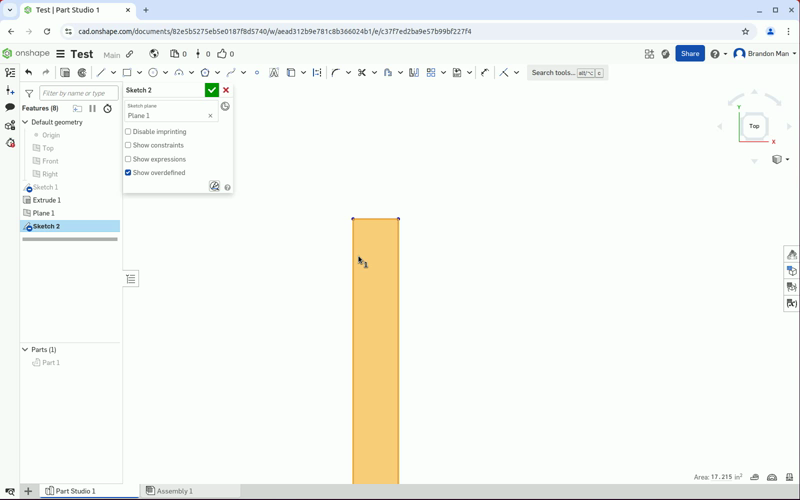
scroll(-6)
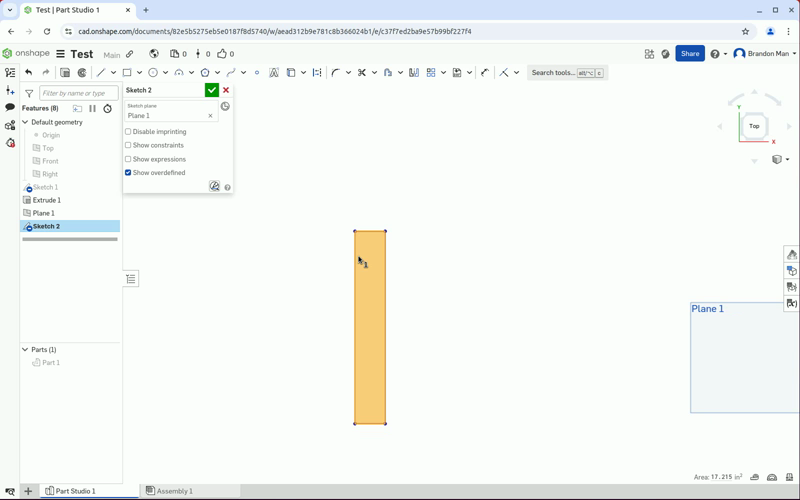
scroll(-6)
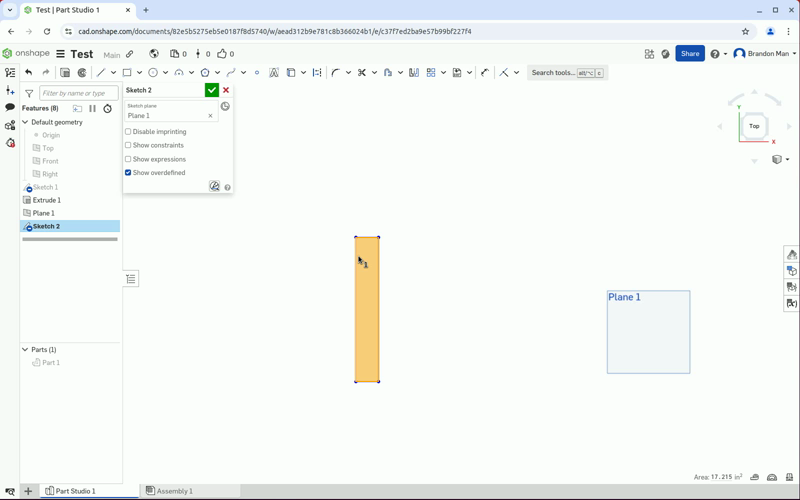
scroll(-6)
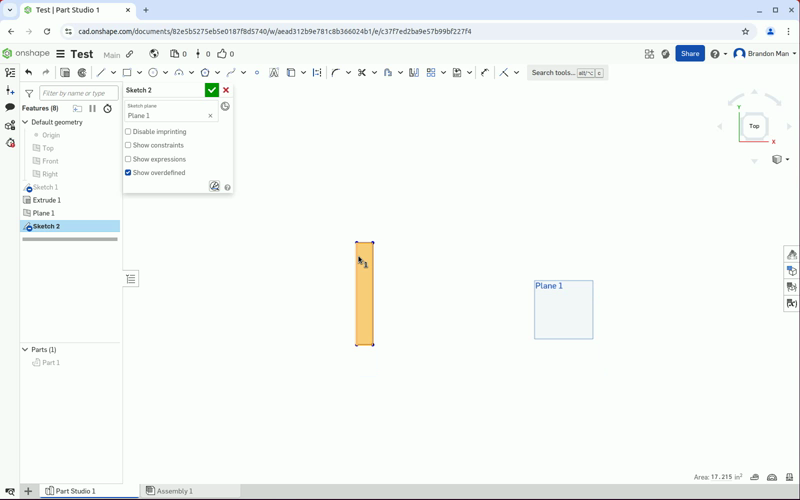
scroll(-6)
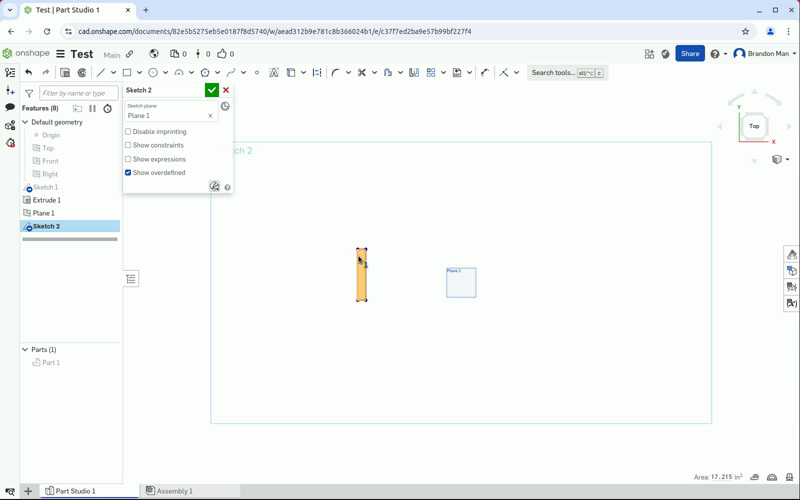
mouse_move(73, 352)
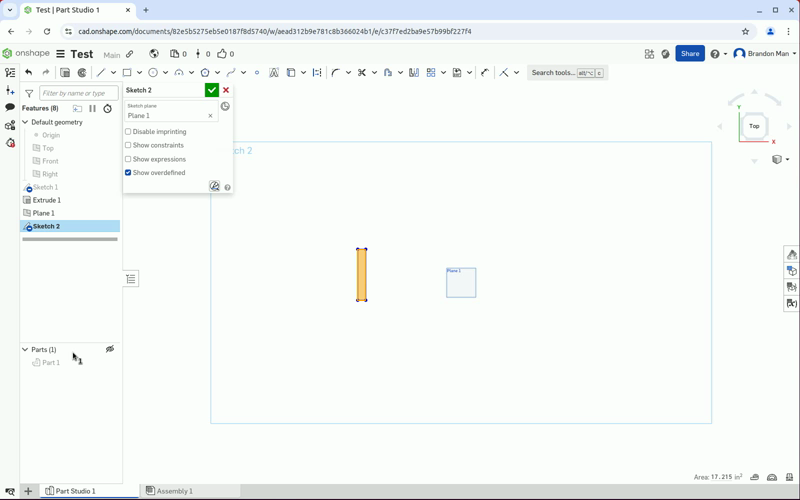
key(shift+y)
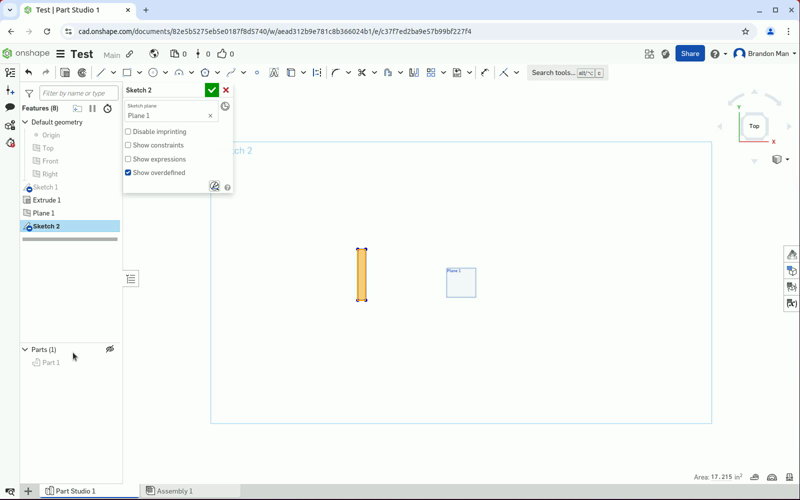
key(shift+e)
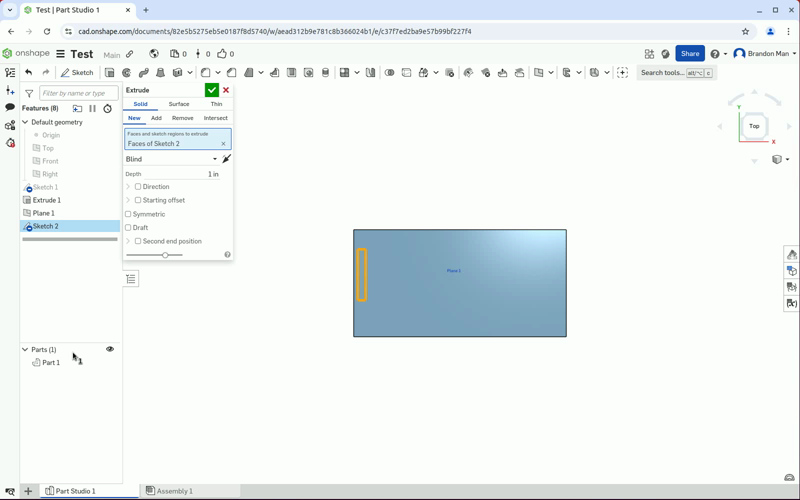
mouse_move(143, 106)
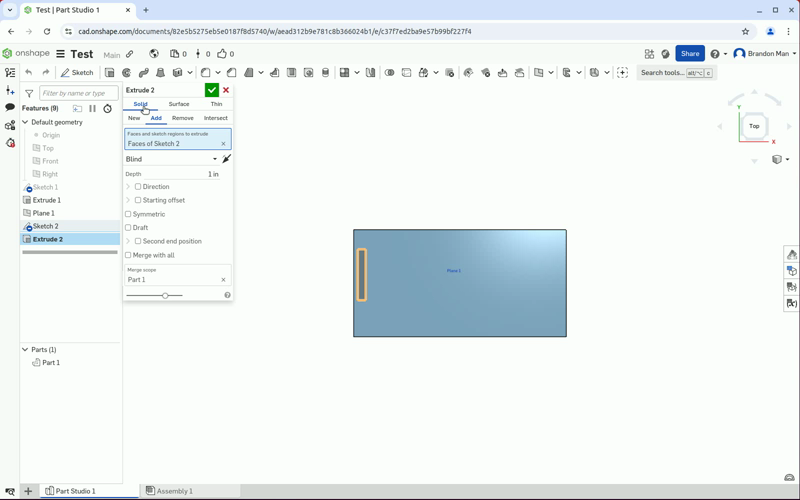
click(143, 106)
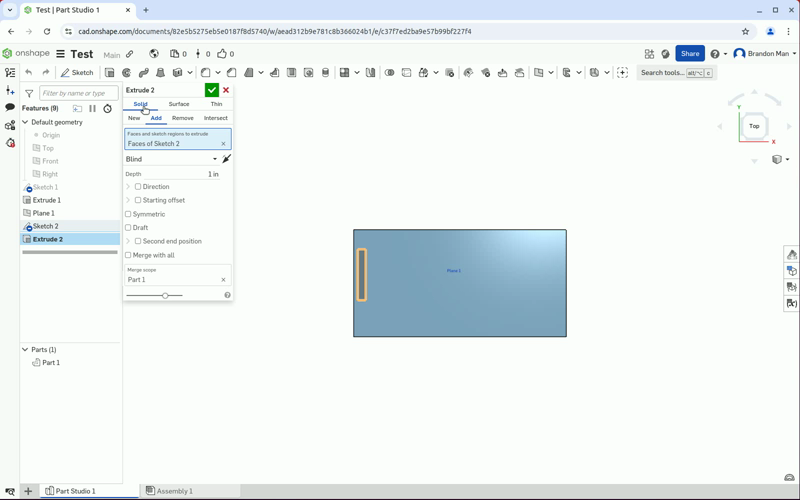
mouse_move(137, 120)
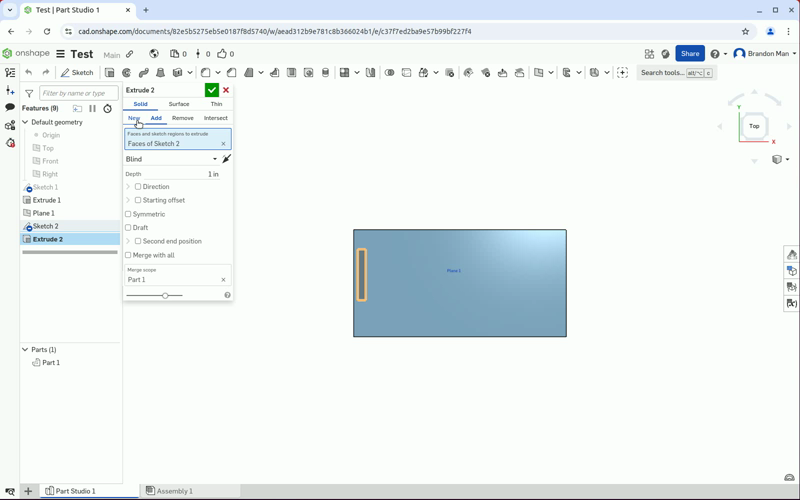
click(137, 120)
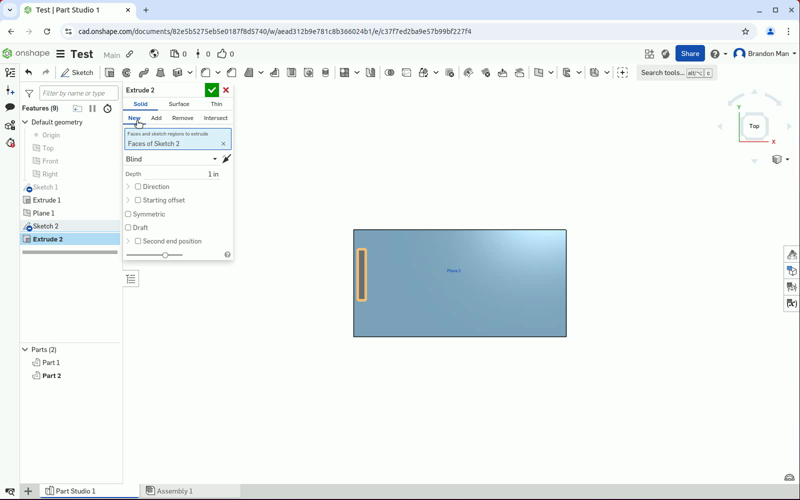
key(tab, 4)
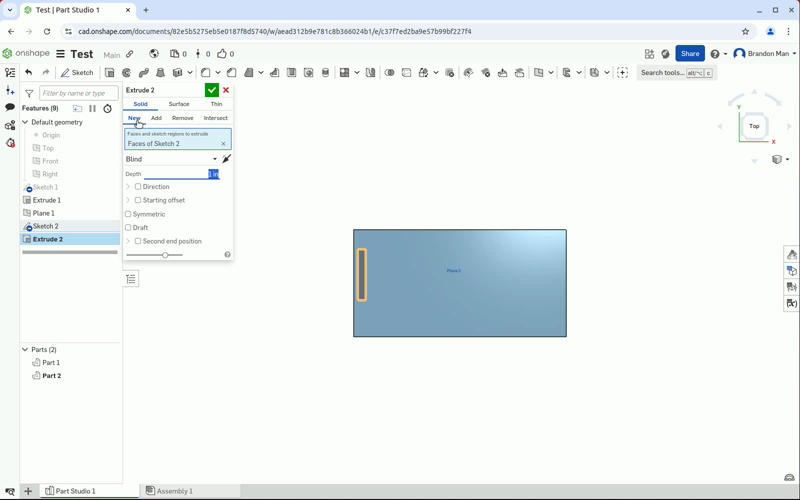
text(1.204)
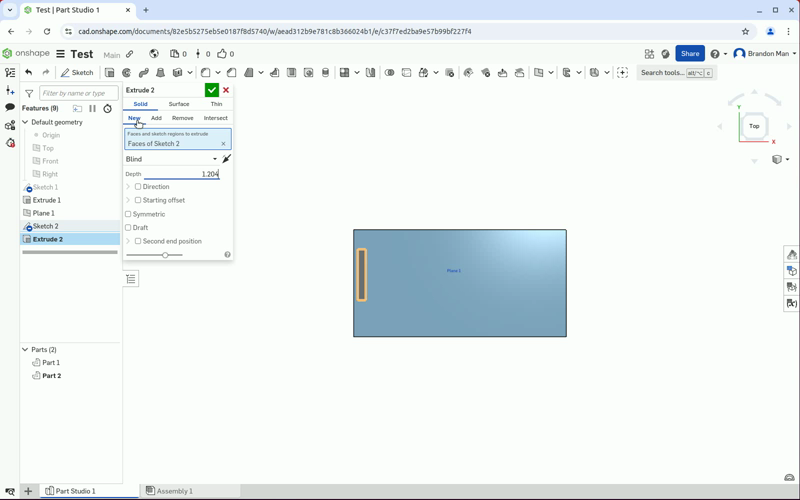
key(enter)
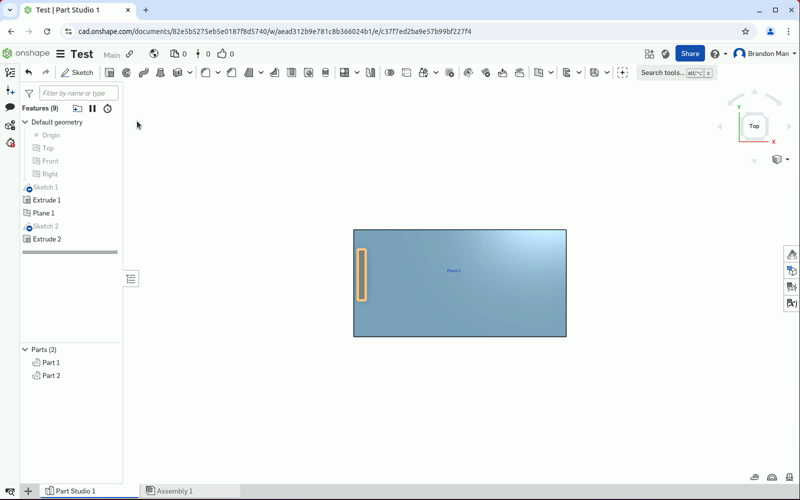
key(shift+h)
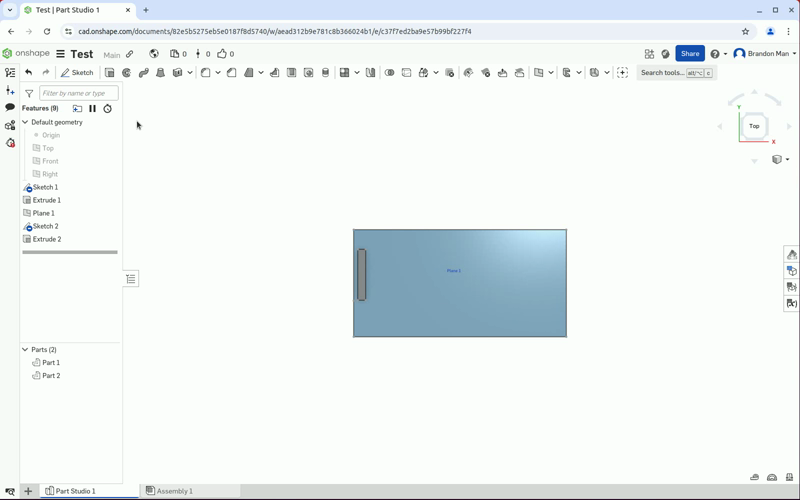
key(shift+h)
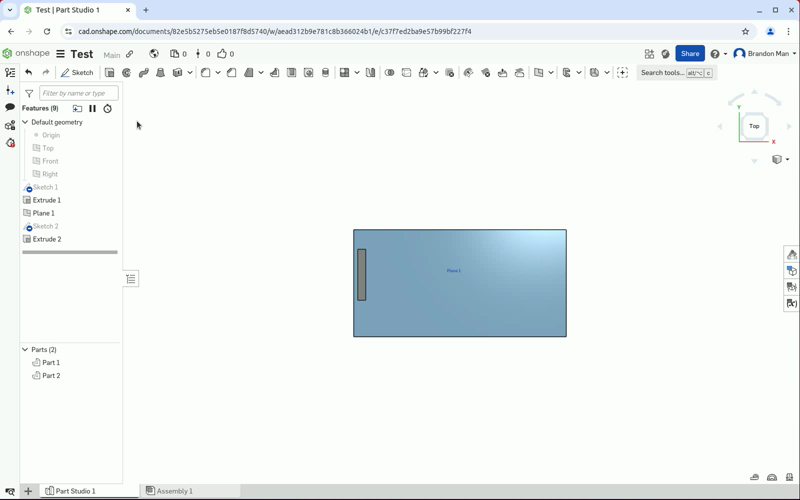
mouse_move(73, 189)
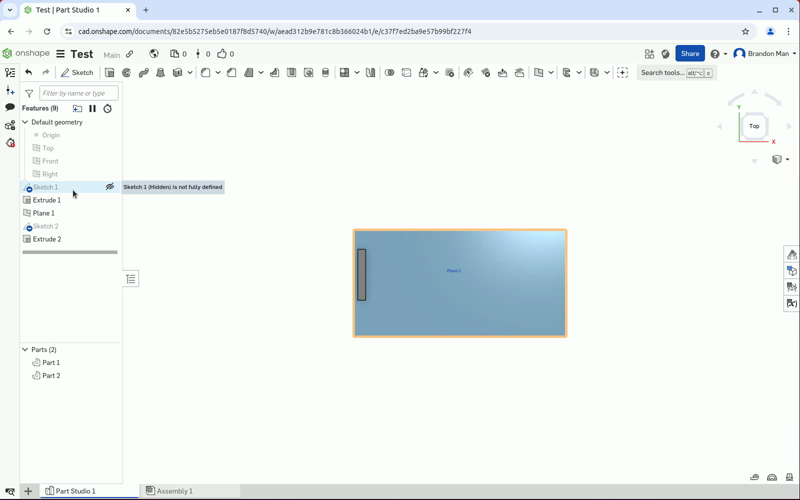
click(73, 189)
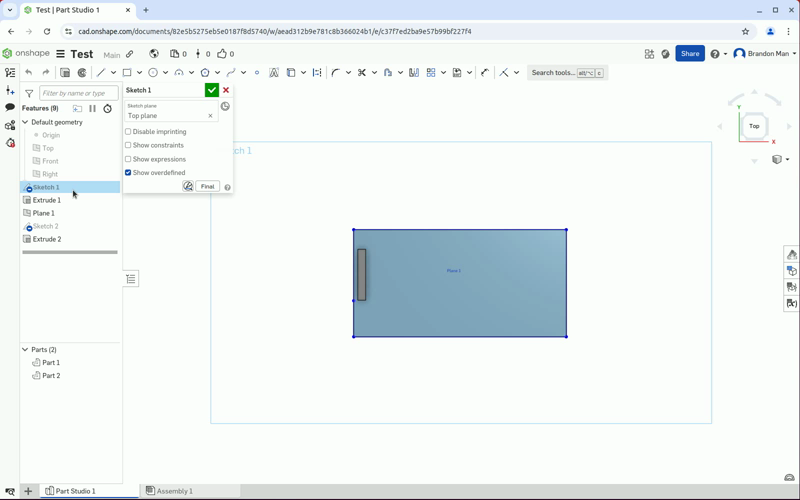
mouse_move(229, 92)
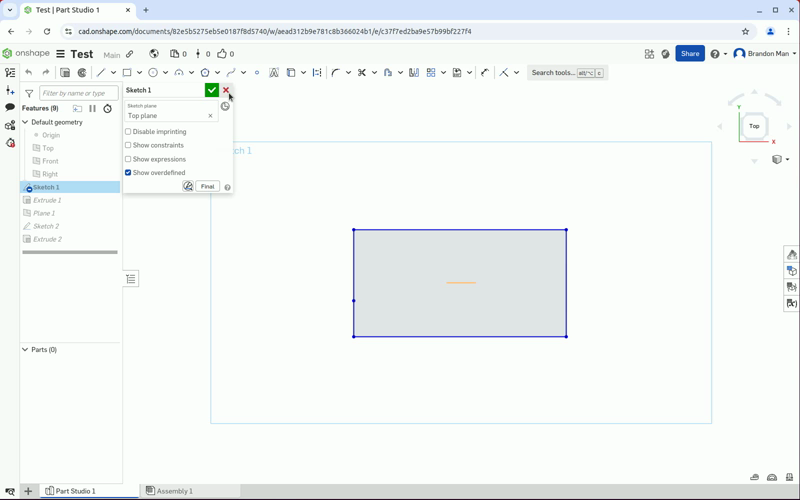
click(229, 92)
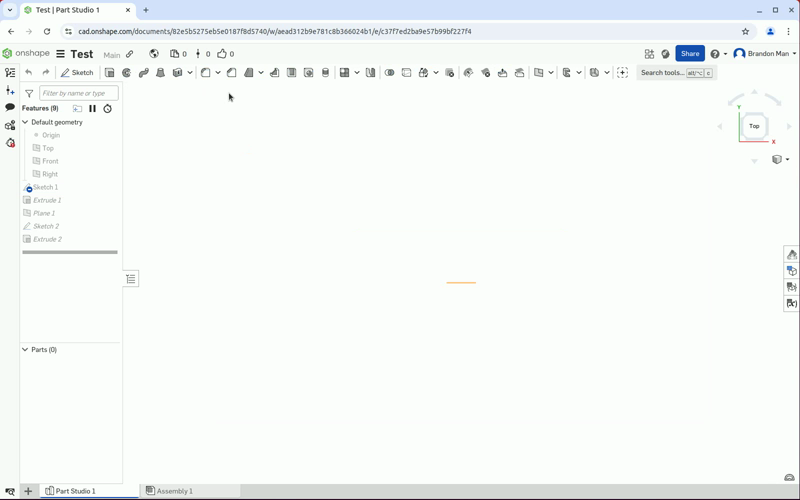
key(shift+s)
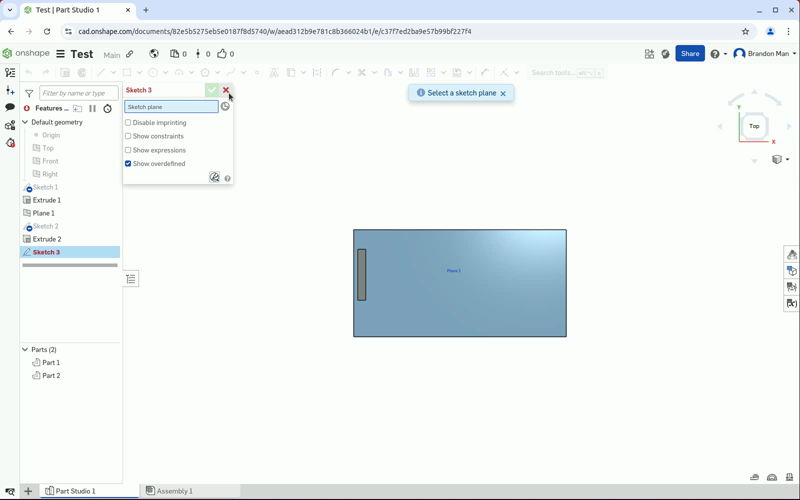
mouse_move(73, 215)
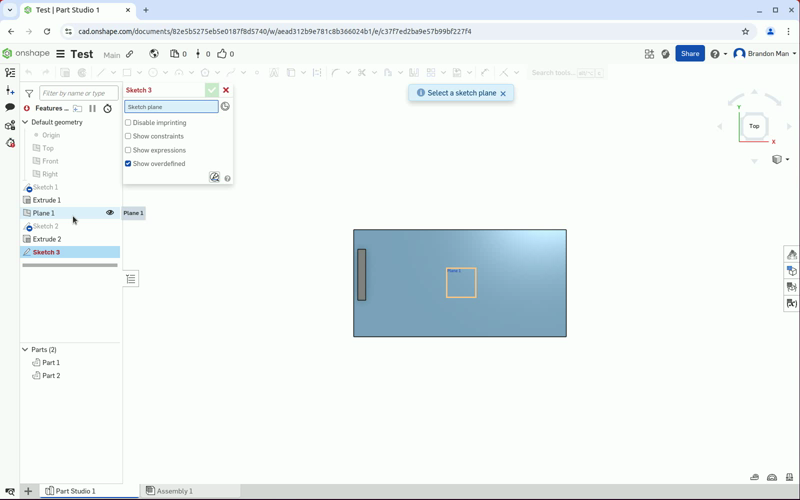
click(73, 215)
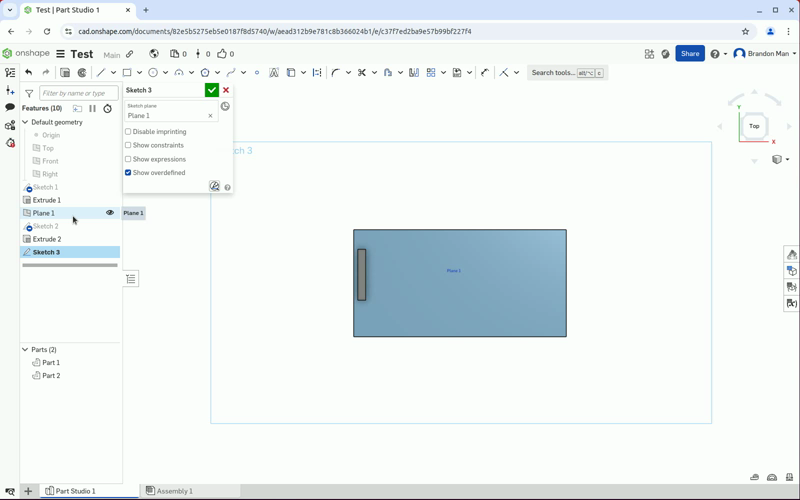
mouse_move(73, 352)
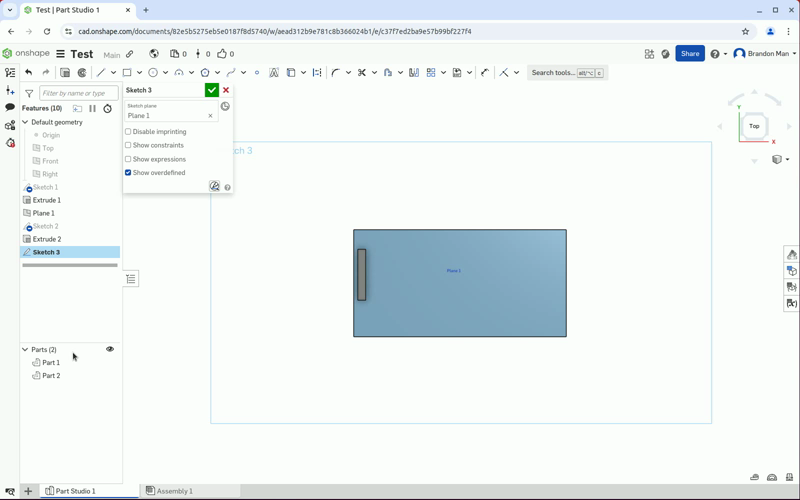
key(y)
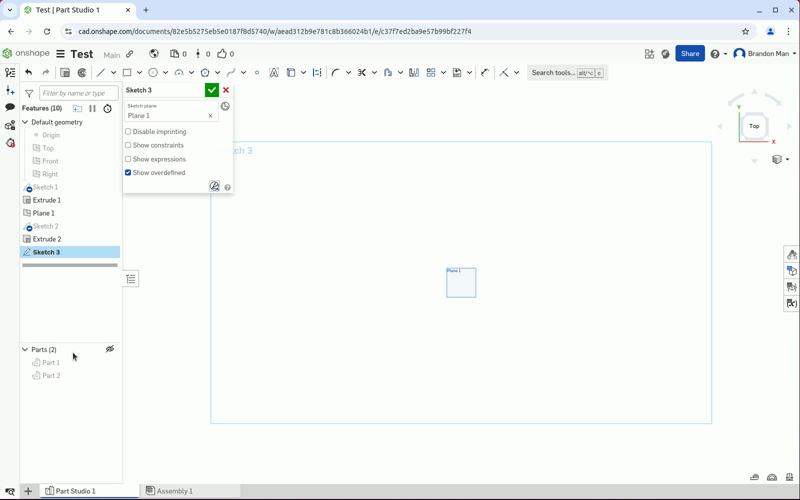
key(l)
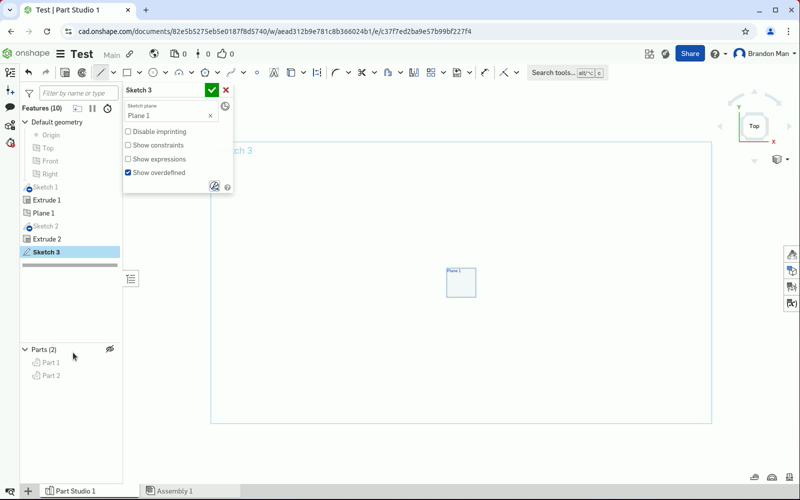
key_down(shift)
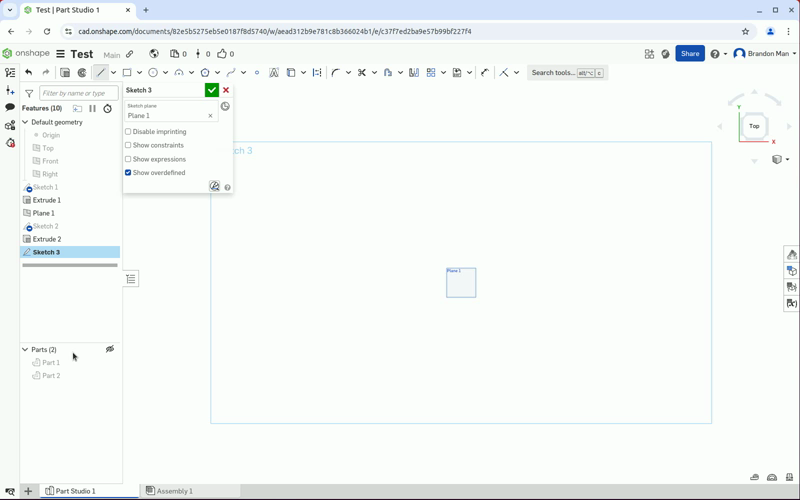
mouse_move(555, 300)
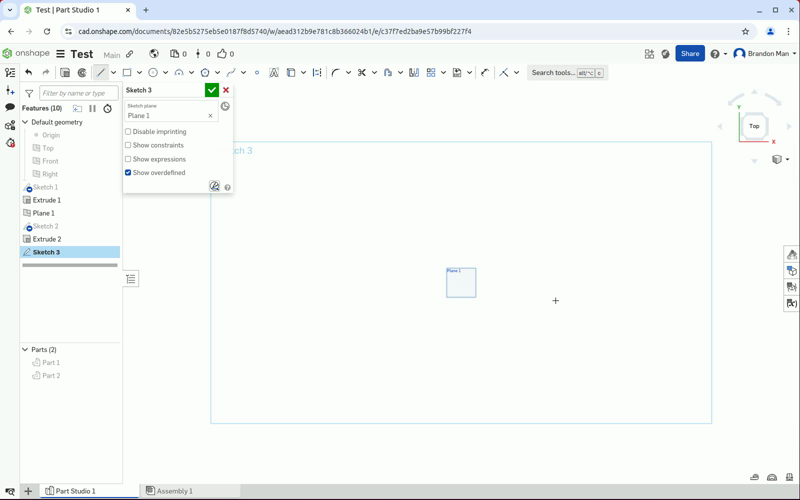
click(555, 300)
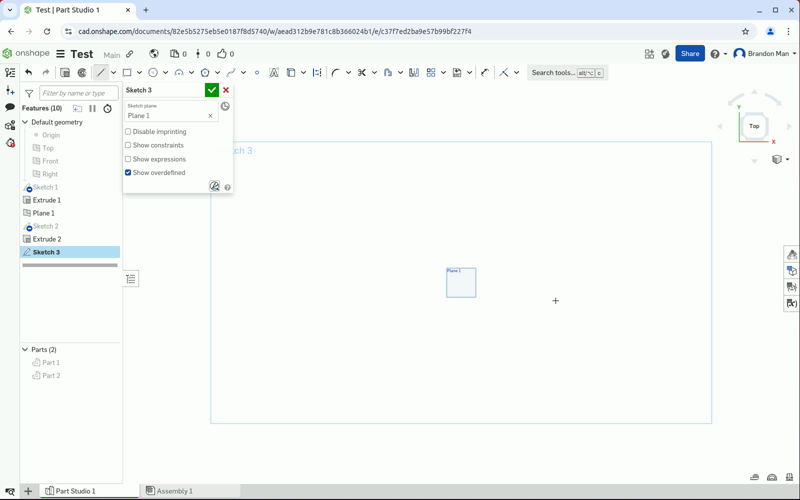
key_up(shift)
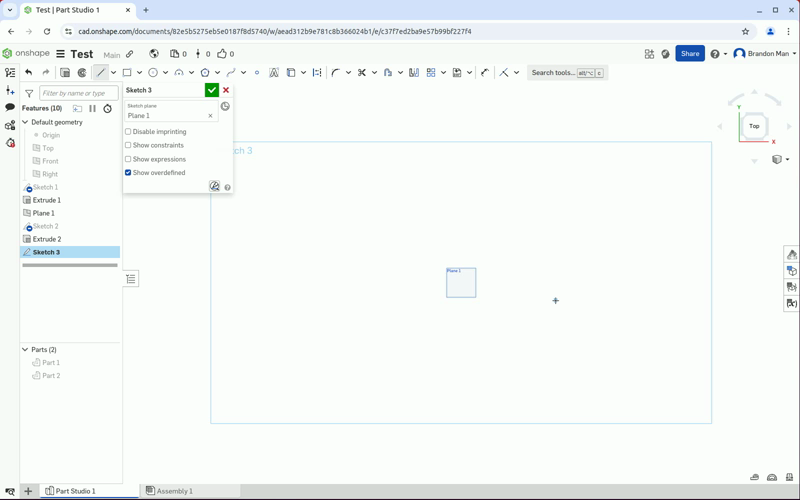
key_down(shift)
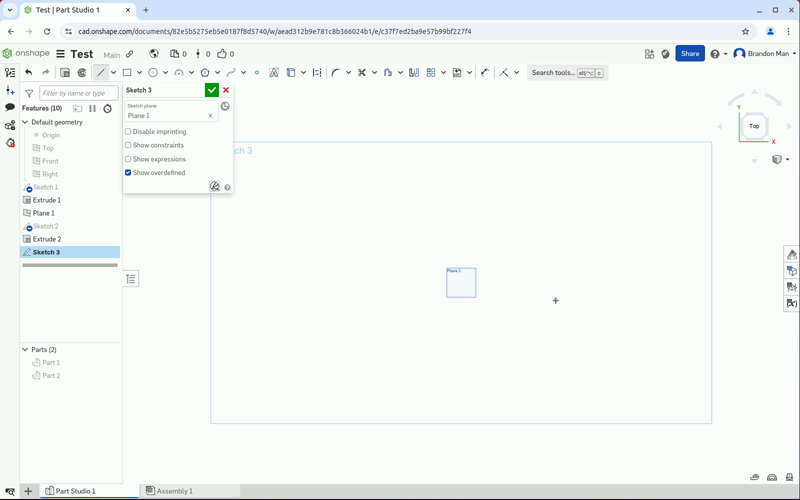
mouse_move(585, 300)
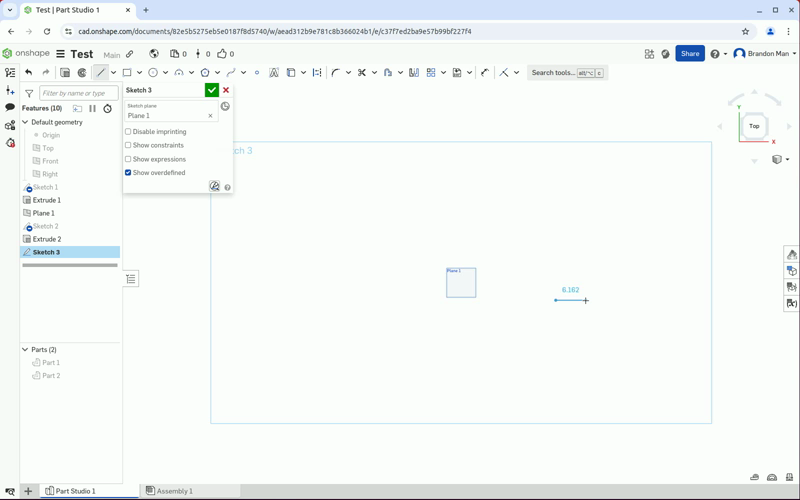
mouse_move(563, 300)
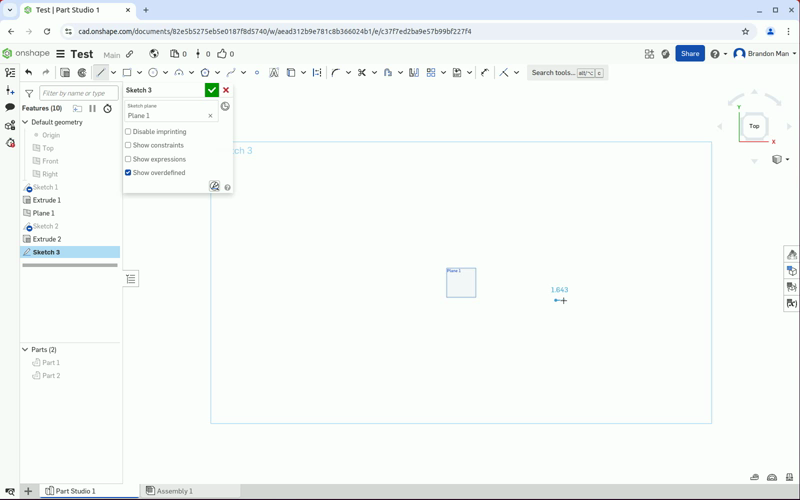
click(563, 300)
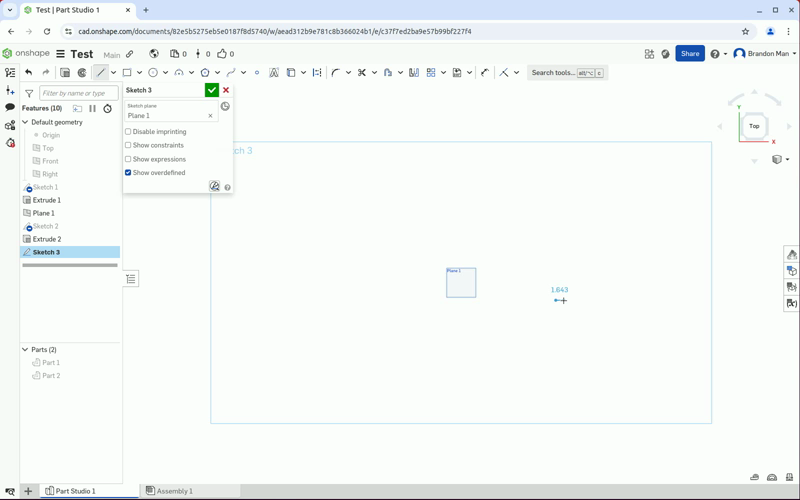
key_up(shift)
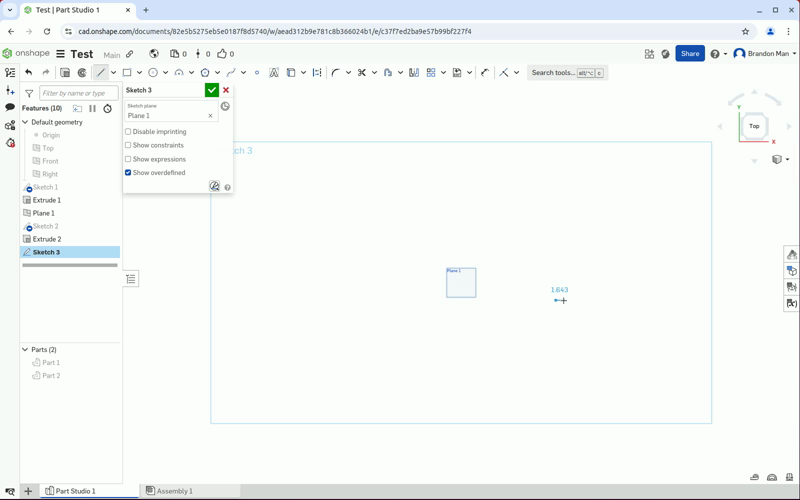
key_down(shift)
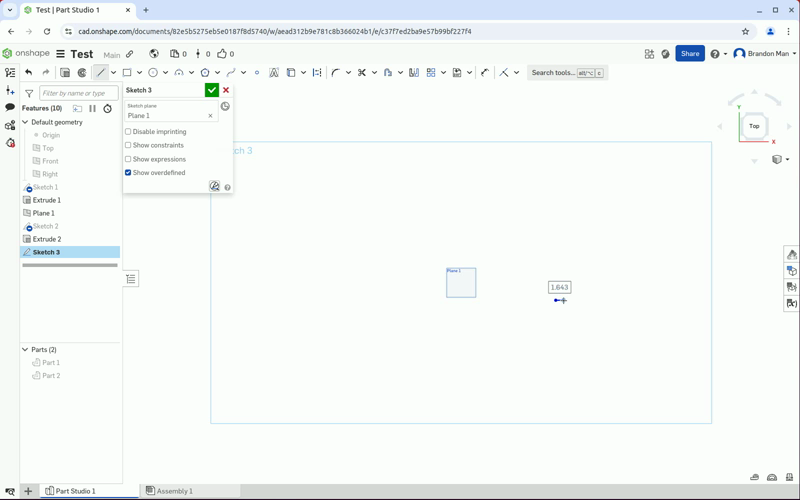
mouse_move(589, 300)
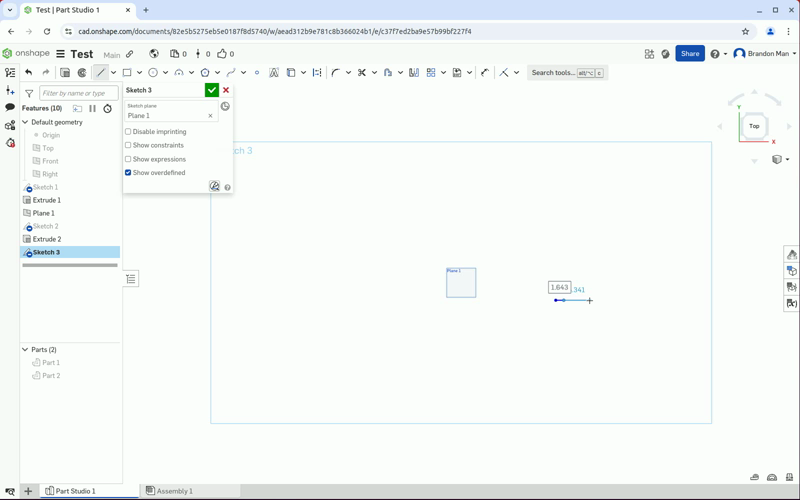
mouse_move(563, 249)
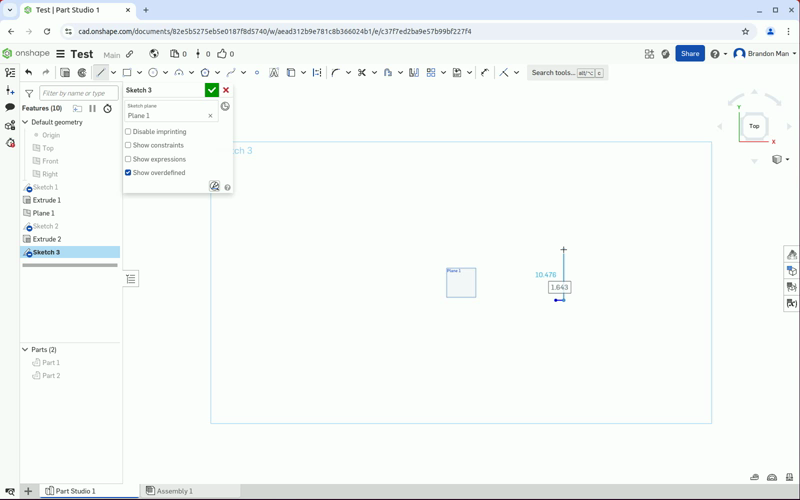
click(563, 249)
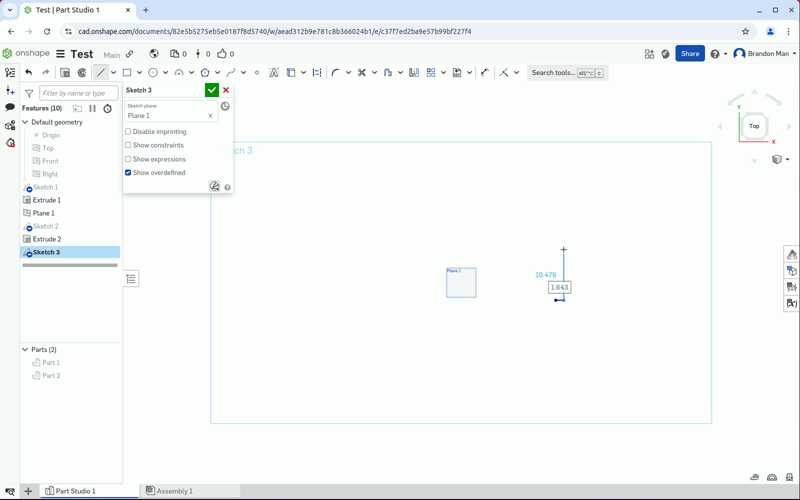
key_up(shift)
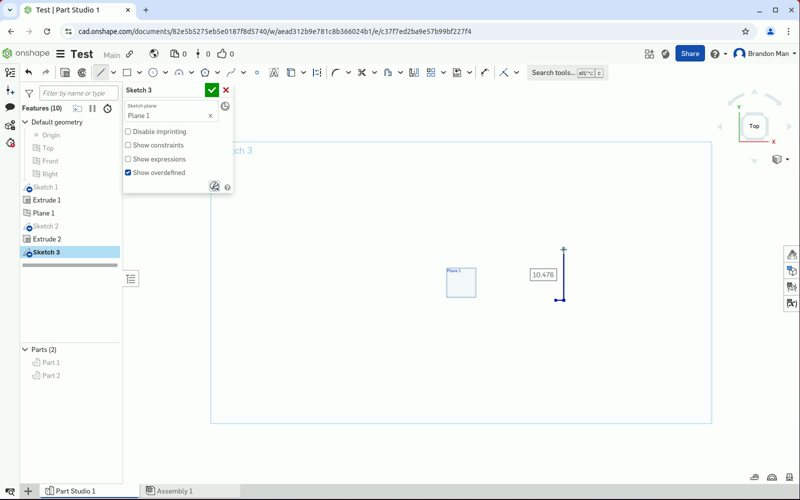
key_down(shift)
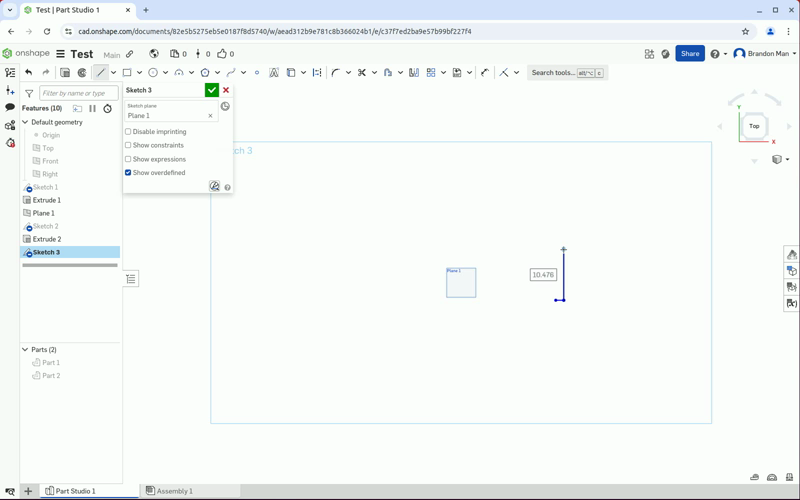
mouse_move(589, 249)
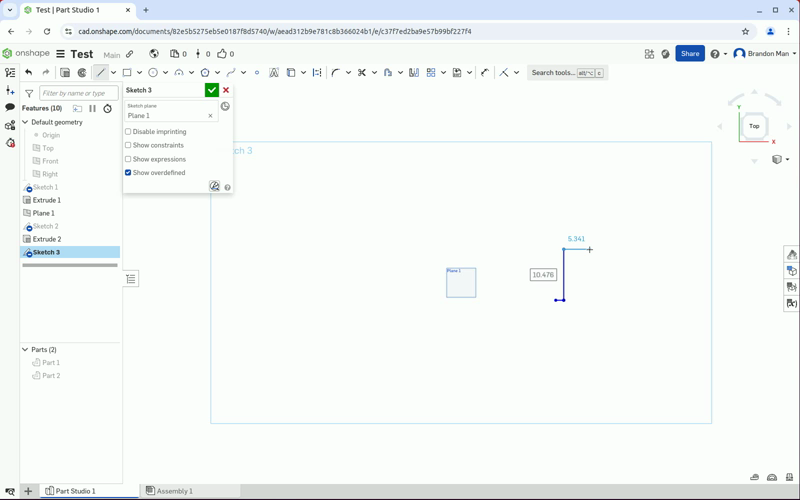
mouse_move(555, 249)
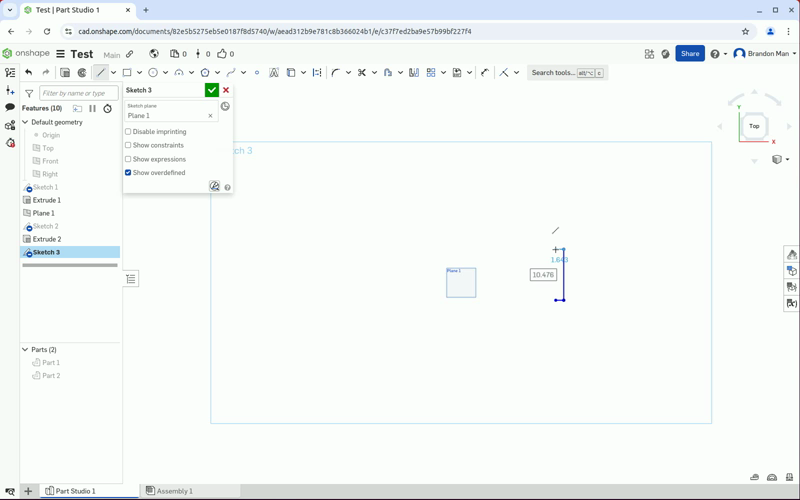
click(555, 249)
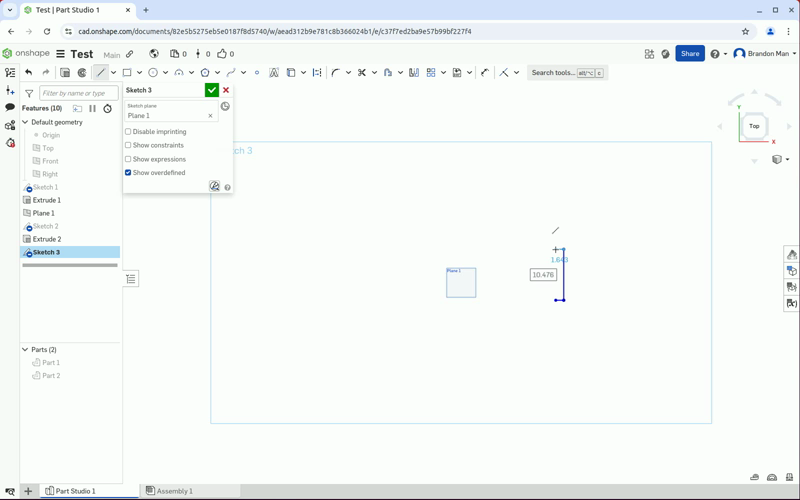
key_up(shift)
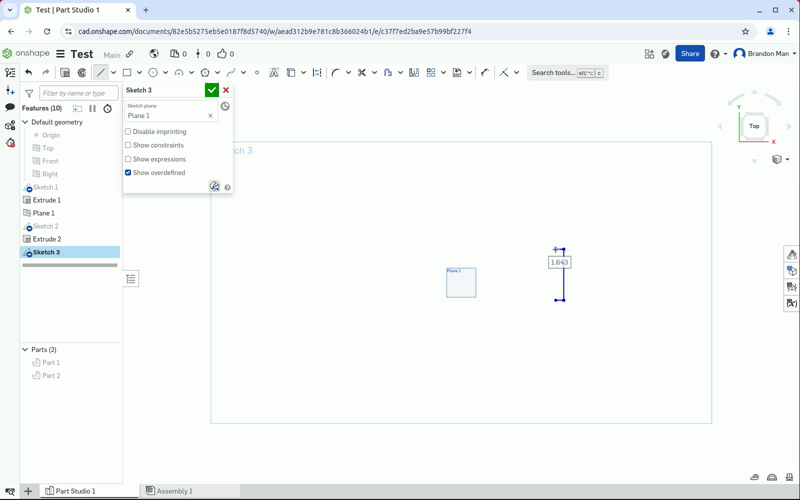
mouse_move(585, 249)
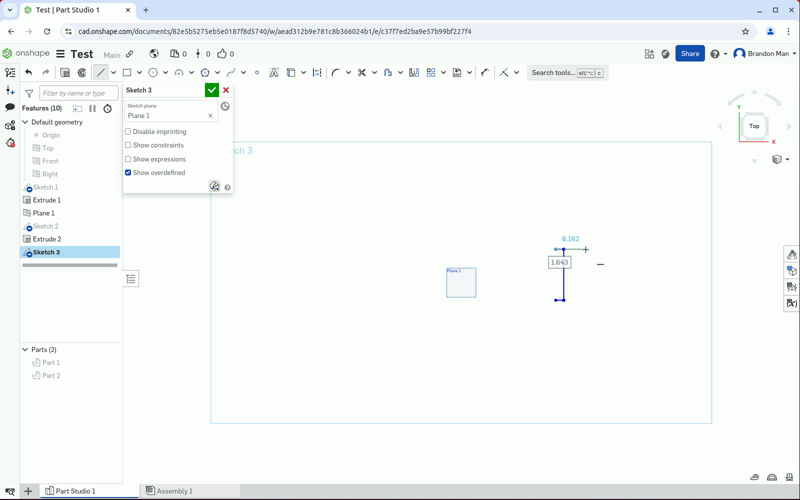
key_down(shift)
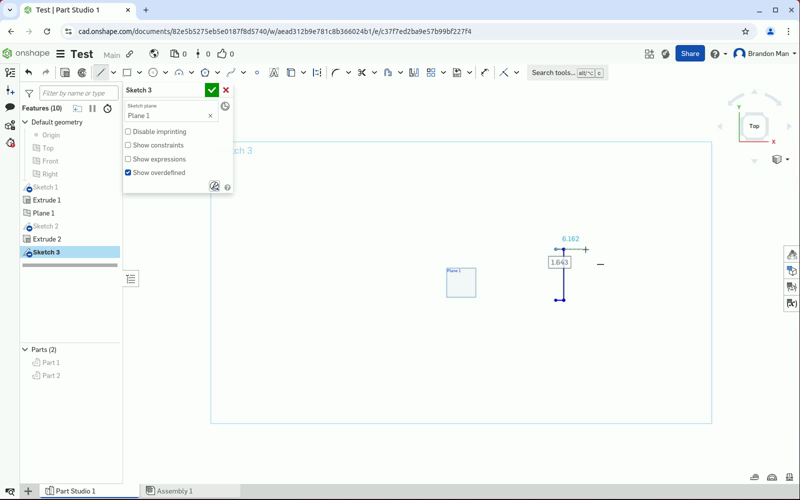
mouse_move(555, 300)
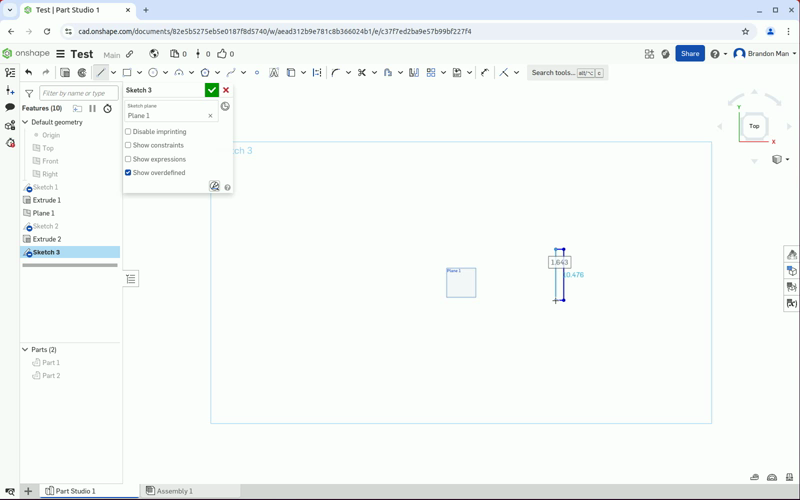
key_up(shift)
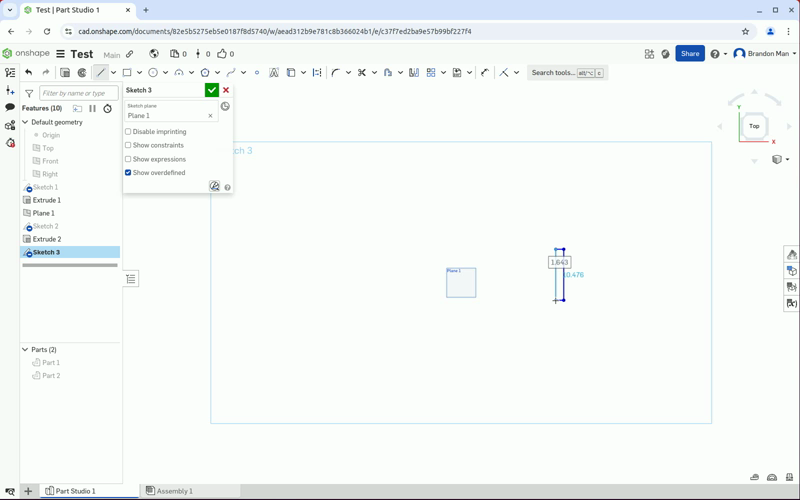
click(555, 300)
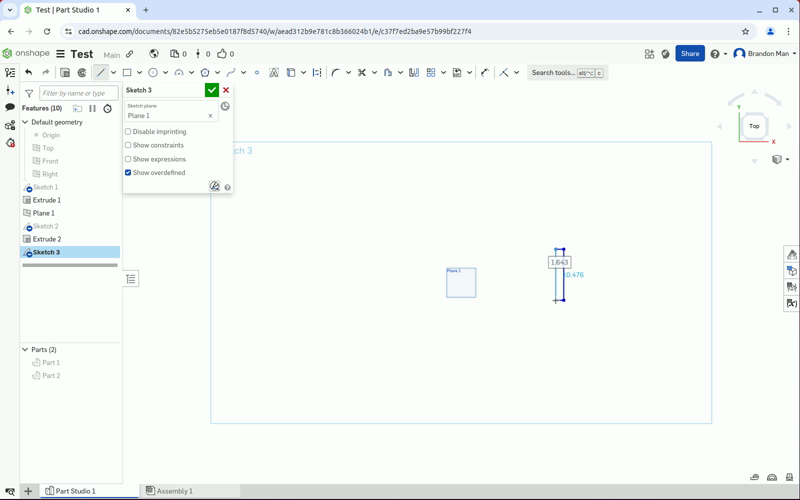
key(esc)
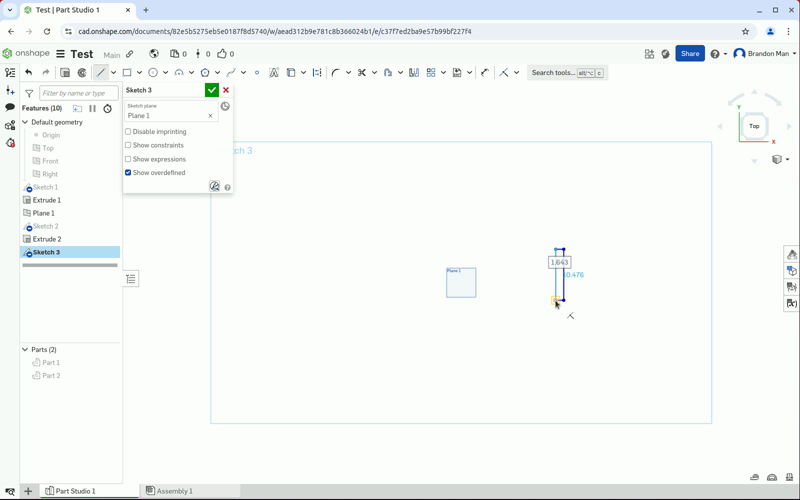
mouse_move(558, 276)
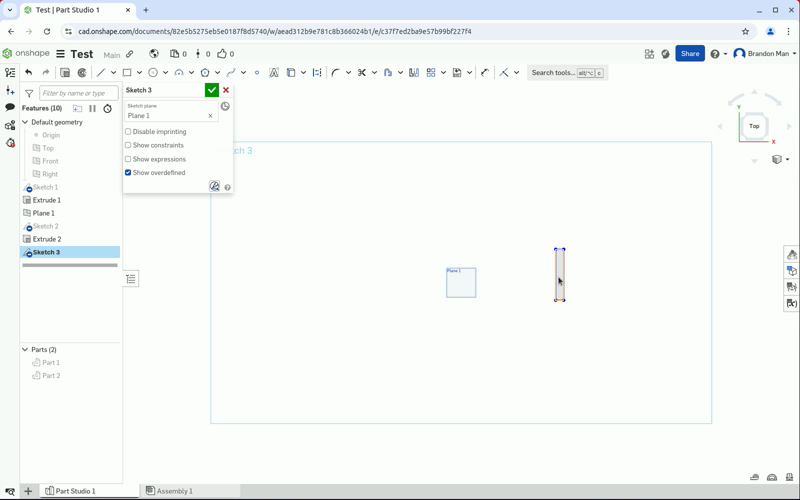
scroll(6)
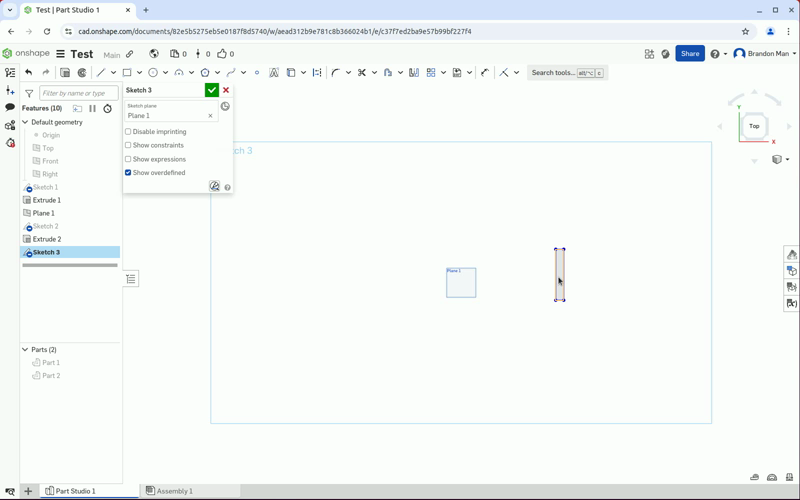
scroll(6)
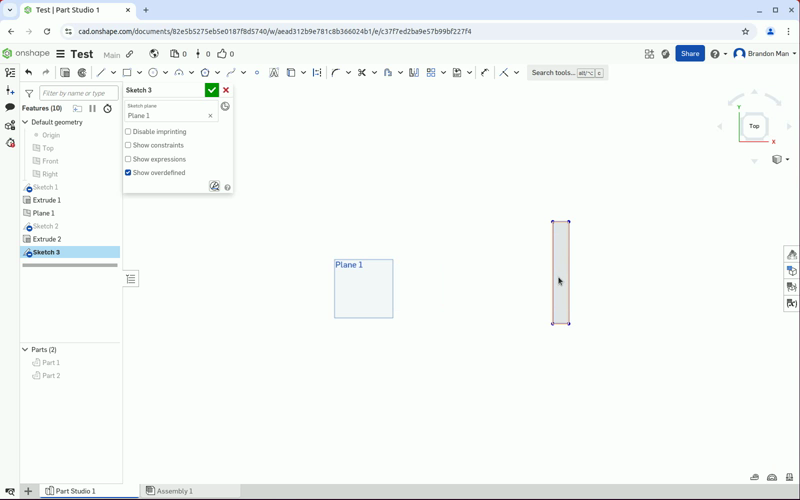
scroll(6)
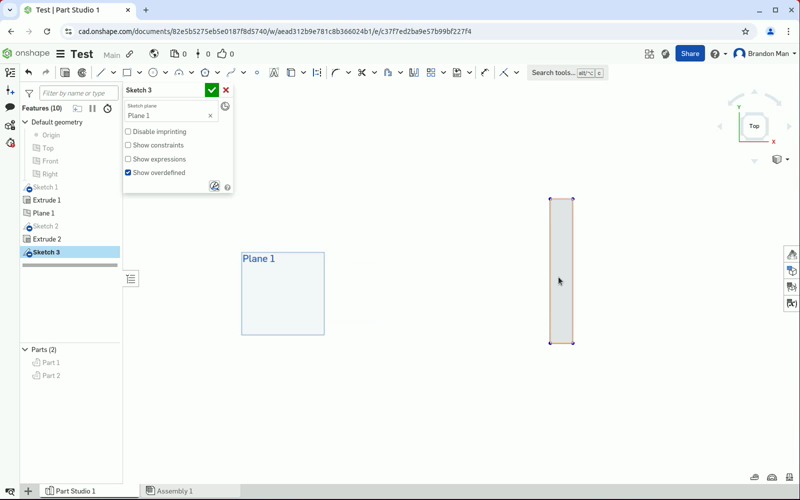
scroll(6)
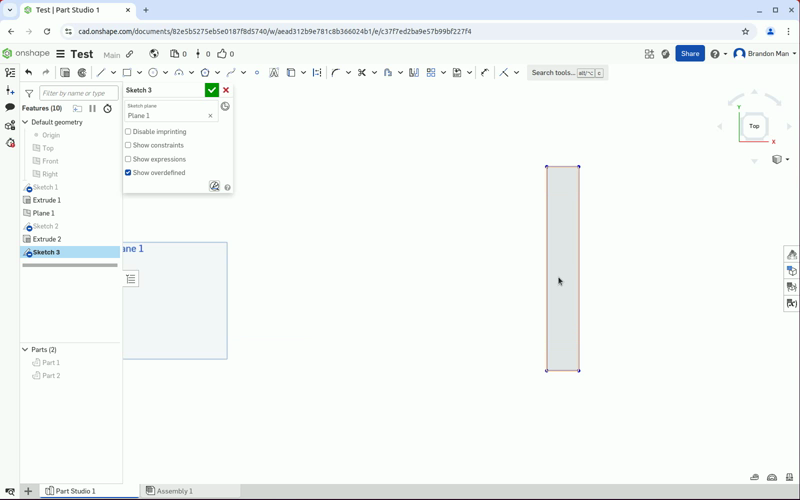
scroll(6)
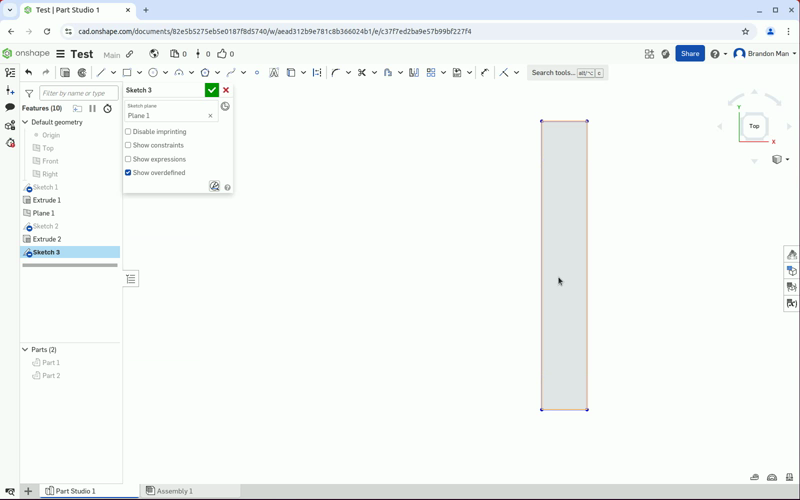
scroll(6)
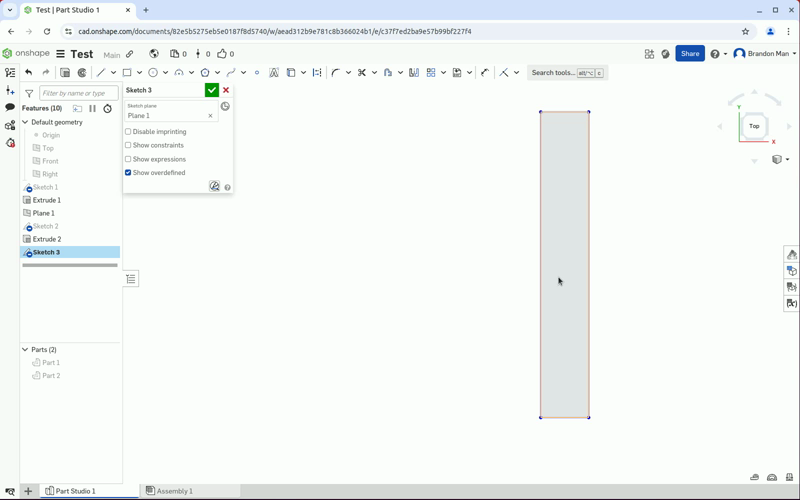
scroll(6)
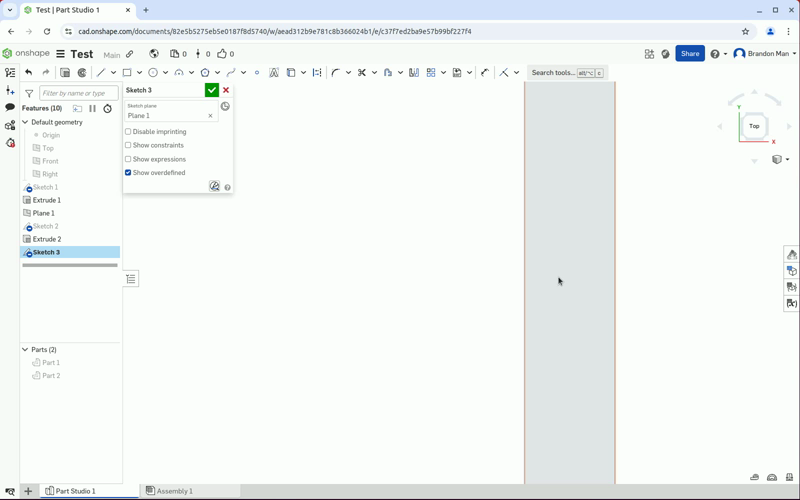
click(558, 276)
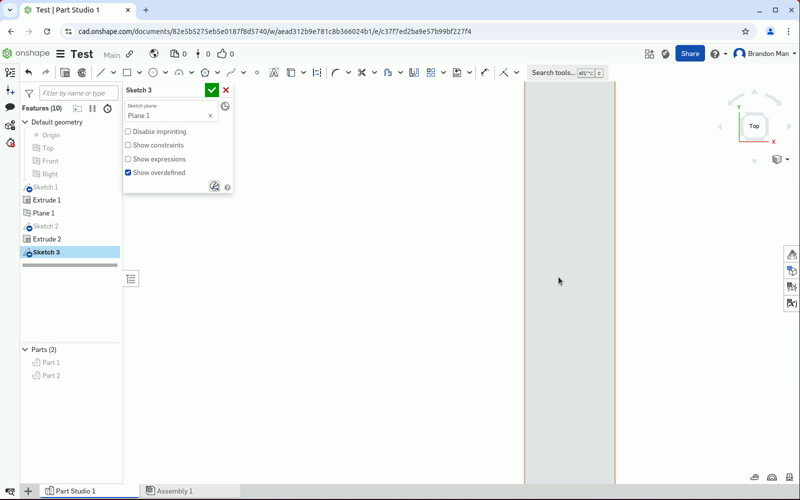
scroll(-6)
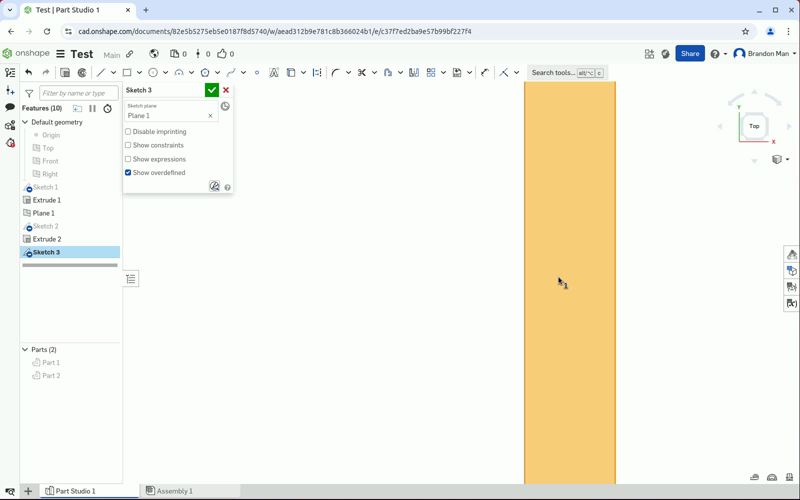
scroll(-6)
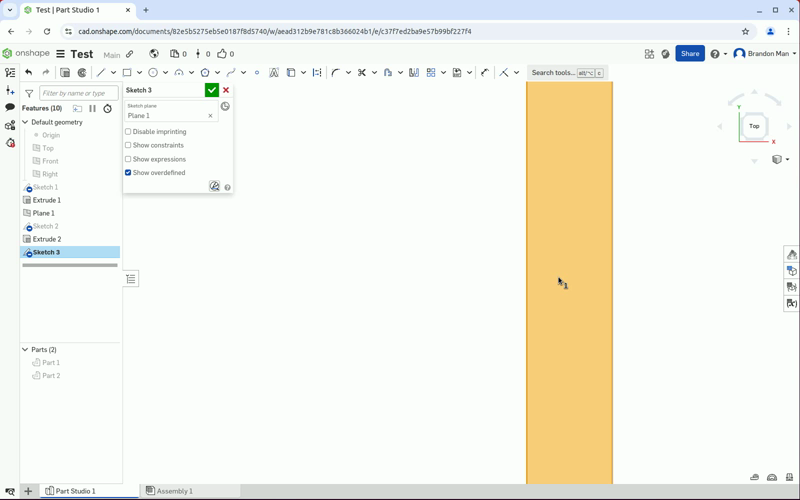
scroll(-6)
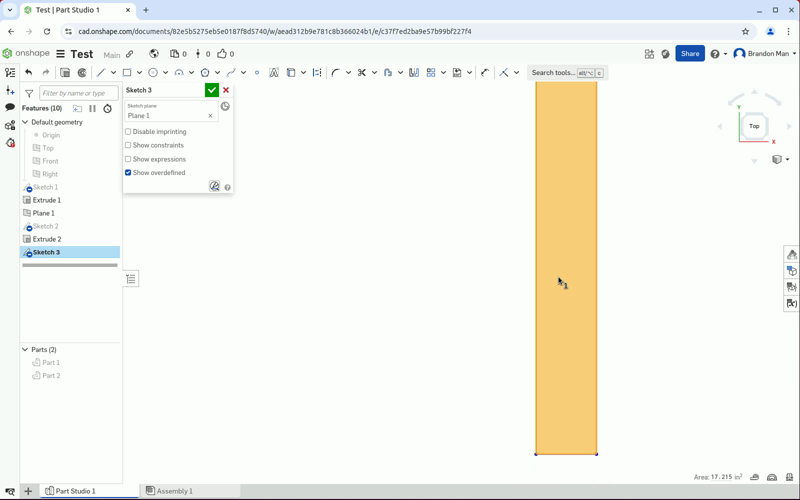
scroll(-6)
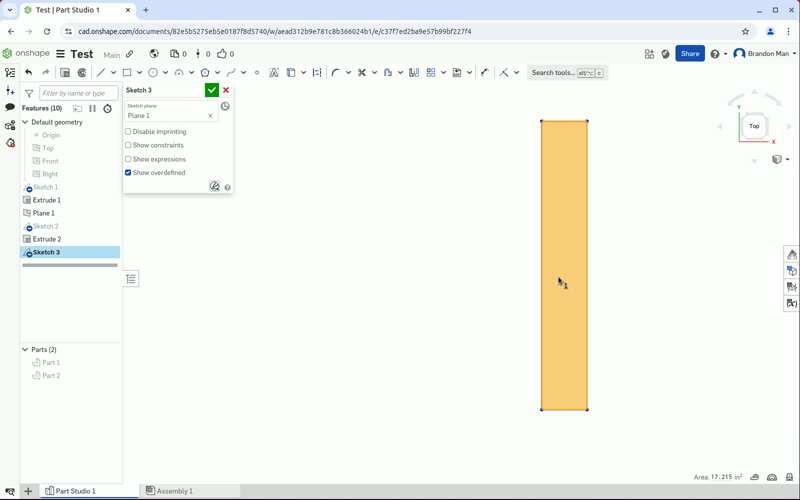
scroll(-6)
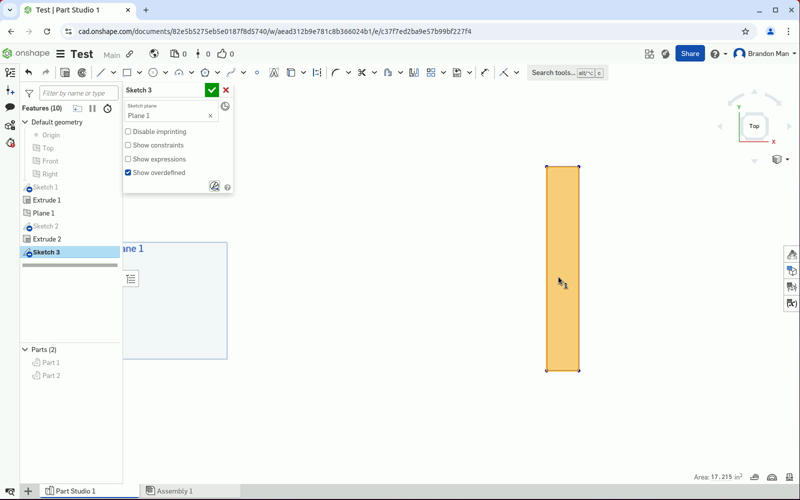
scroll(-6)
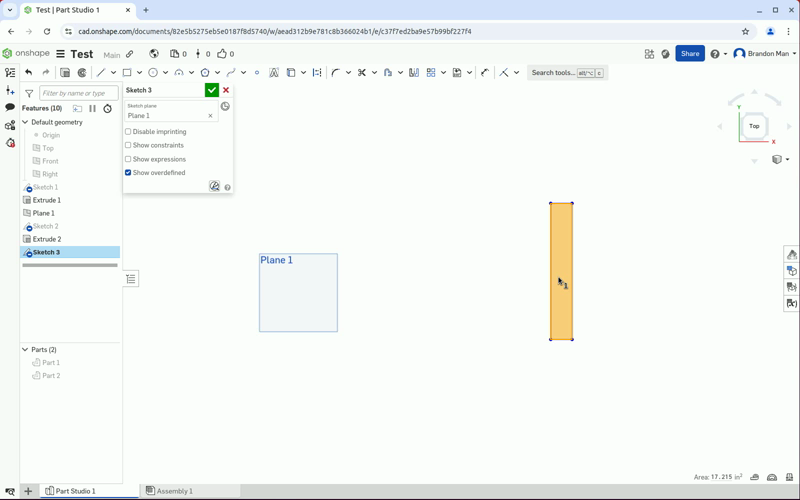
scroll(-6)
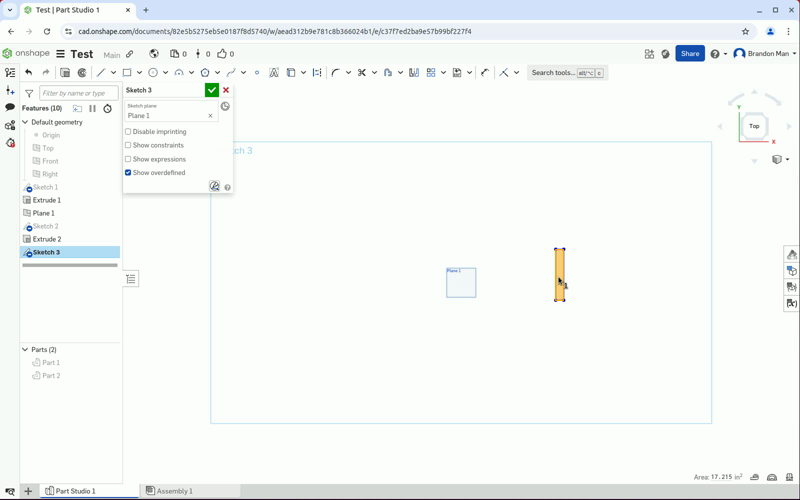
mouse_move(73, 352)
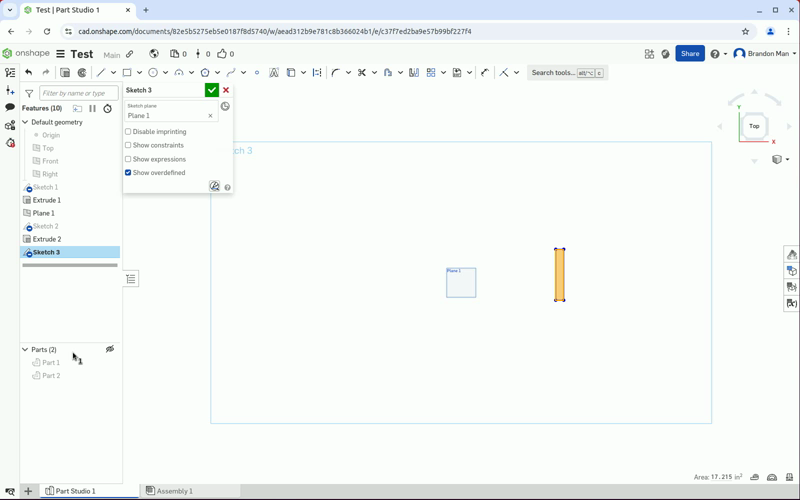
key(shift+y)
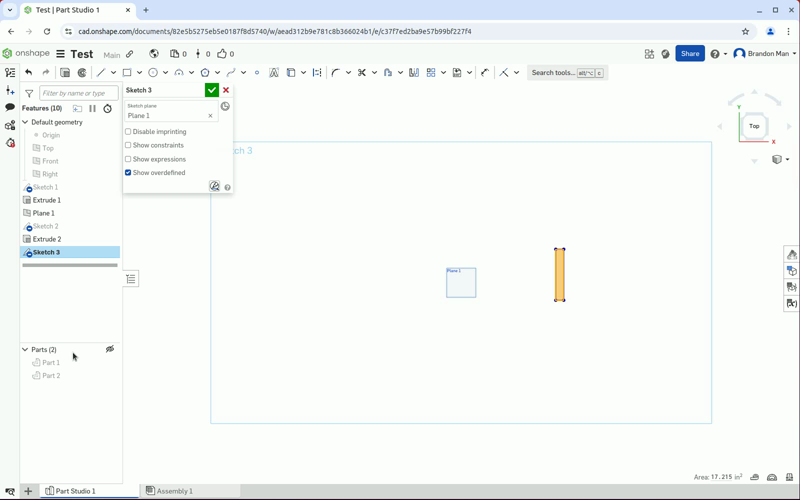
key(shift+e)
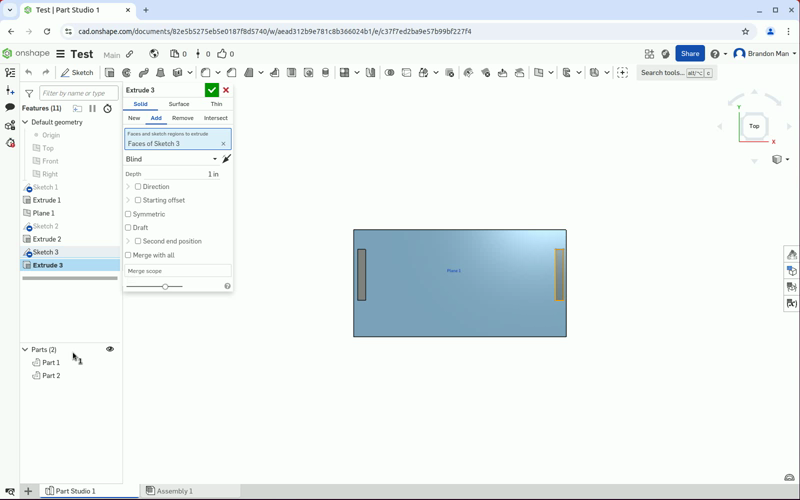
mouse_move(143, 106)
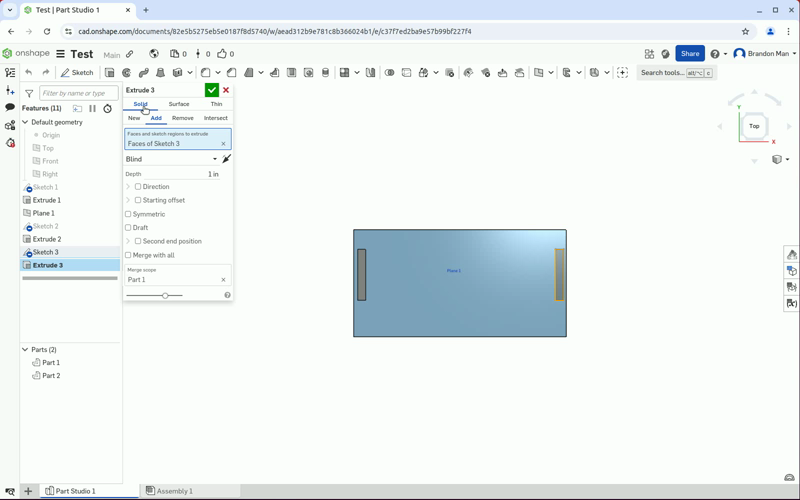
click(143, 106)
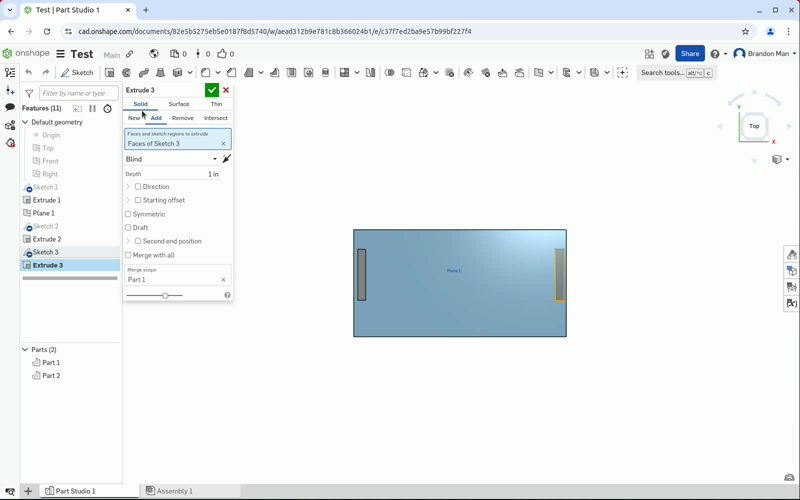
mouse_move(137, 120)
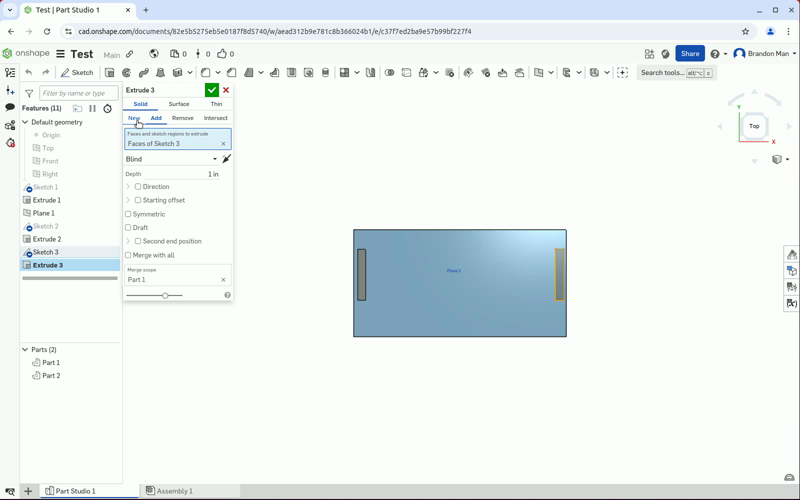
click(137, 120)
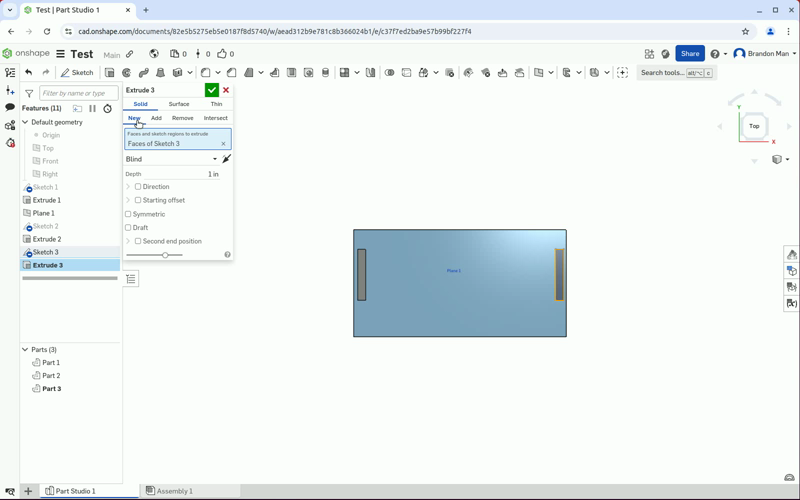
key(tab, 4)
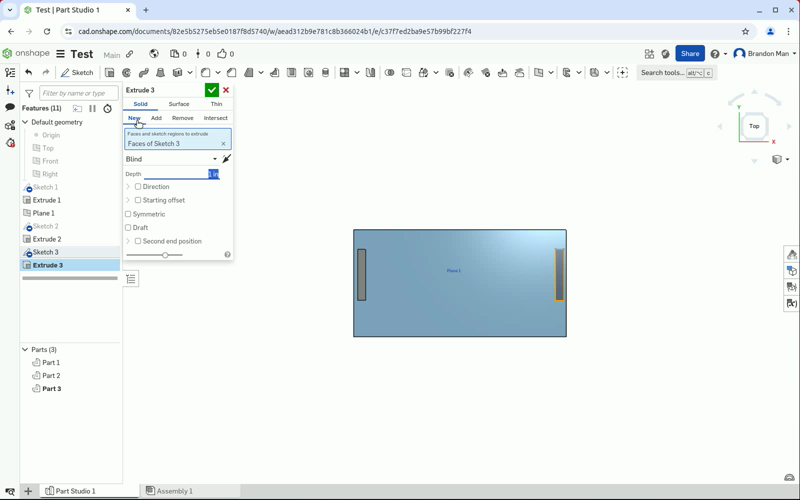
text(1.204)
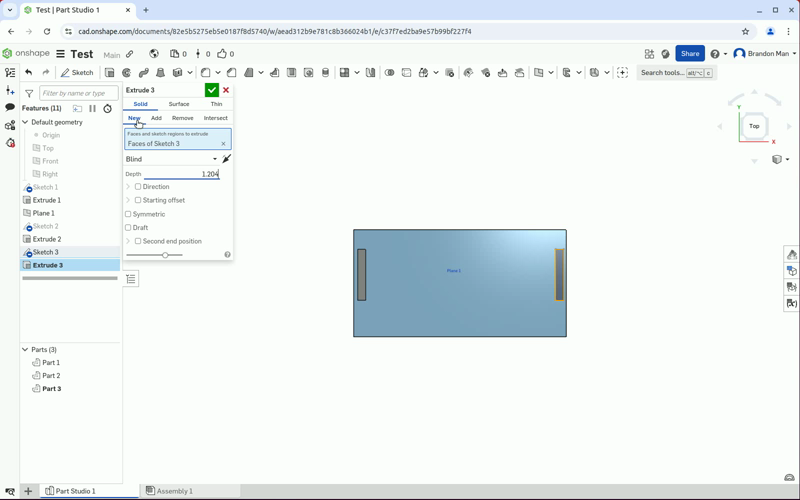
key(enter)
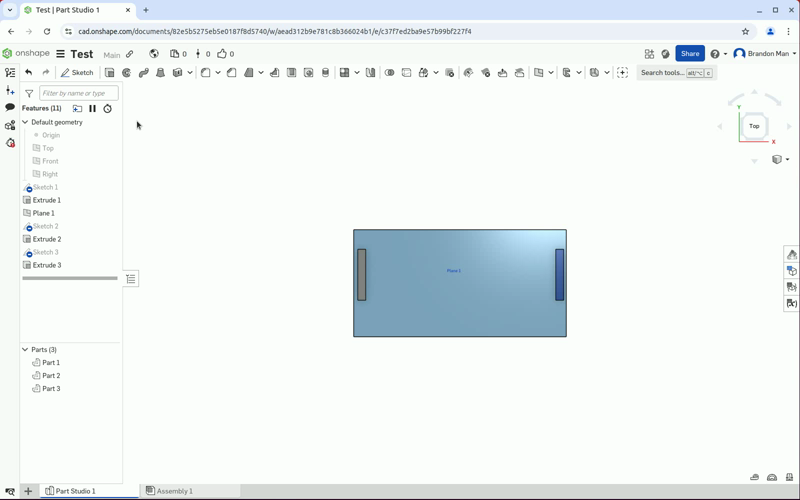
key(shift+h)
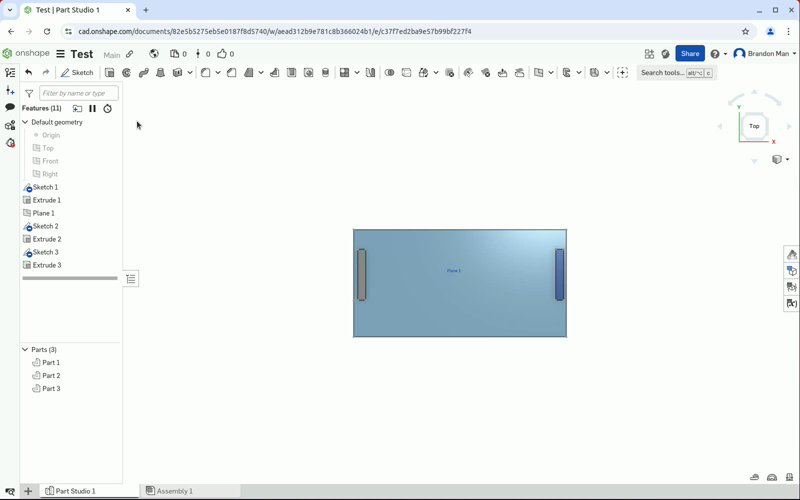
key(shift+h)
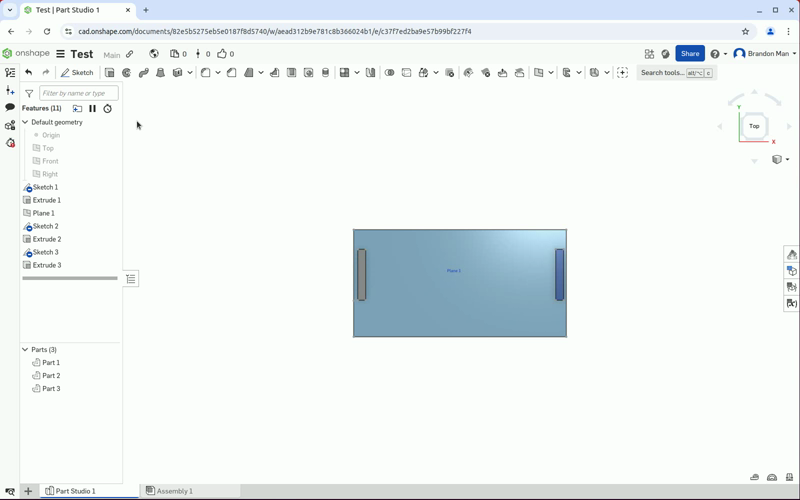
key(shift+7)
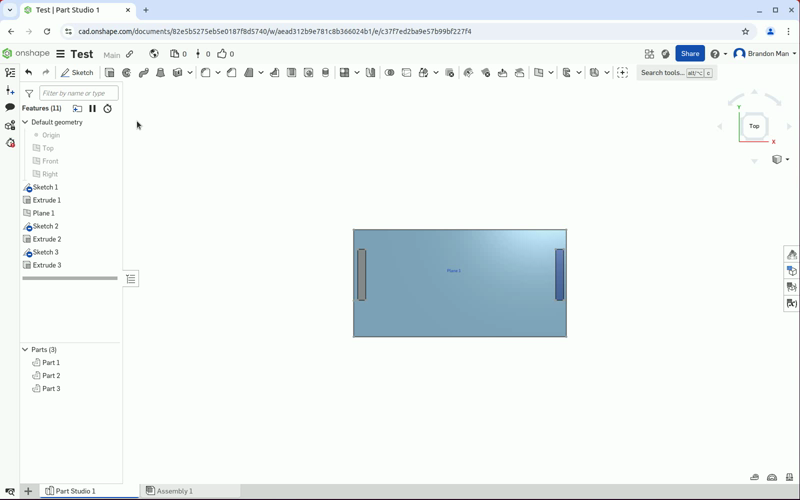
key(up, 3)
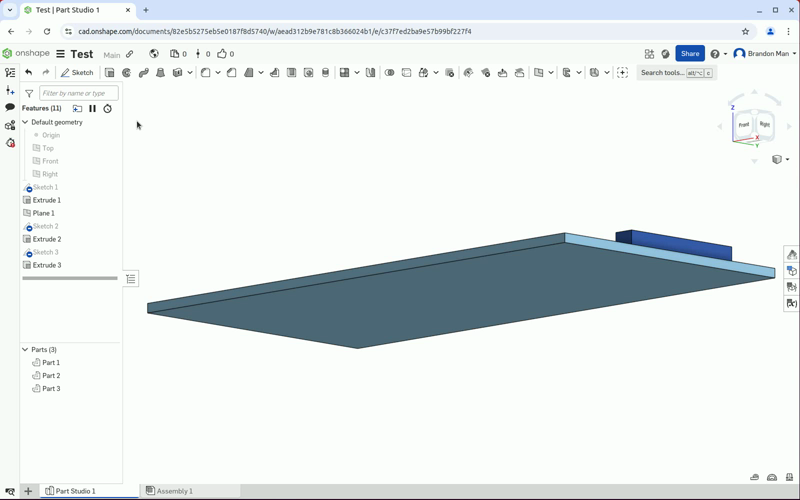
key(left, 3)
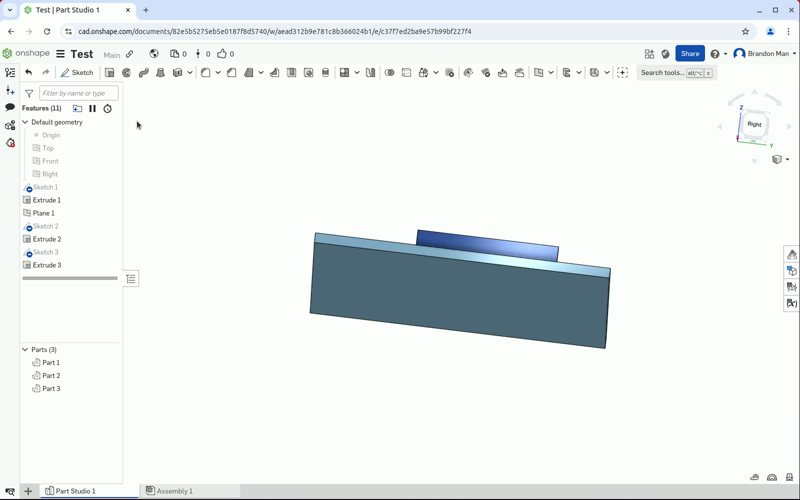
key(right, 3)
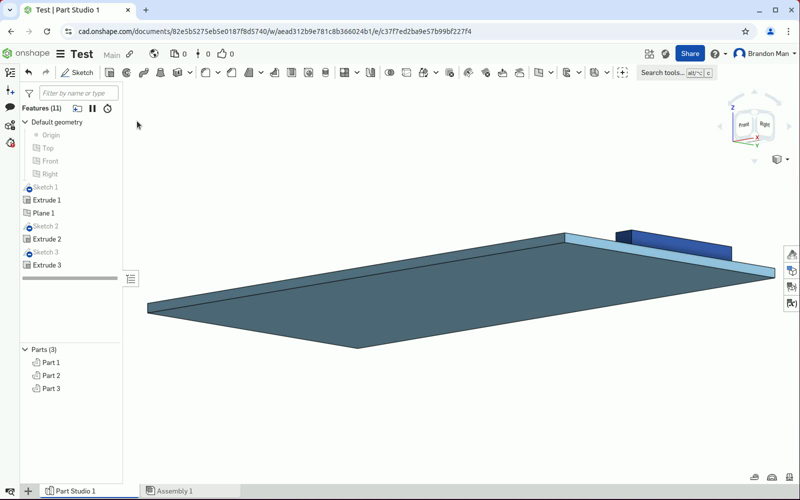
key(down, 3)
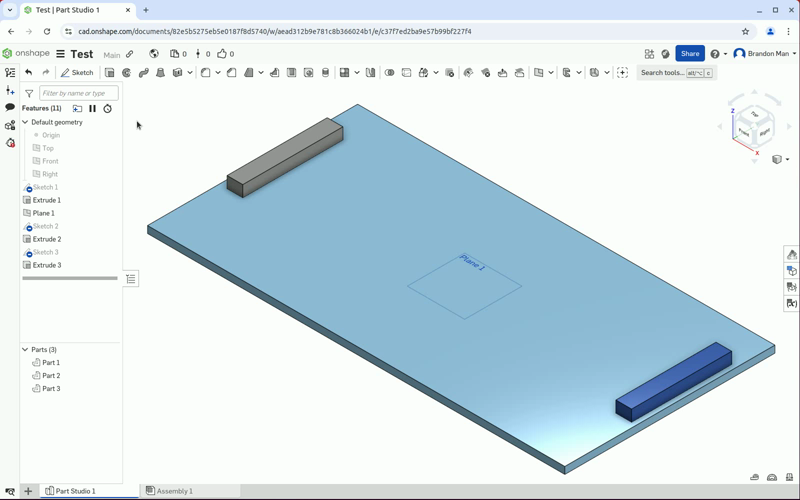
mouse_move(73, 189)
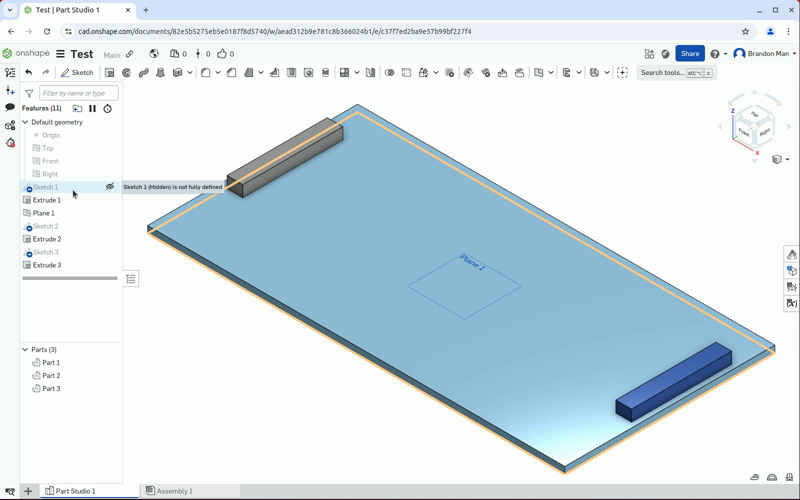
click(73, 189)